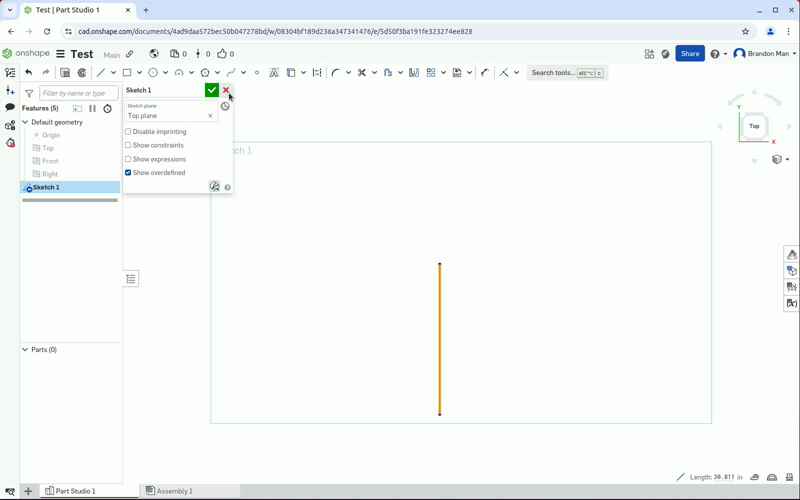
key(shift+h)
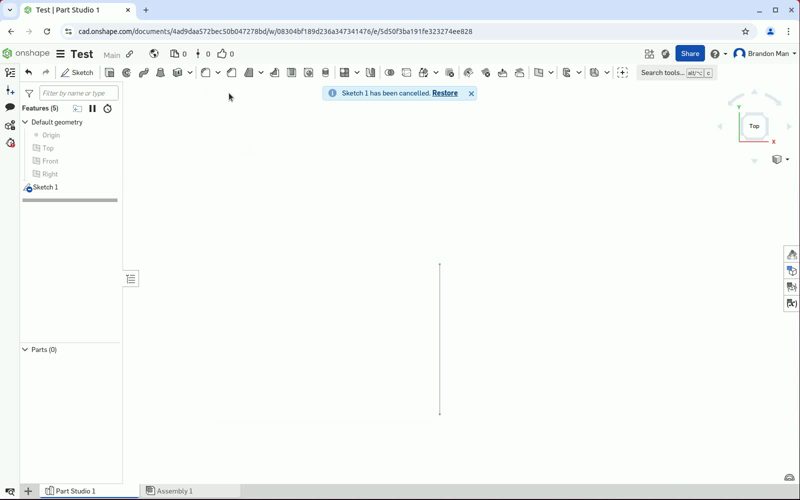
key(shift+s)
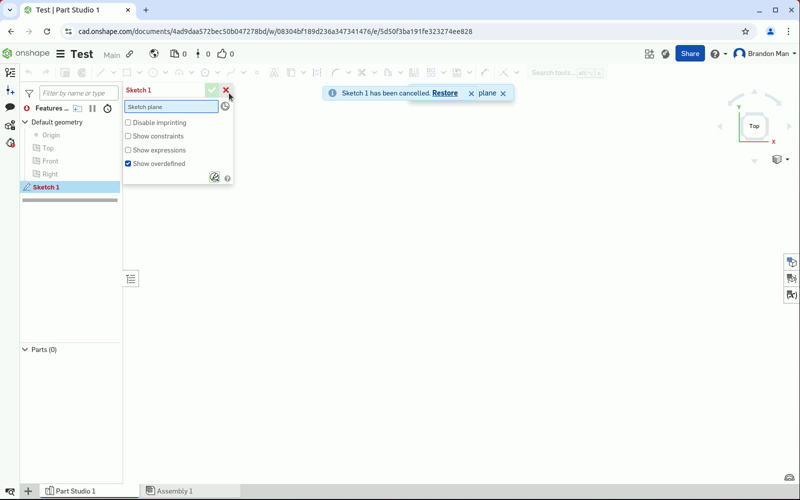
mouse_move(73, 150)
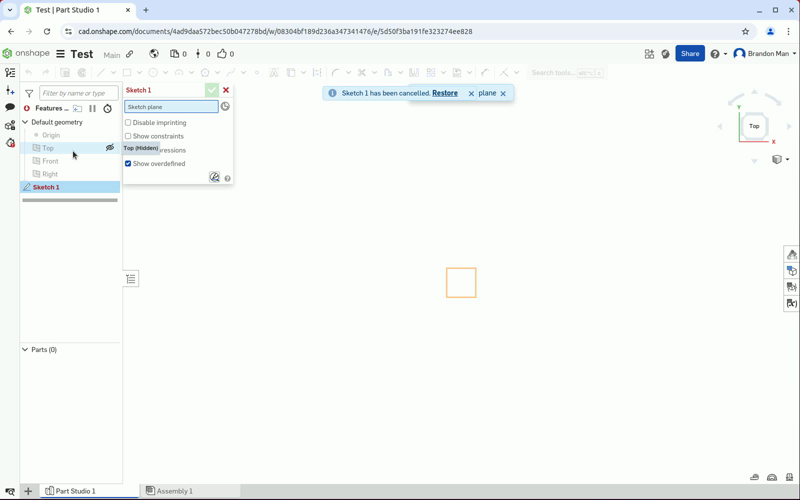
click(73, 150)
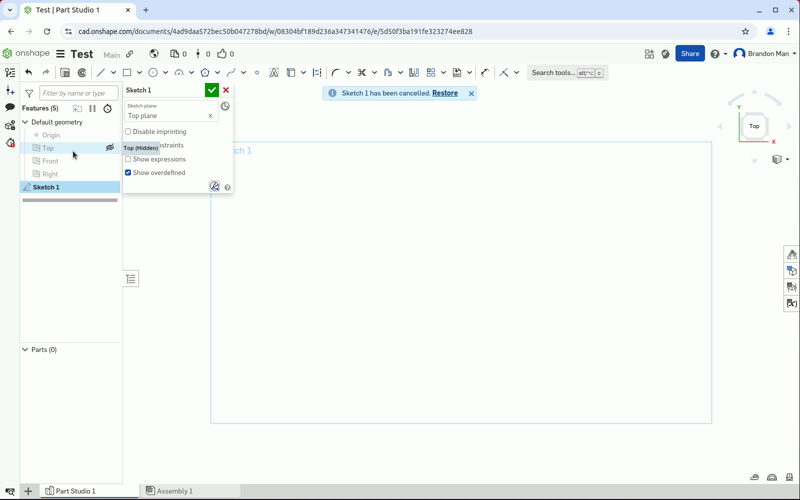
mouse_move(73, 352)
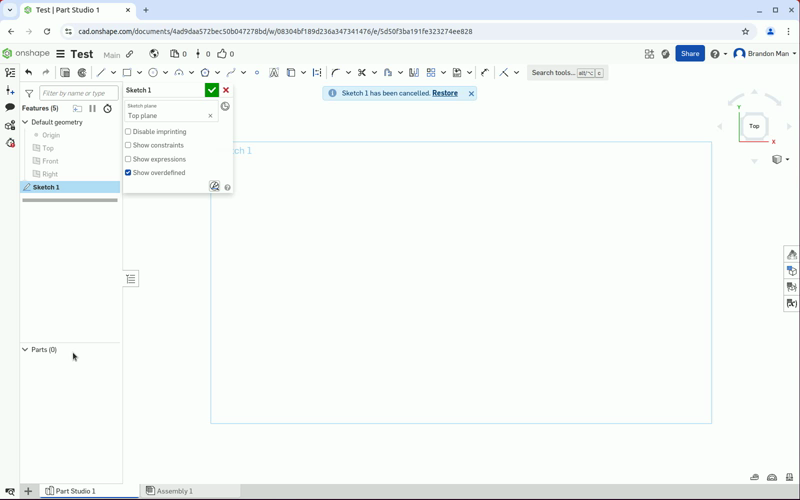
key(y)
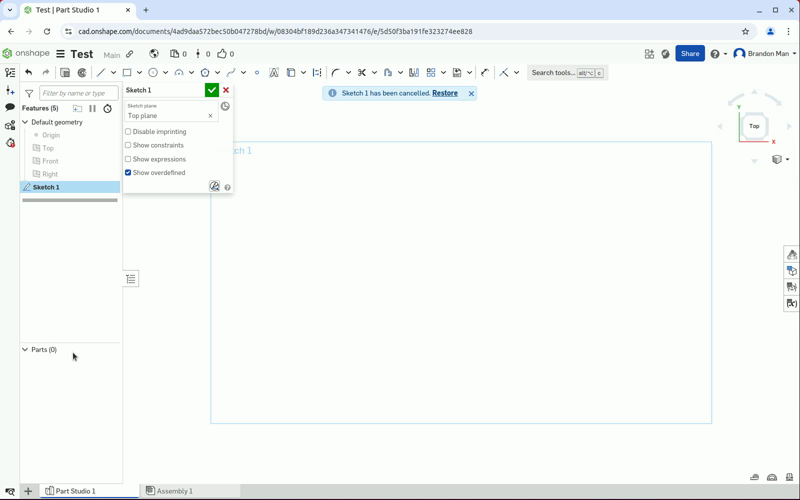
key(l)
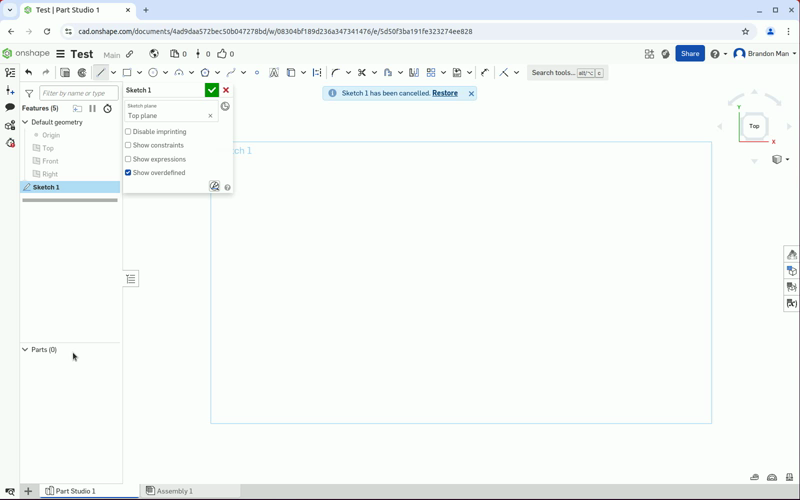
key_down(shift)
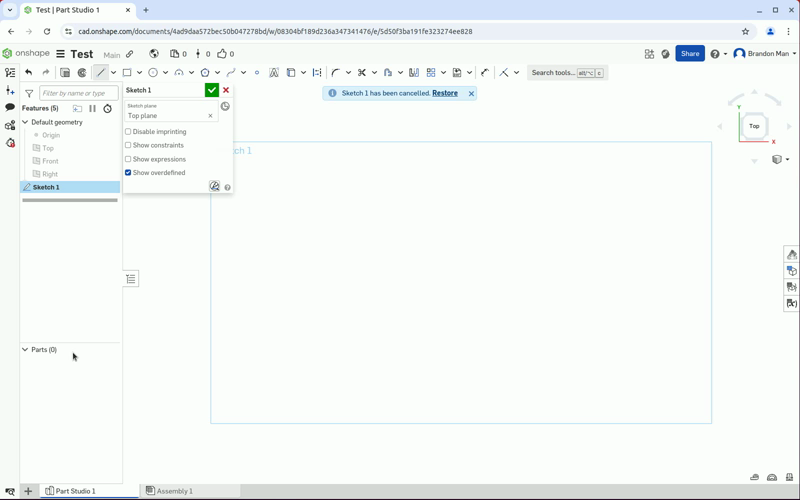
mouse_move(348, 366)
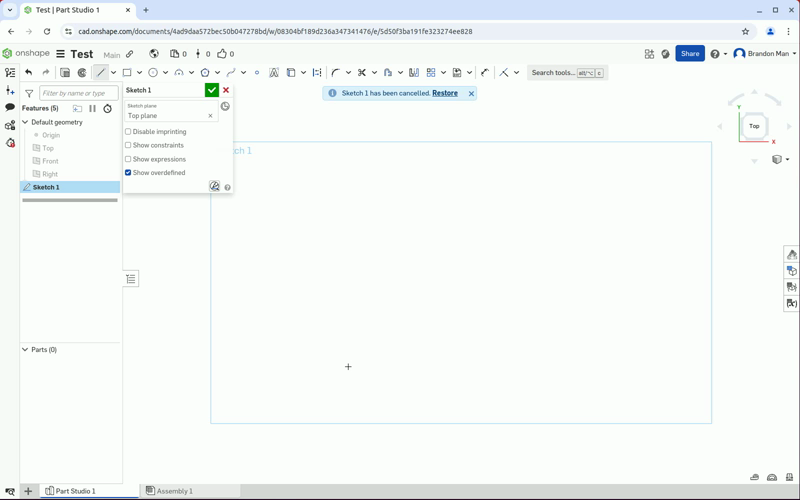
click(348, 366)
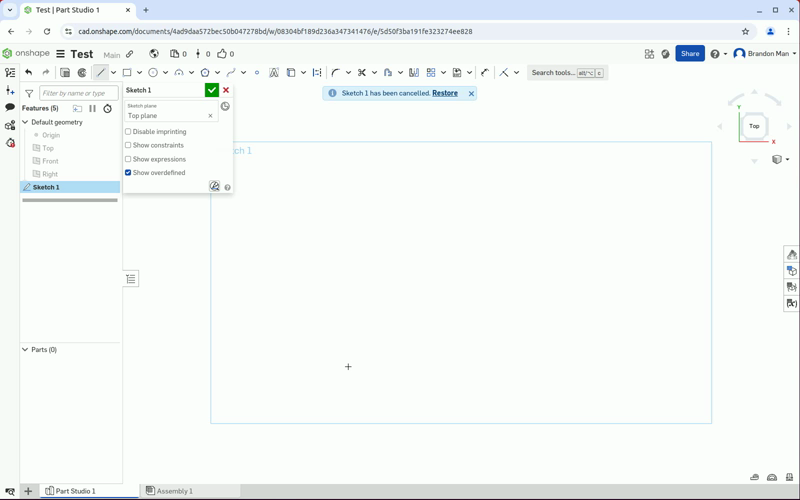
key_up(shift)
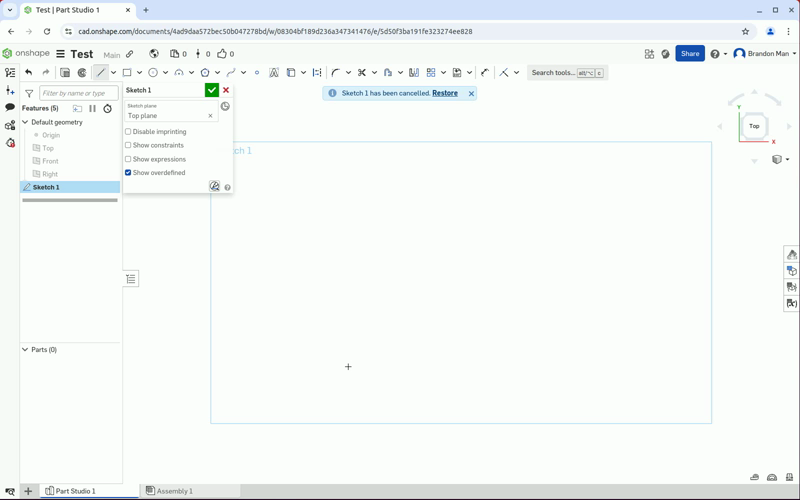
key_down(shift)
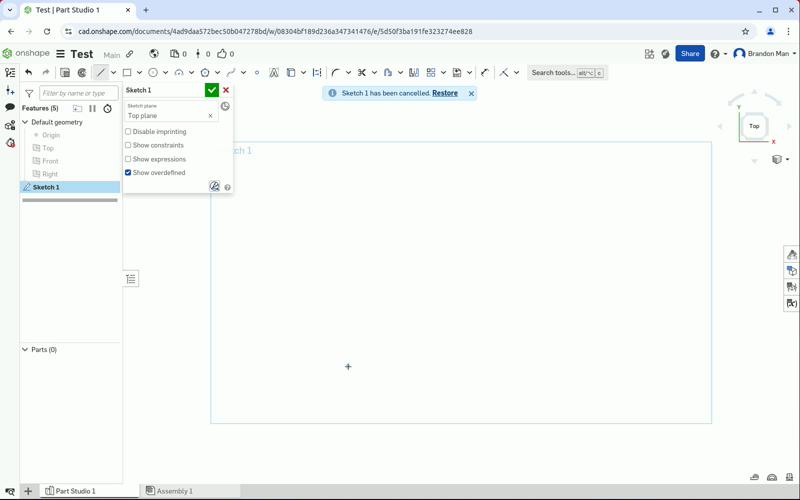
mouse_move(572, 366)
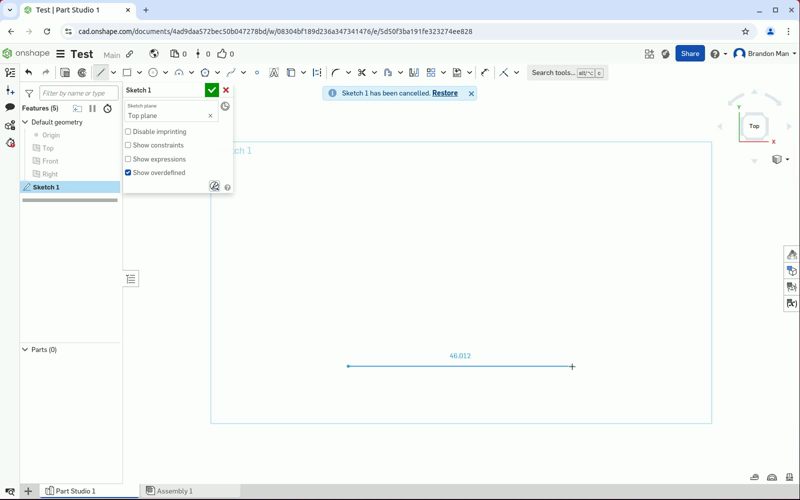
click(572, 366)
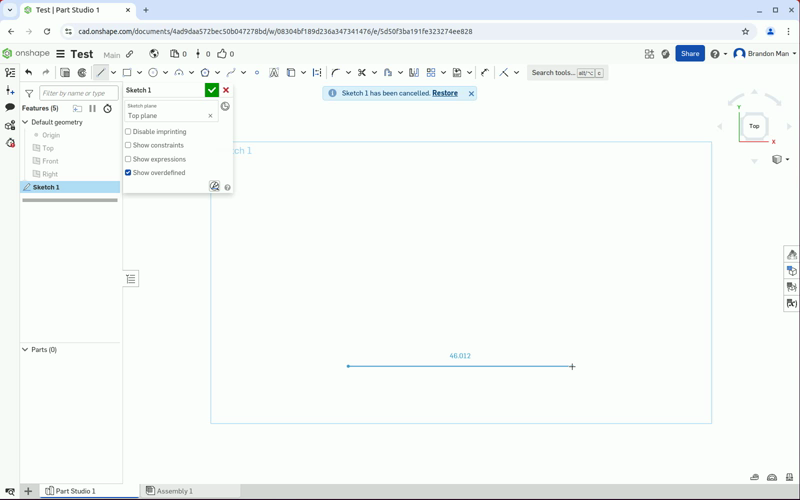
key_up(shift)
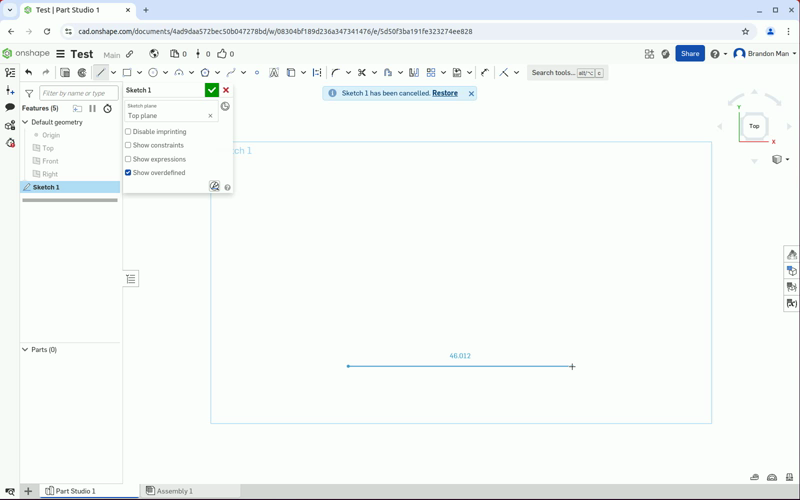
key_down(shift)
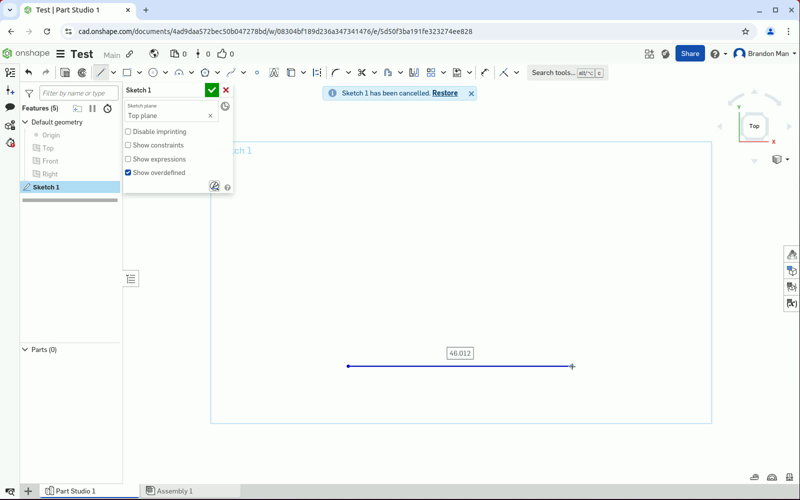
mouse_move(572, 201)
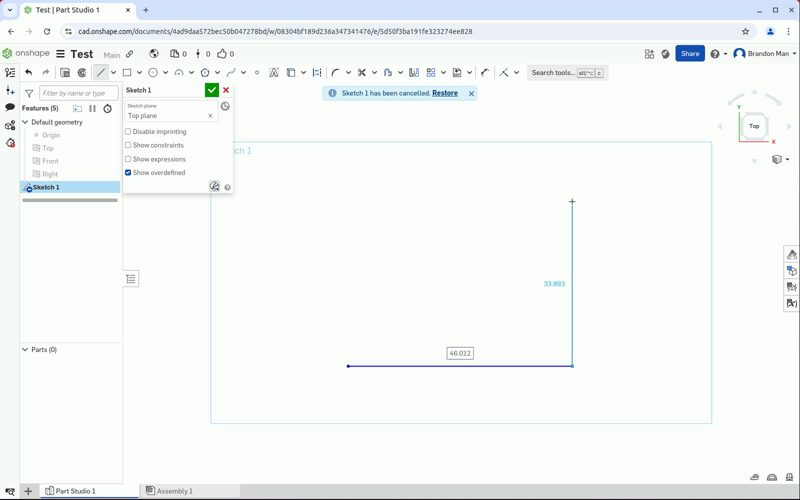
click(572, 201)
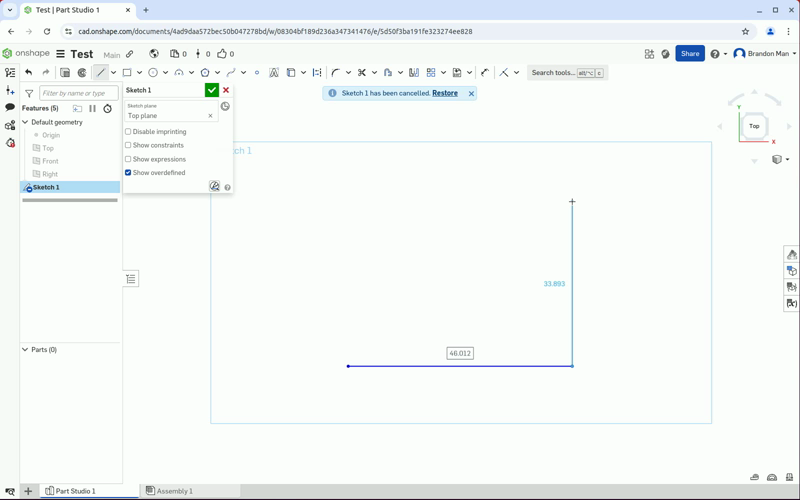
key_up(shift)
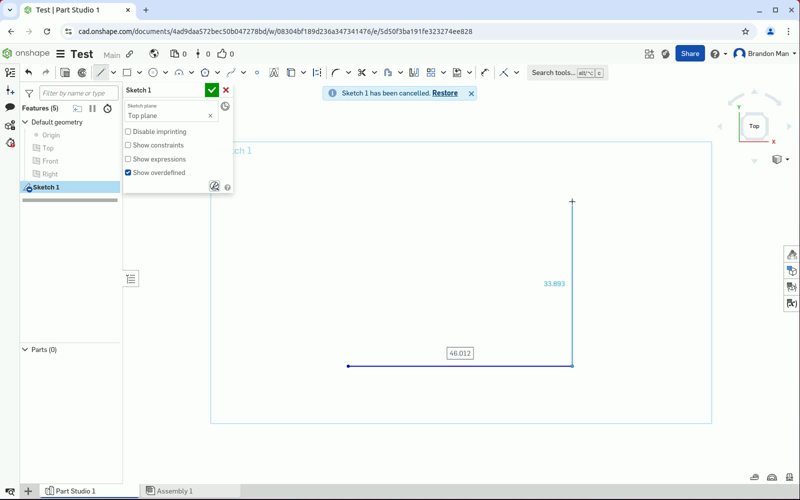
key_down(shift)
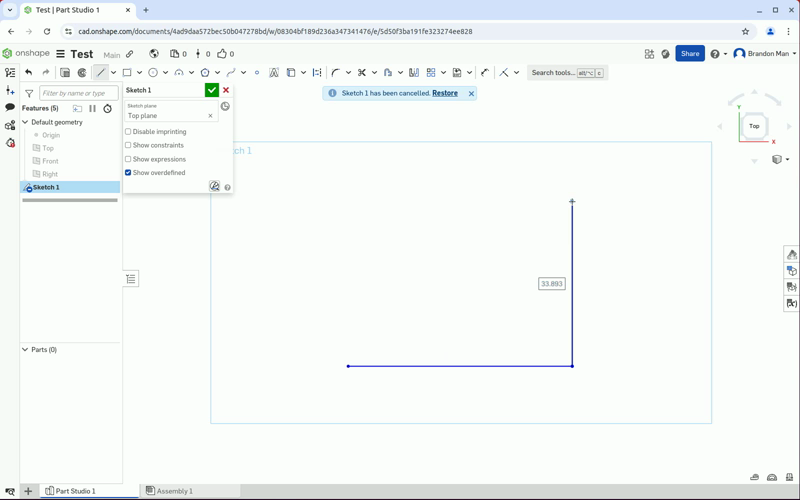
mouse_move(348, 201)
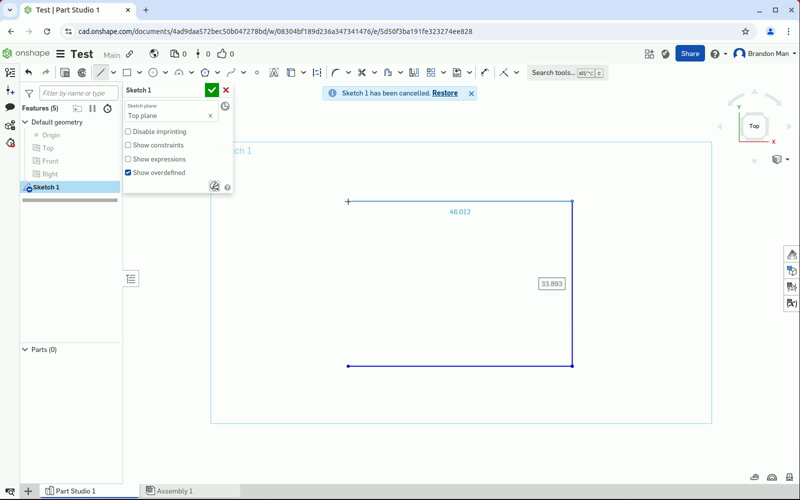
click(348, 201)
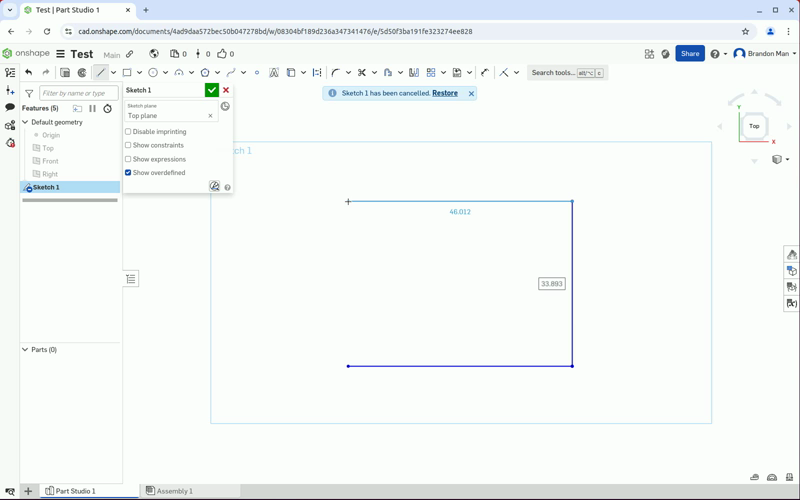
key_up(shift)
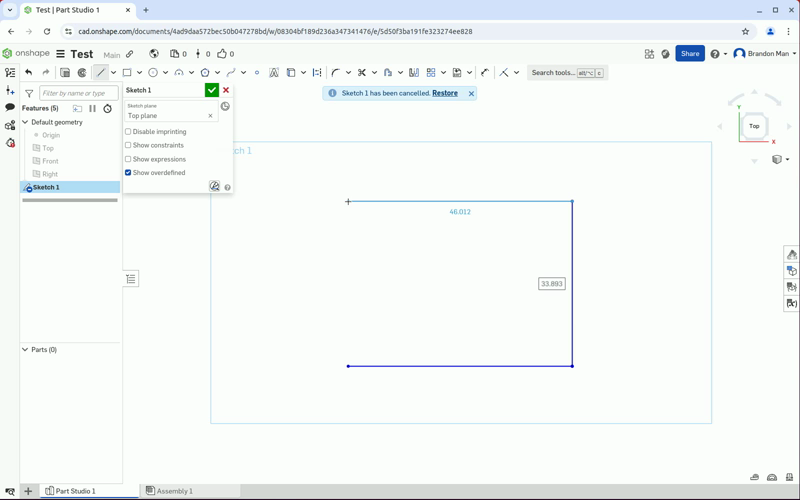
key_down(shift)
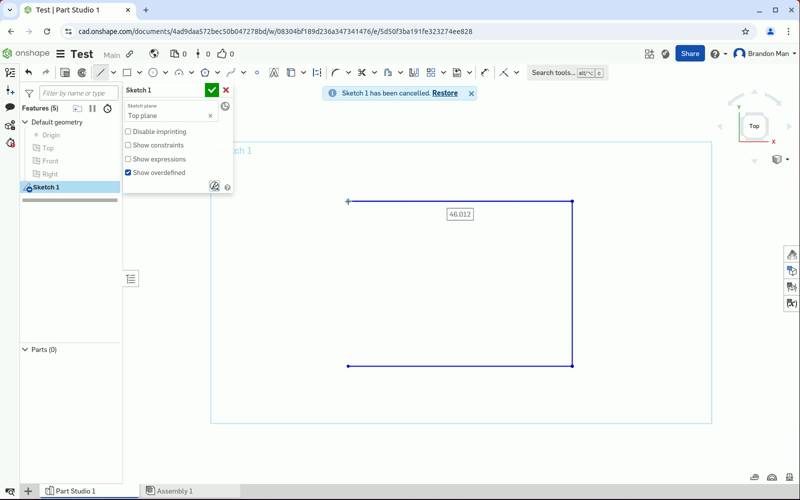
mouse_move(348, 366)
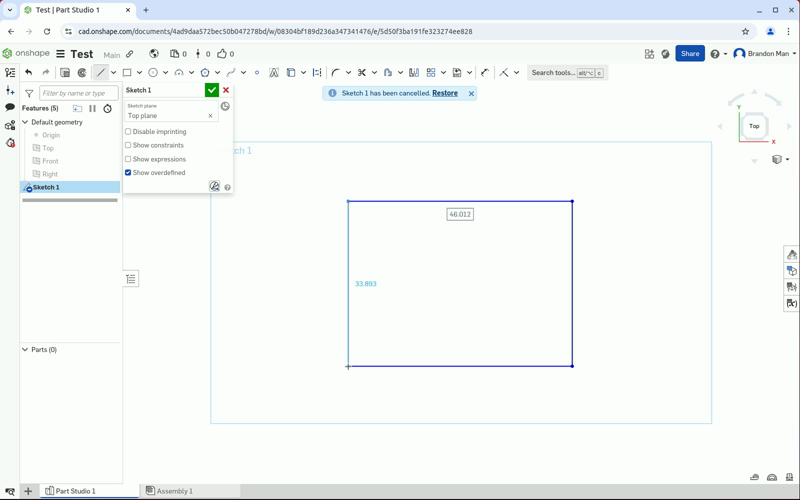
key_up(shift)
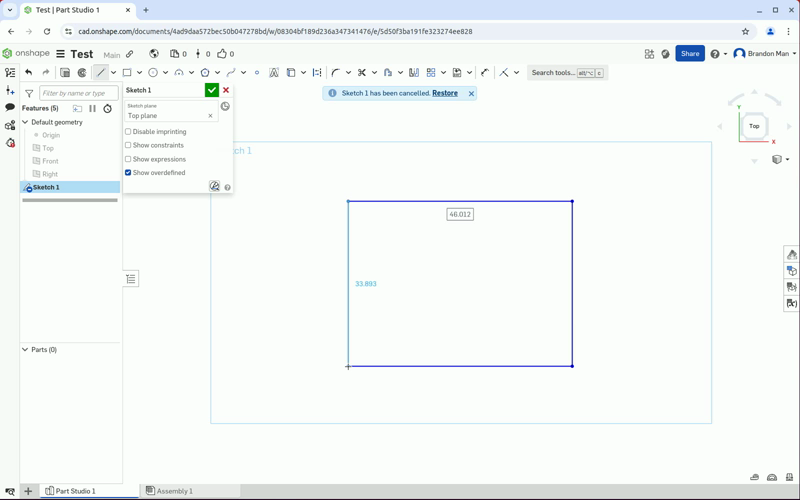
click(348, 366)
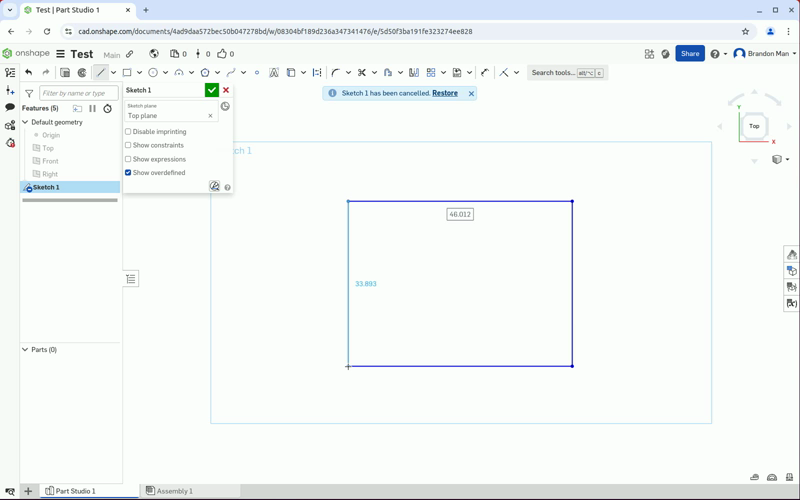
key(esc)
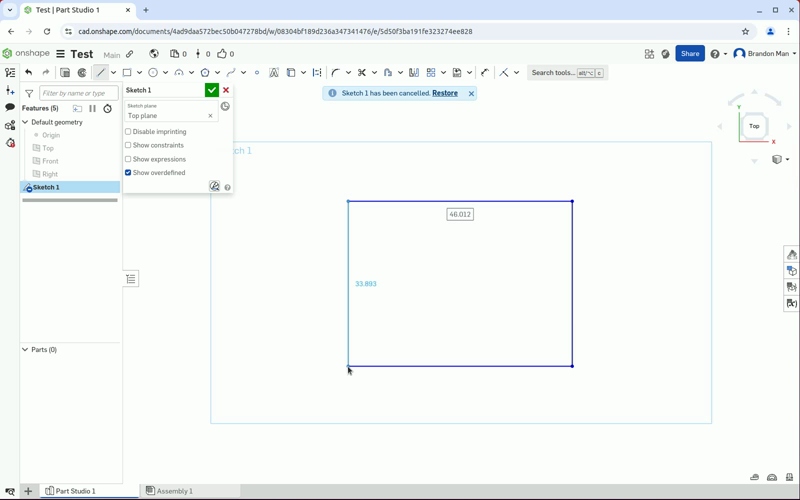
key(l)
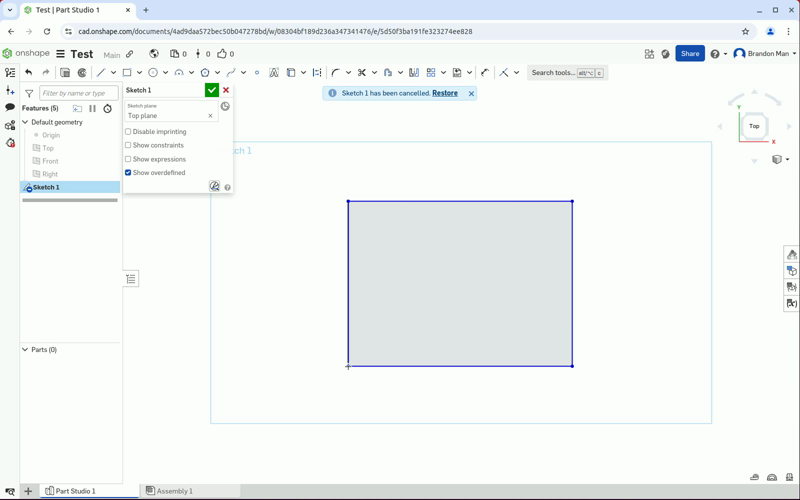
key_down(shift)
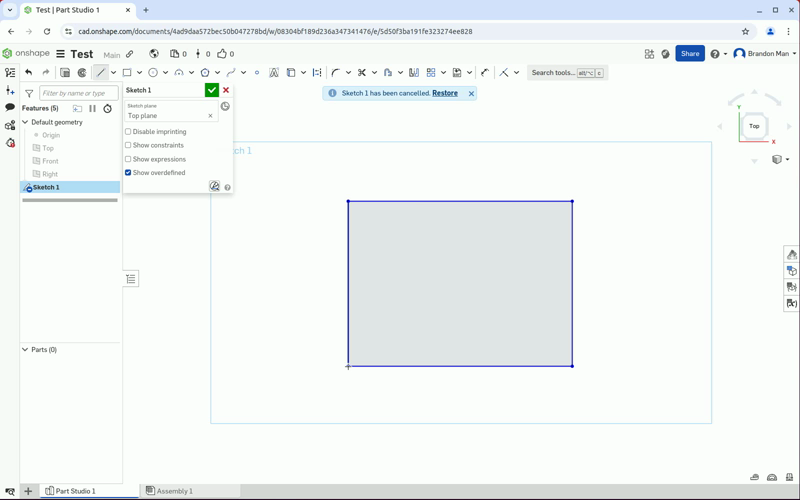
mouse_move(374, 347)
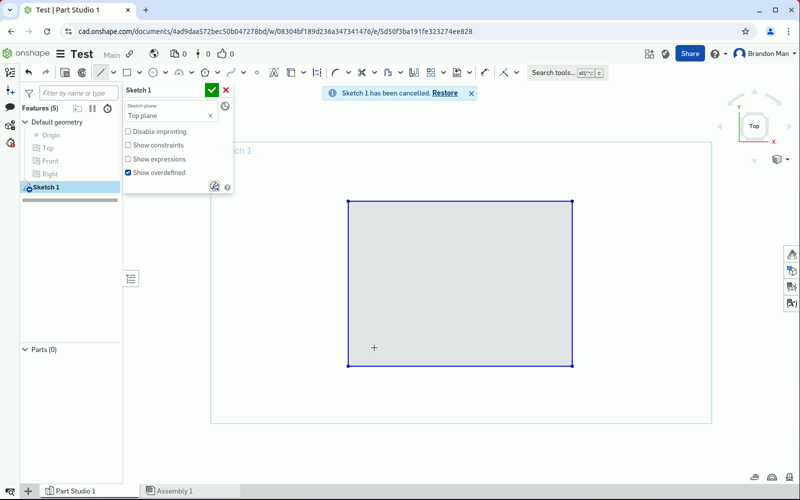
click(374, 347)
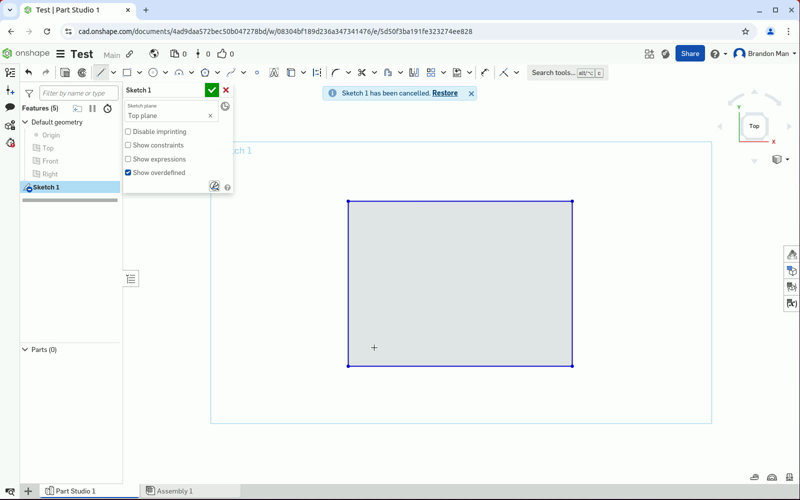
key_up(shift)
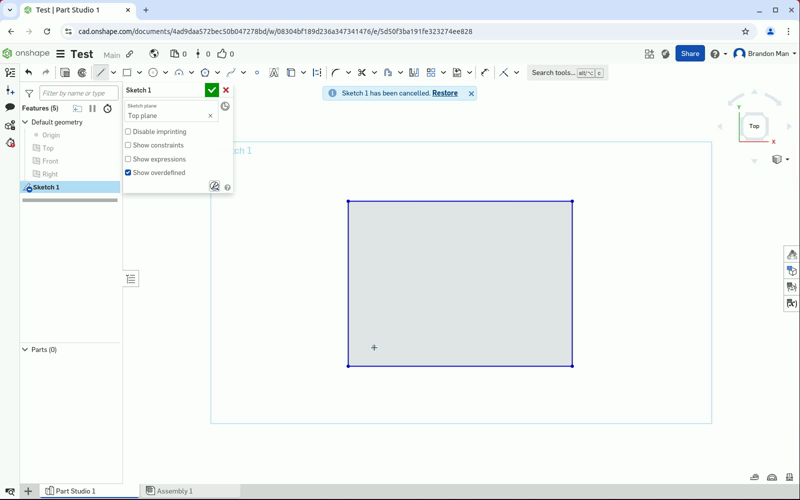
key_down(shift)
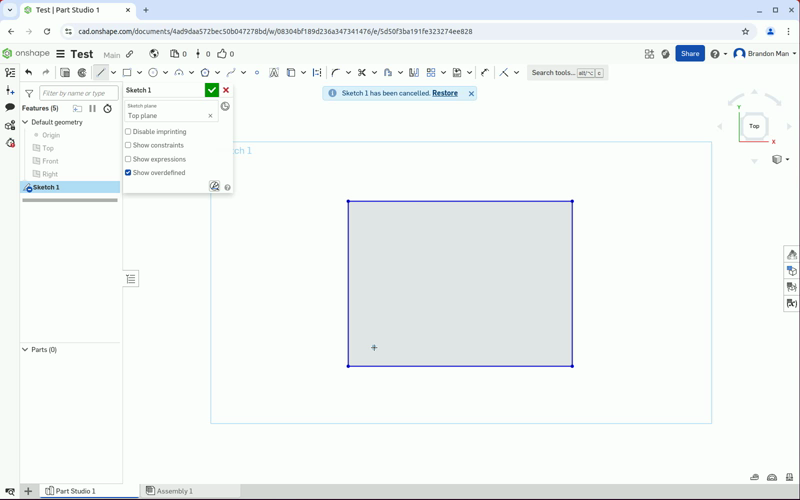
mouse_move(546, 347)
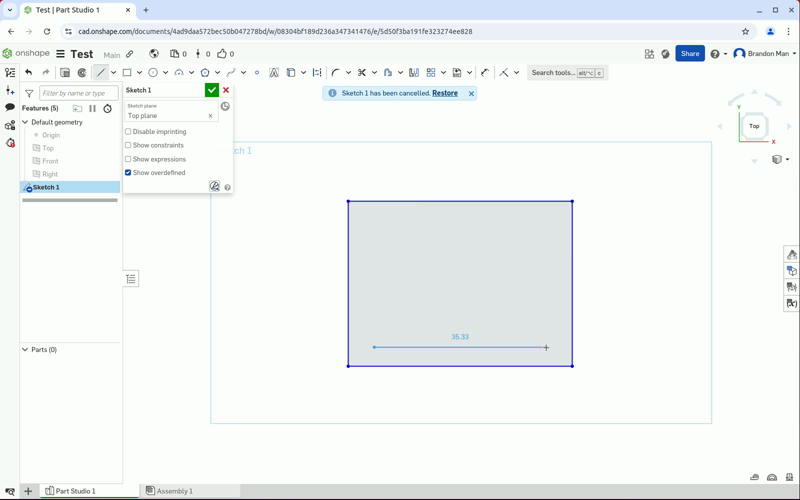
click(546, 347)
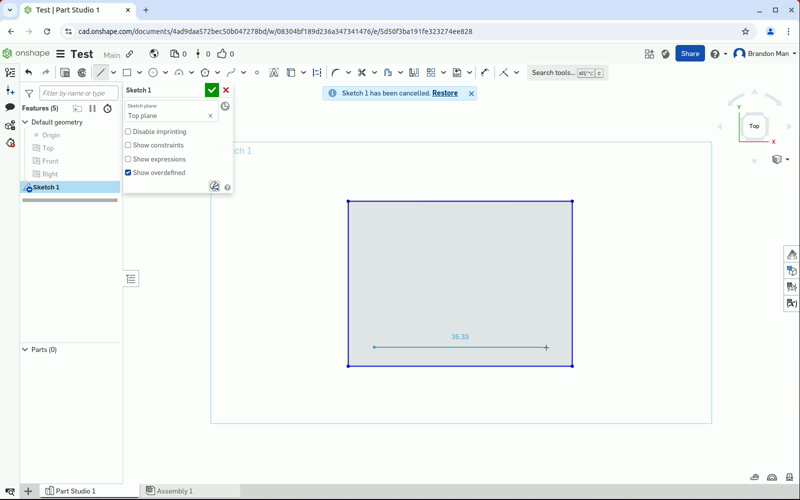
key_up(shift)
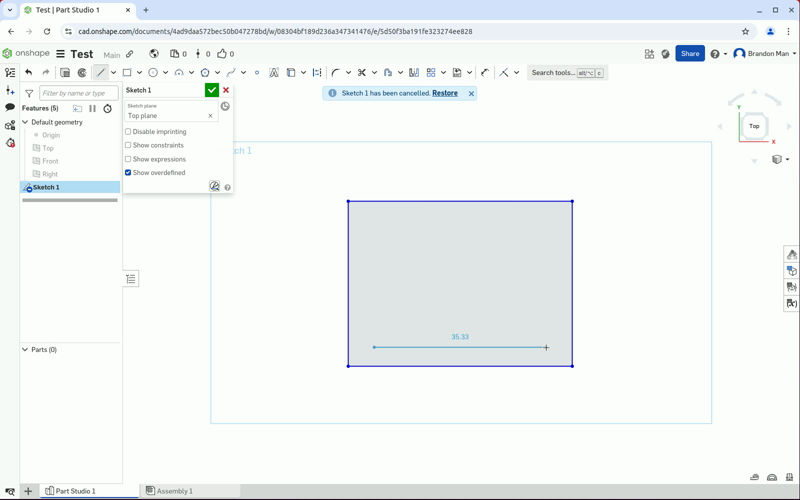
key_down(shift)
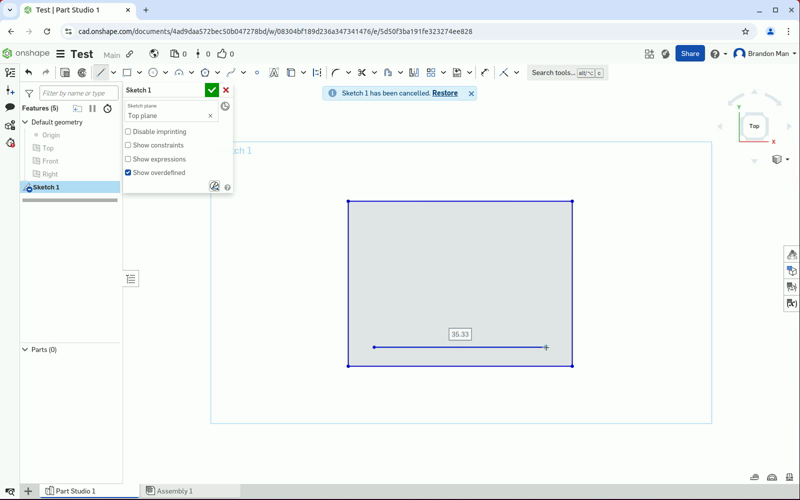
mouse_move(576, 347)
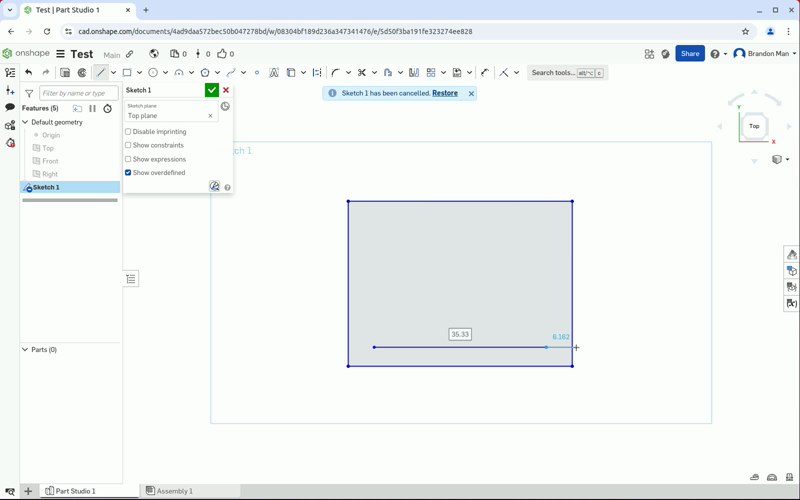
mouse_move(546, 330)
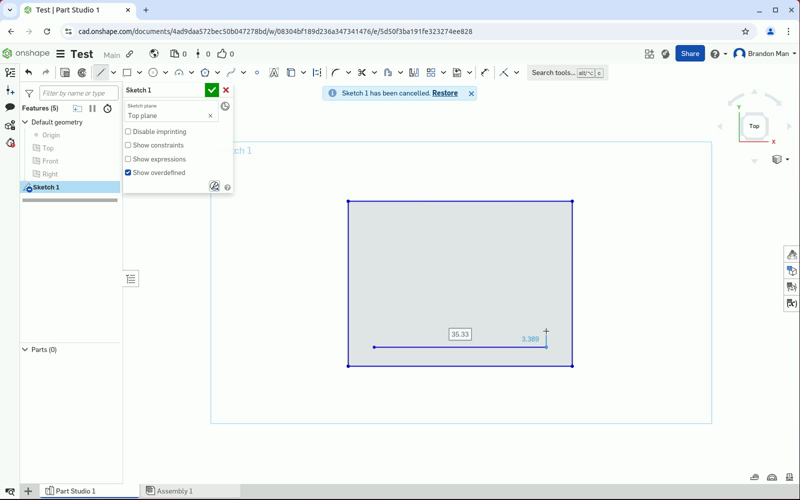
click(546, 330)
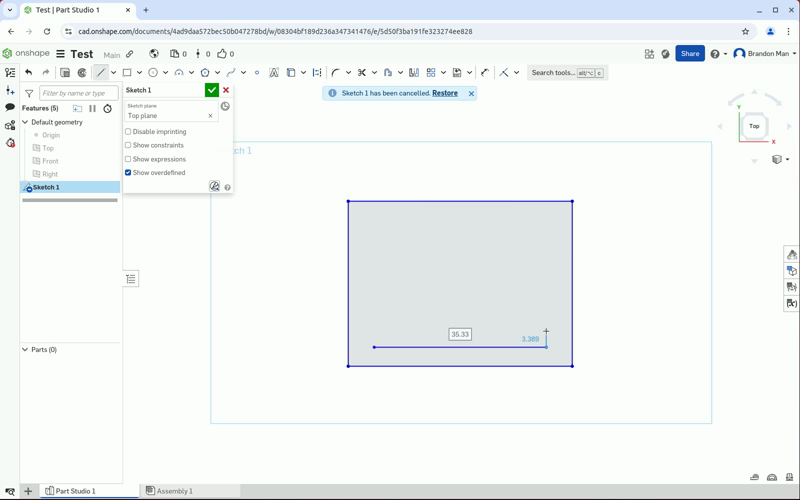
key_up(shift)
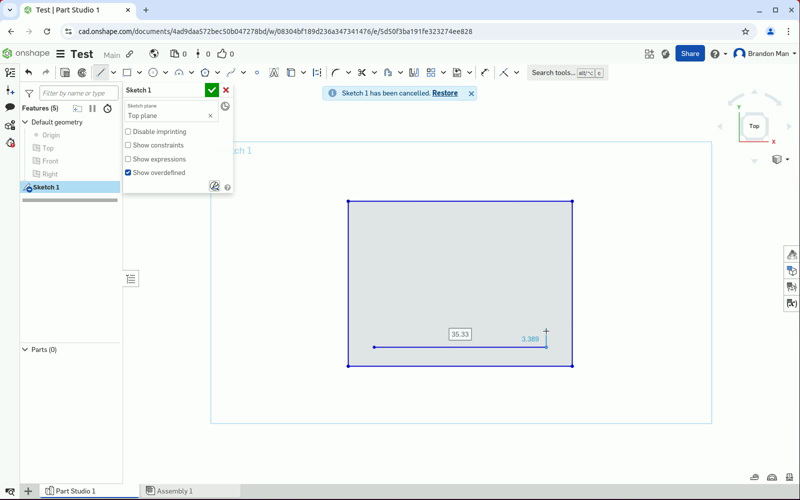
key_down(shift)
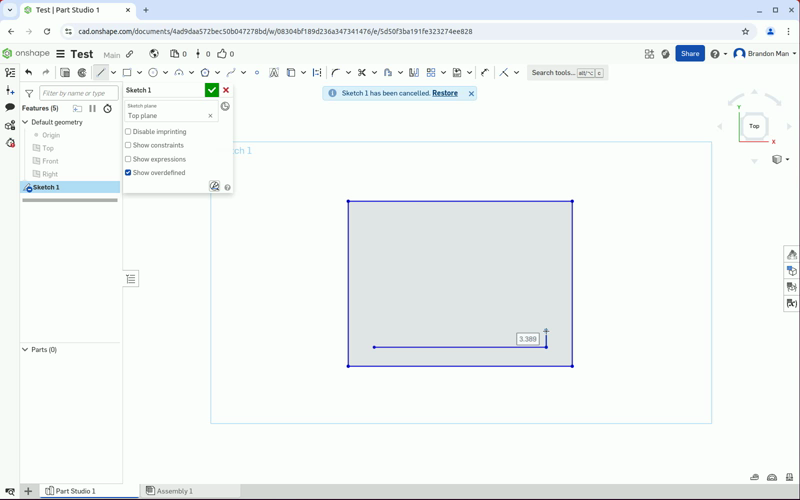
mouse_move(374, 330)
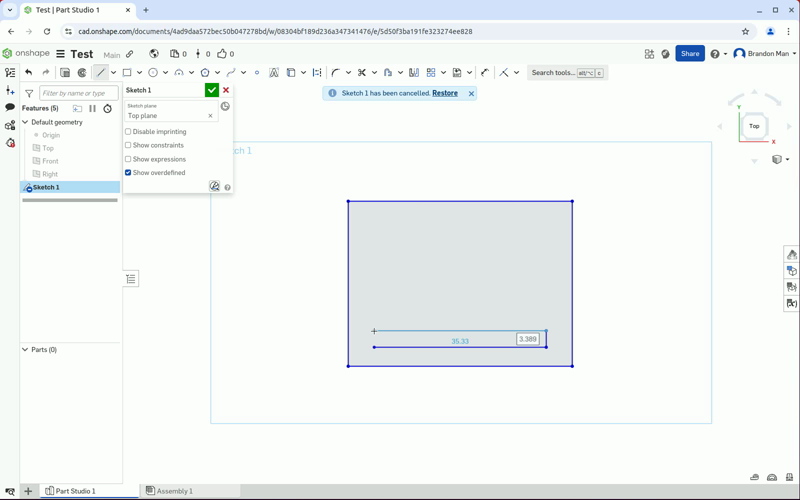
click(374, 330)
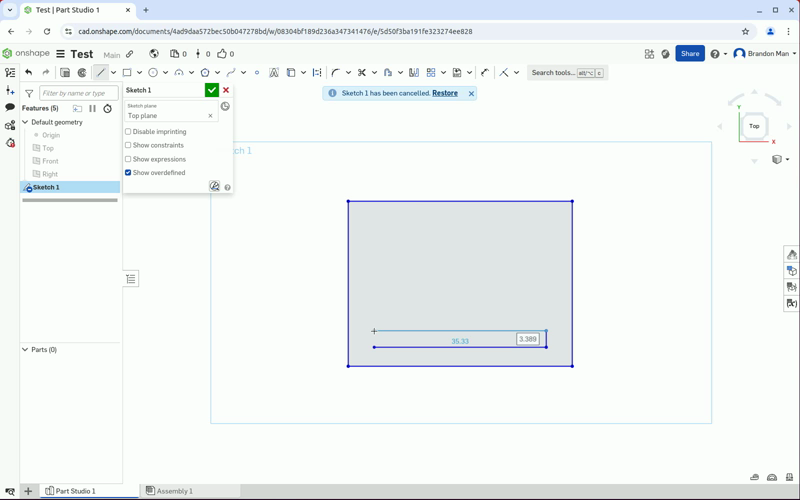
key_up(shift)
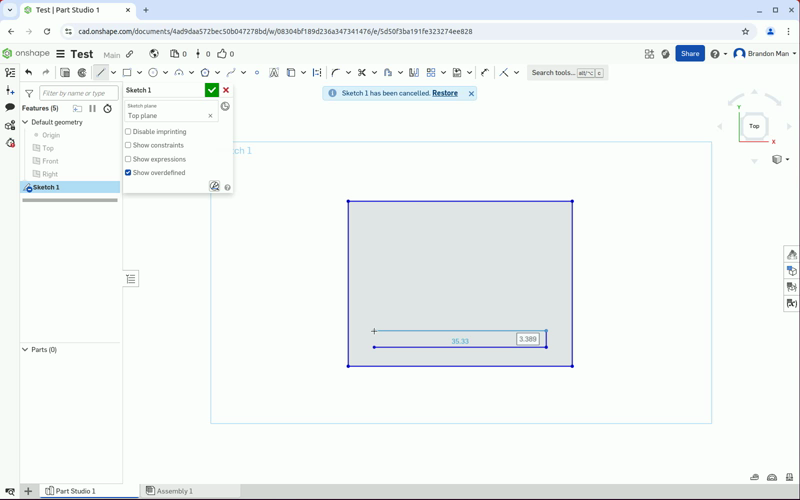
mouse_move(404, 330)
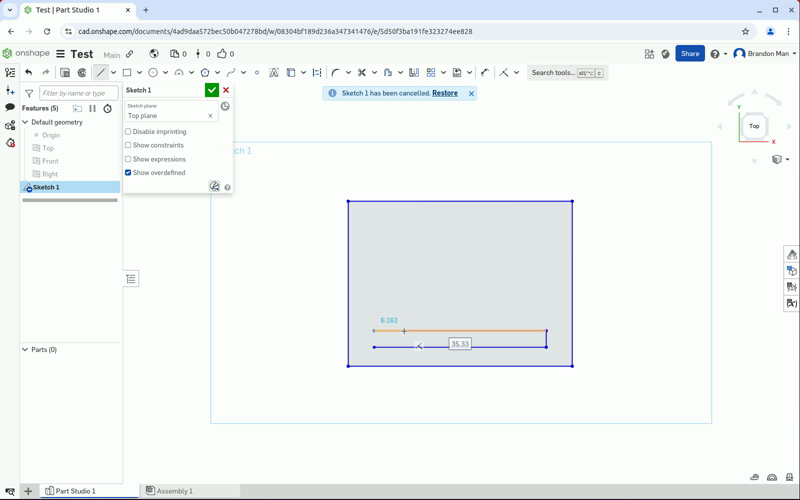
key_down(shift)
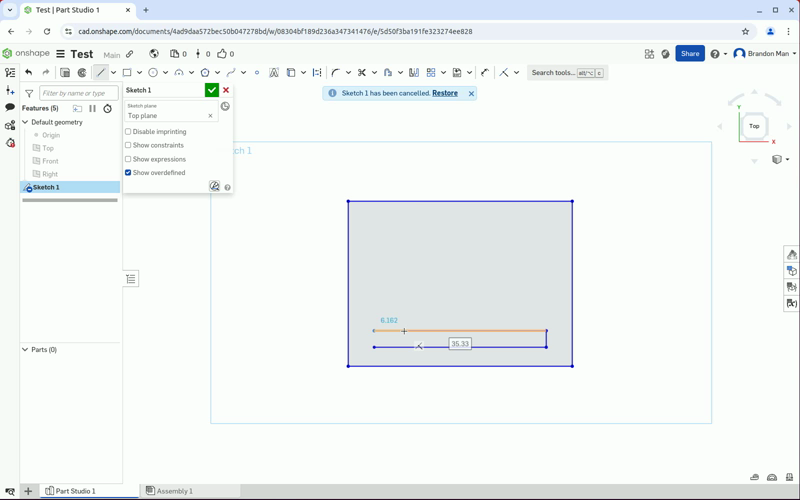
mouse_move(374, 347)
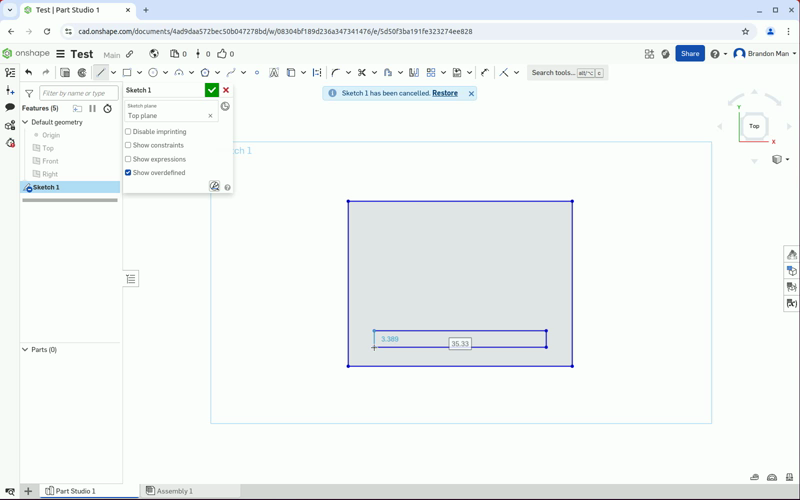
key_up(shift)
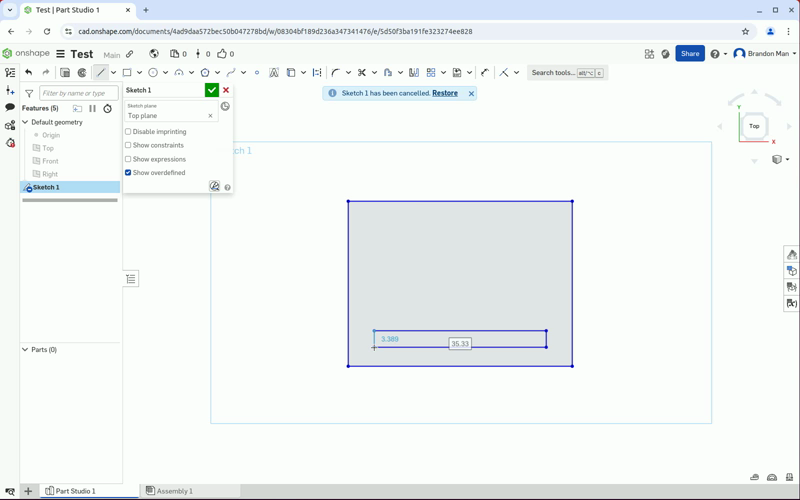
click(374, 347)
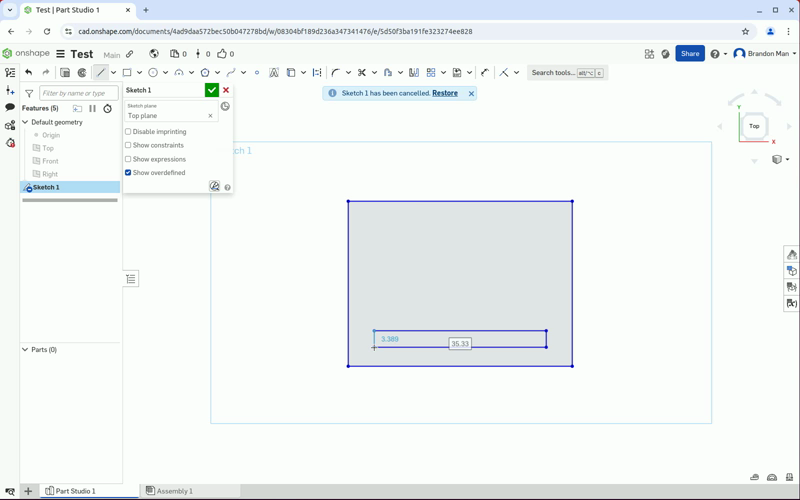
key(esc)
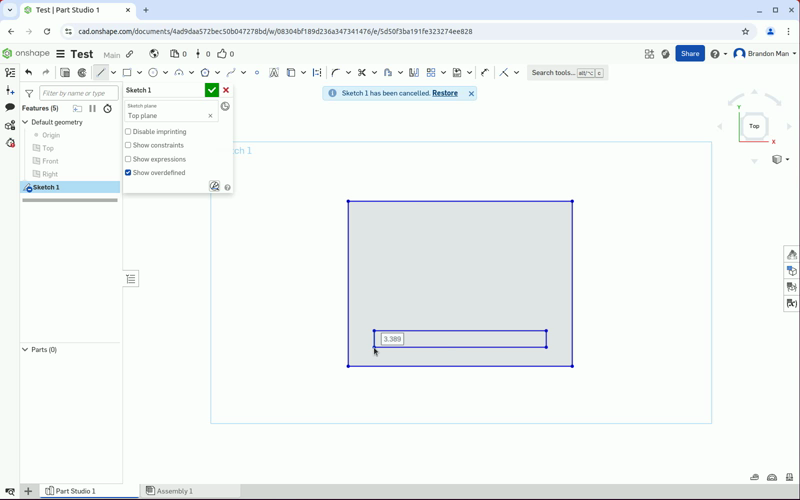
key(l)
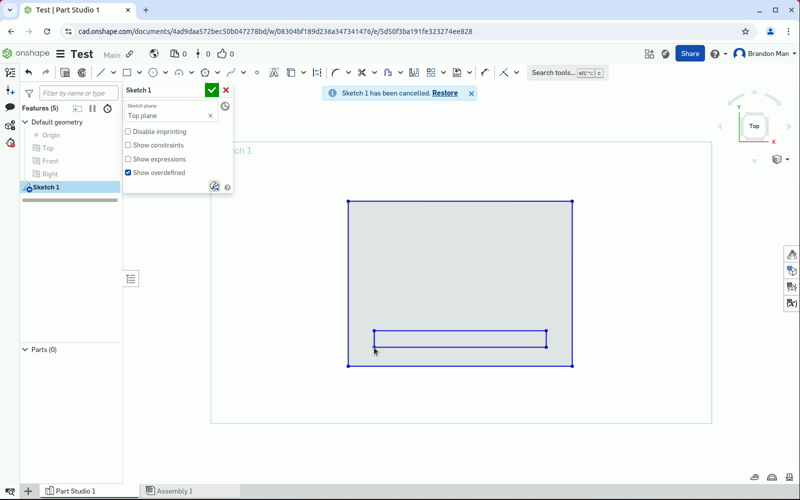
key_down(shift)
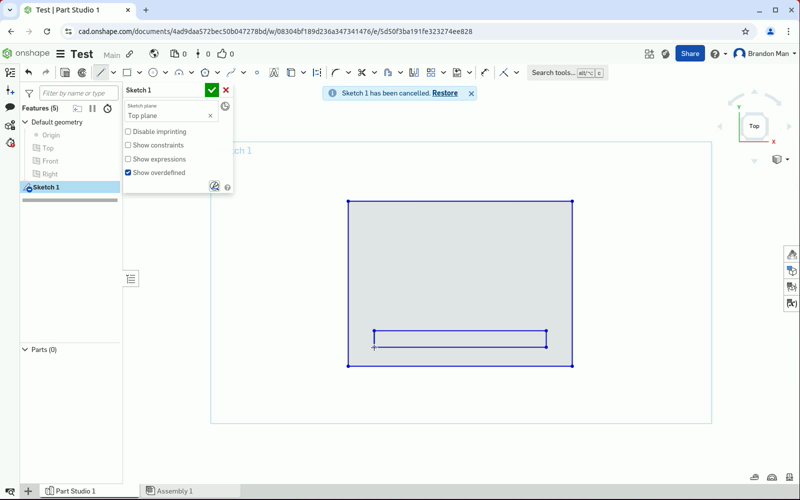
mouse_move(374, 314)
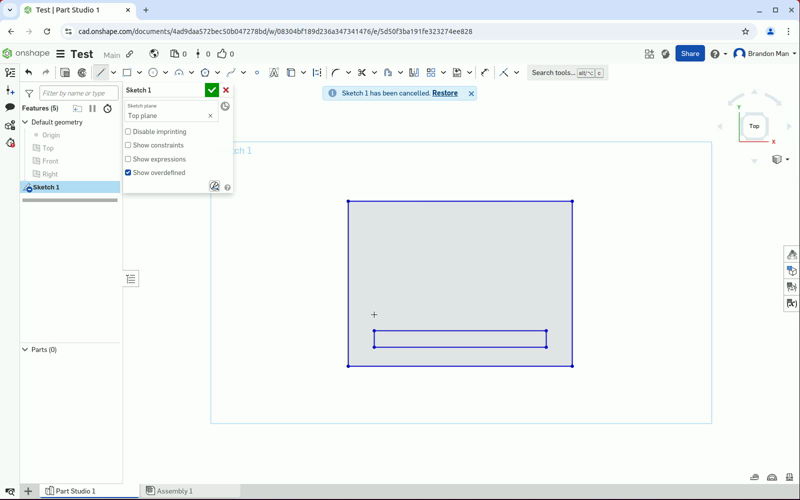
click(374, 314)
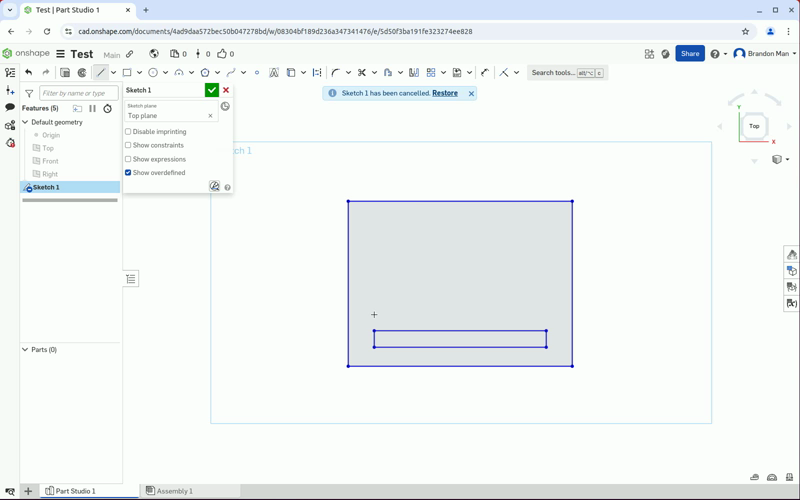
key_up(shift)
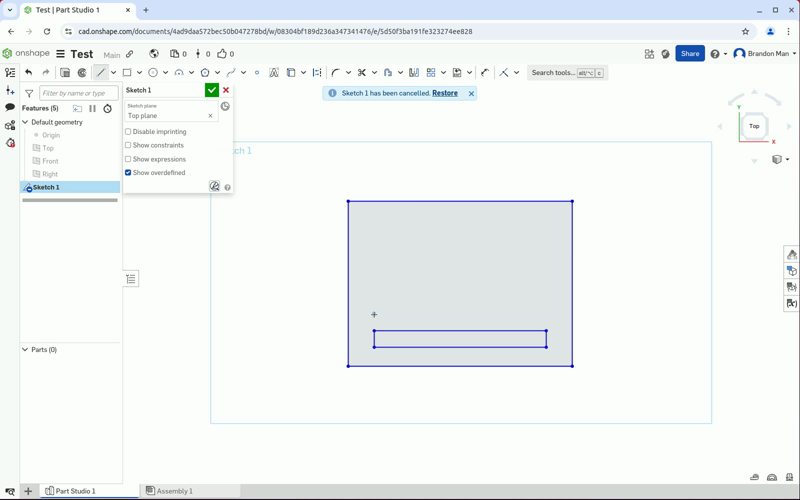
key_down(shift)
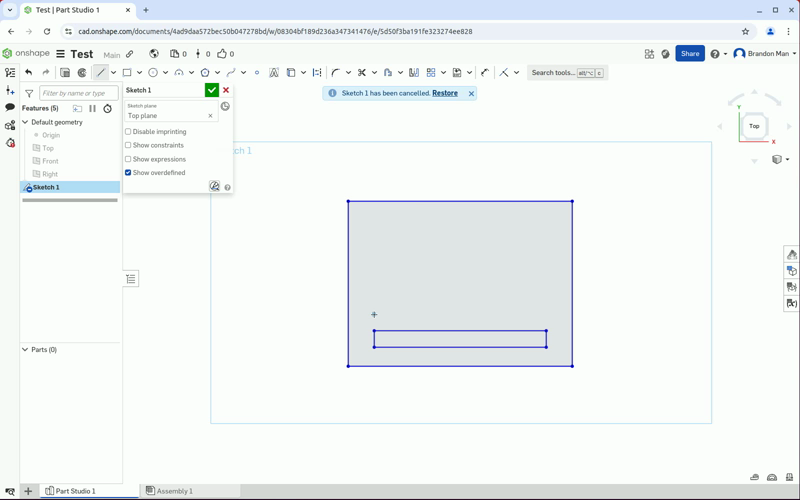
mouse_move(546, 314)
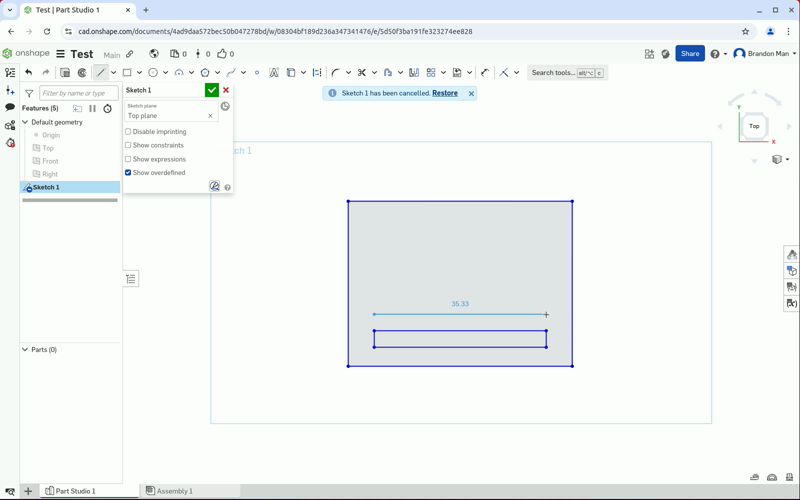
click(546, 314)
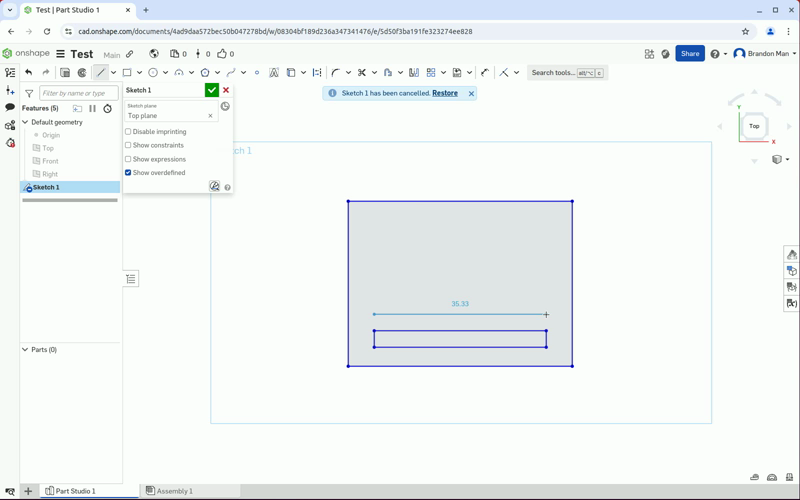
key_up(shift)
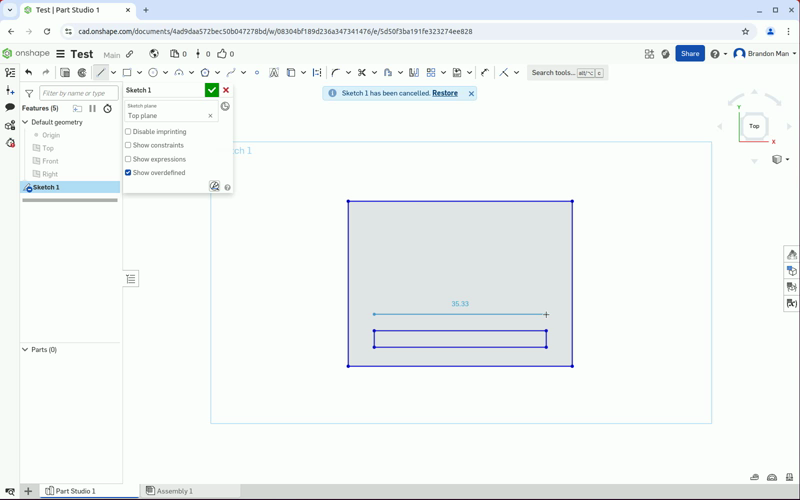
key_down(shift)
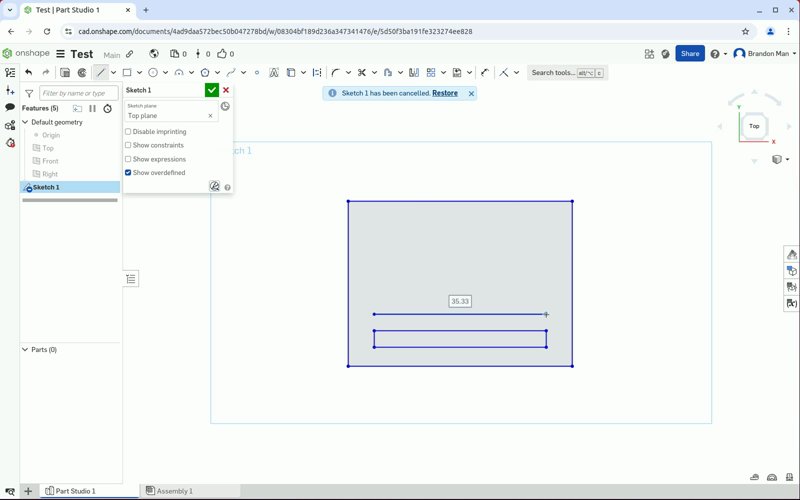
mouse_move(576, 314)
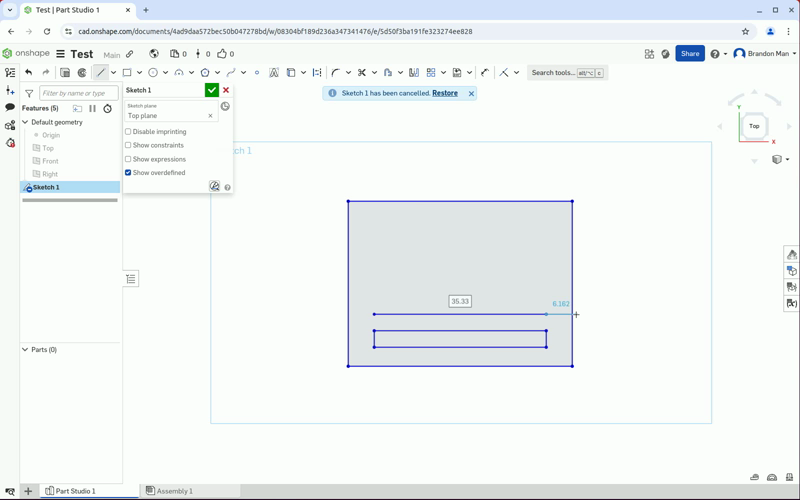
mouse_move(546, 297)
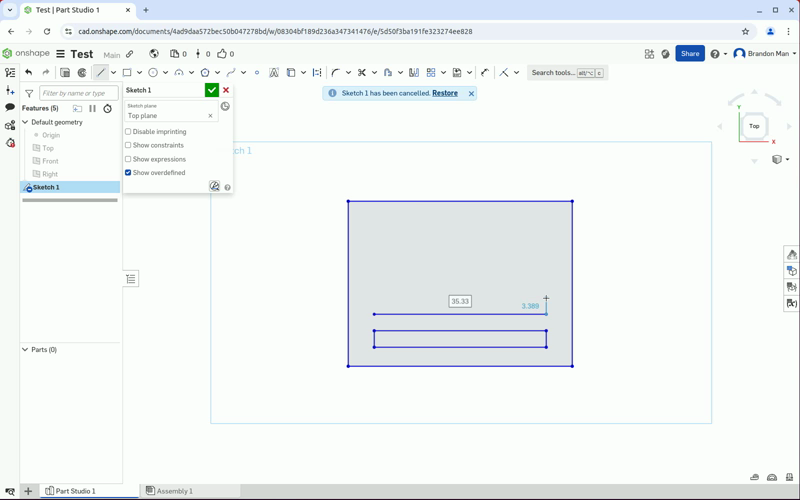
click(546, 297)
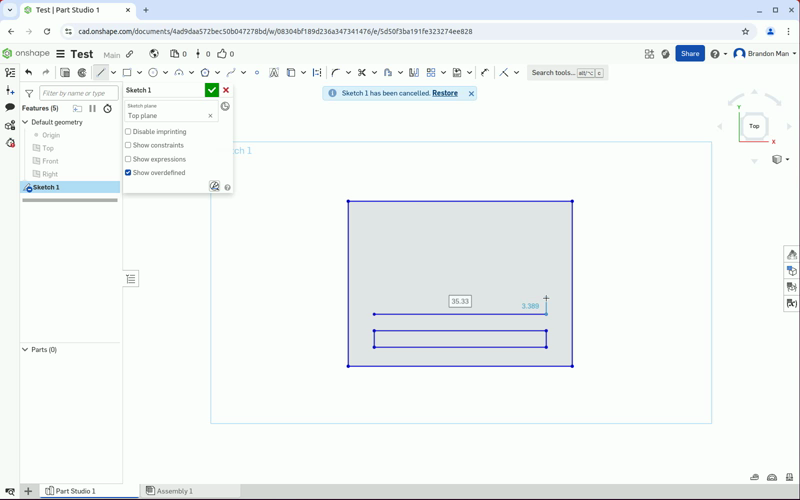
key_up(shift)
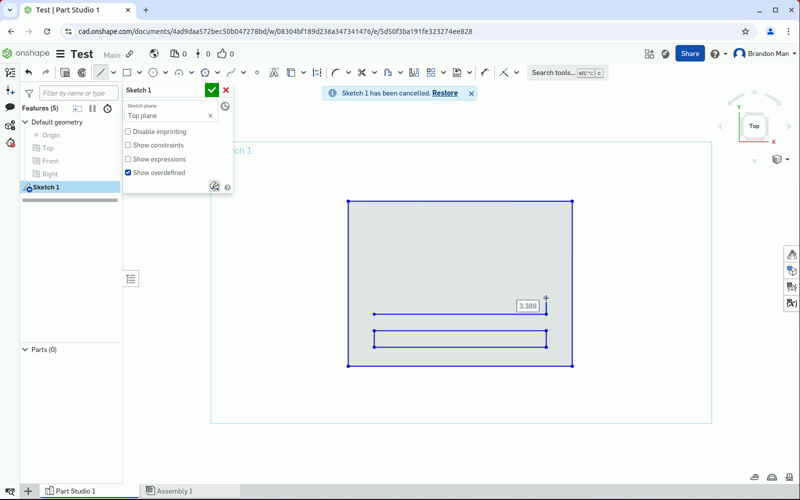
key_down(shift)
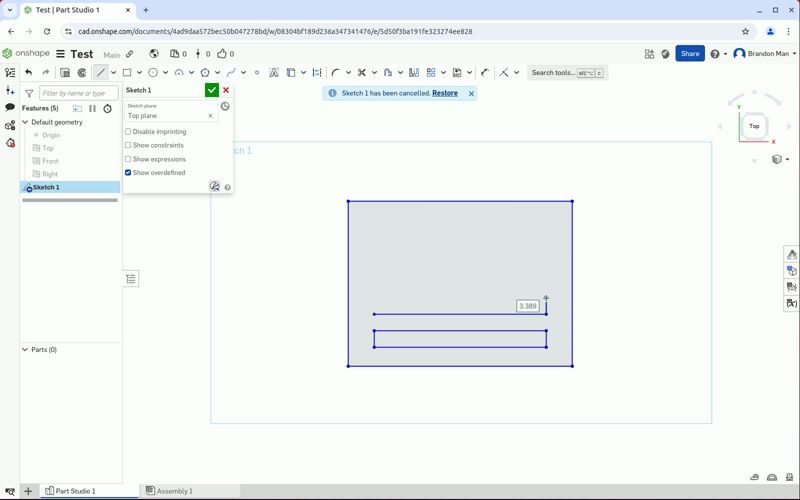
mouse_move(374, 297)
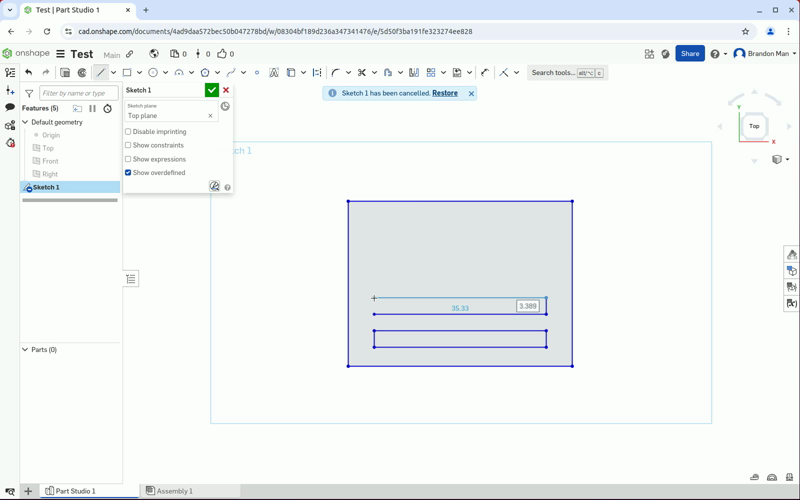
click(374, 297)
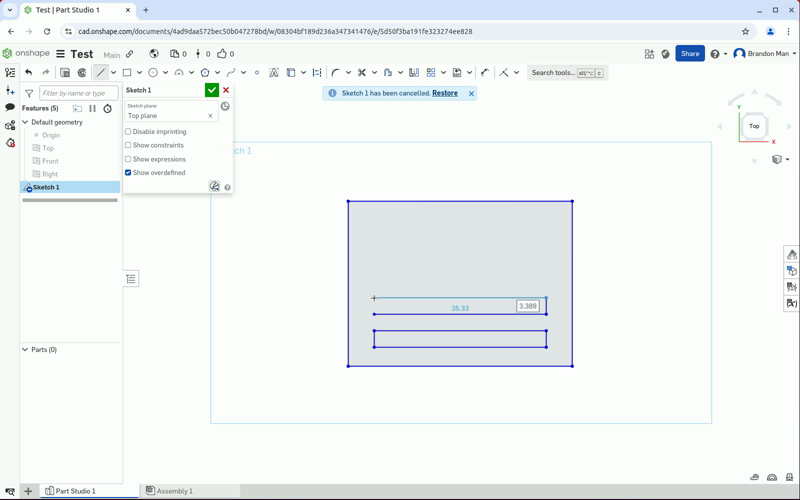
key_up(shift)
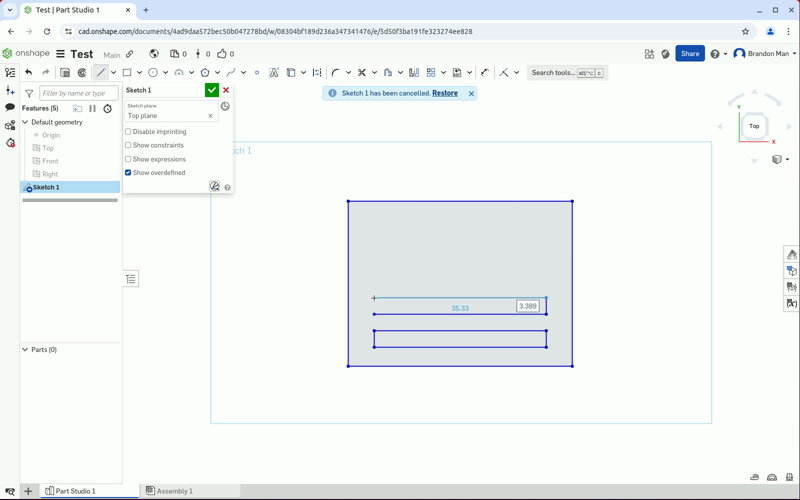
mouse_move(404, 297)
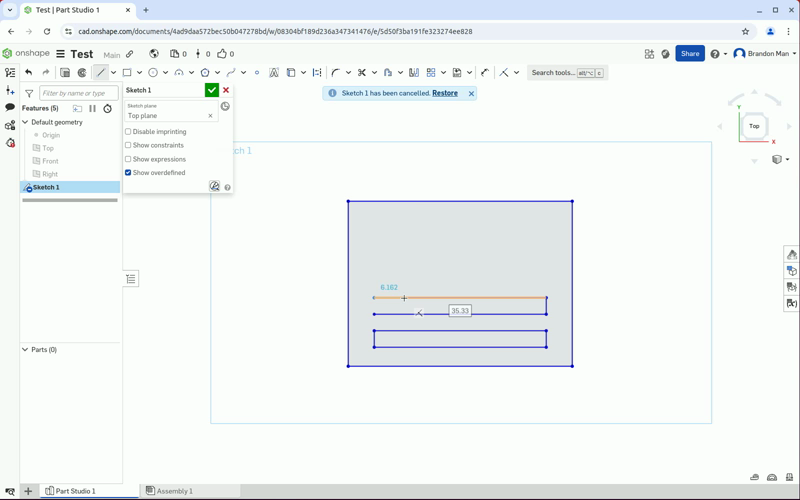
key_down(shift)
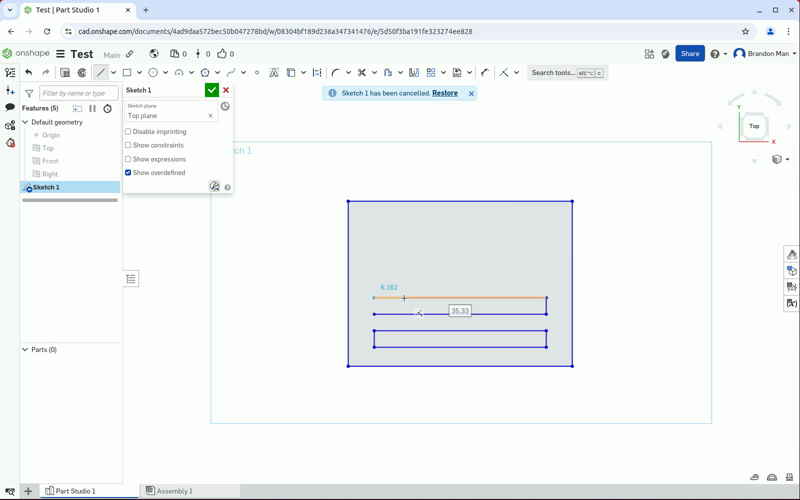
mouse_move(374, 314)
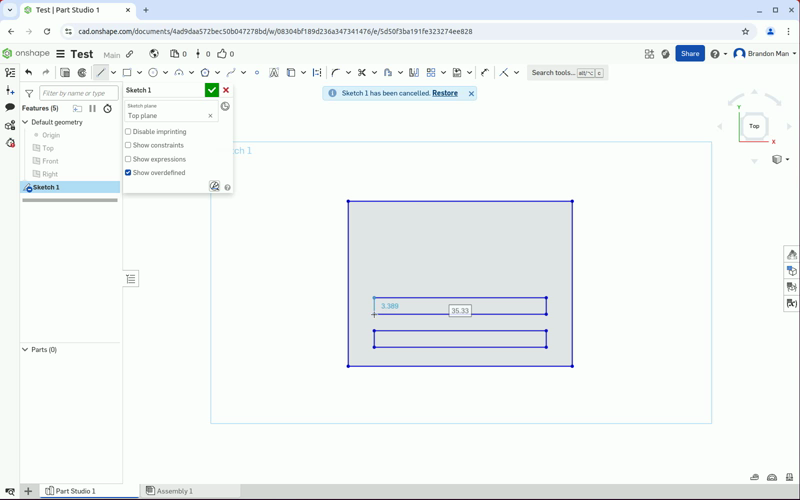
key_up(shift)
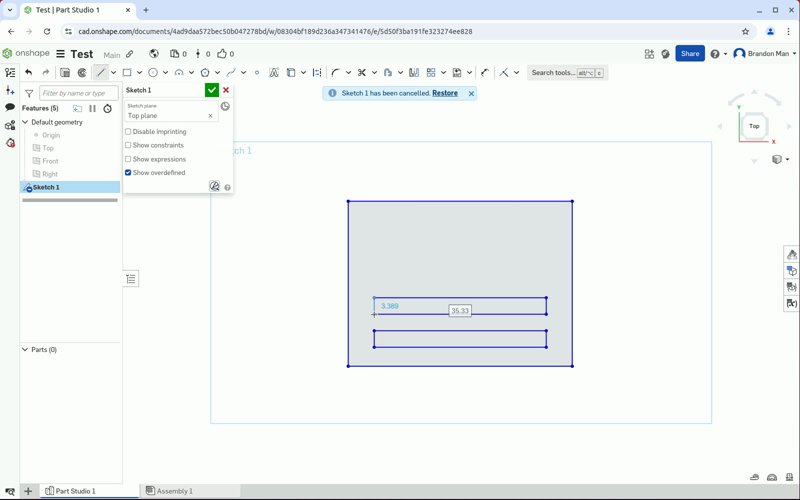
click(374, 314)
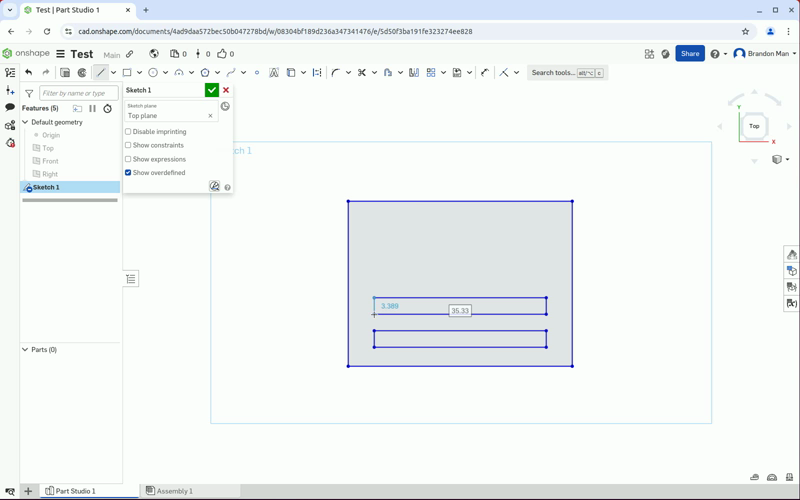
key(esc)
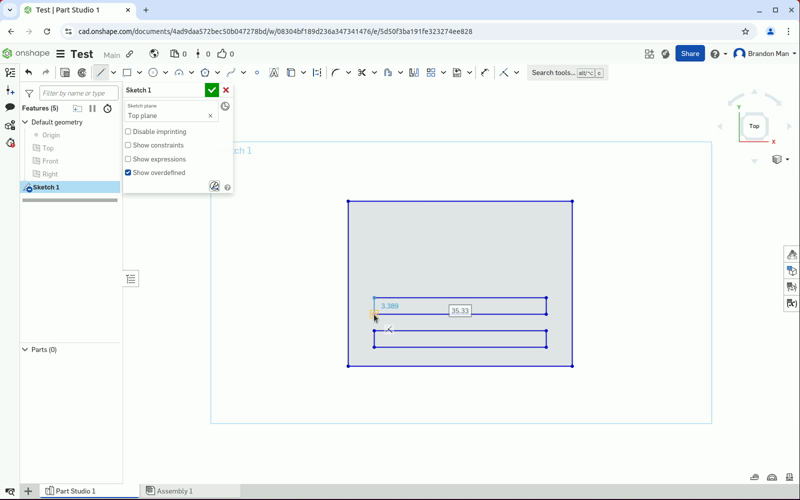
key(l)
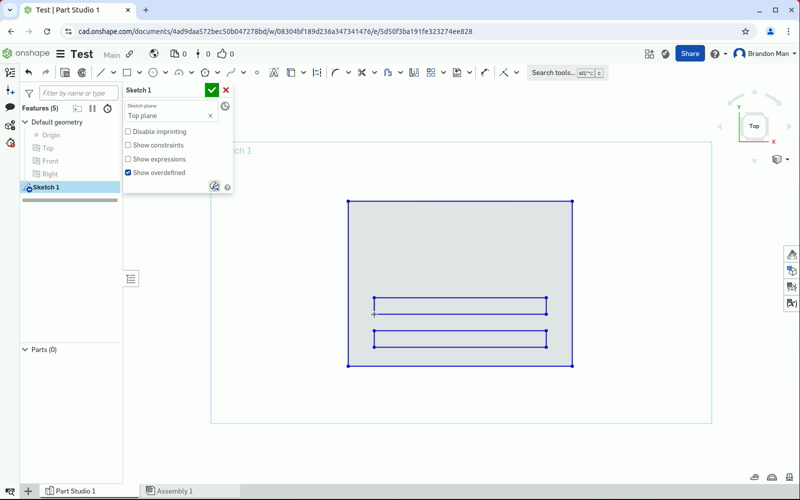
key_down(shift)
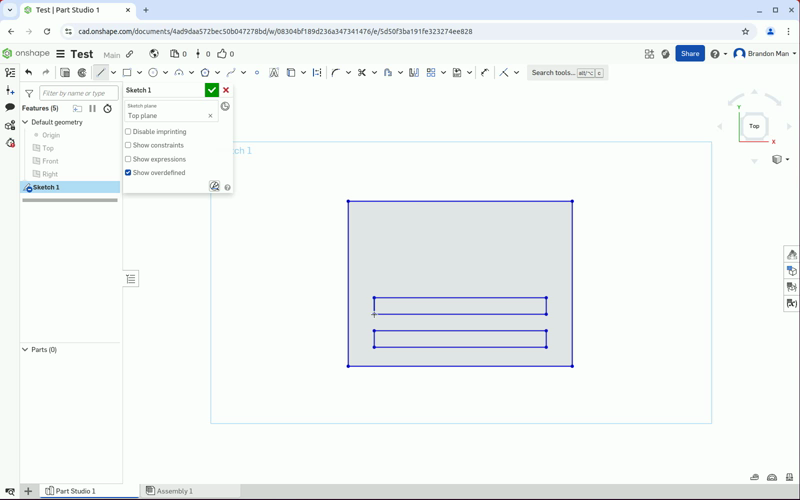
mouse_move(374, 279)
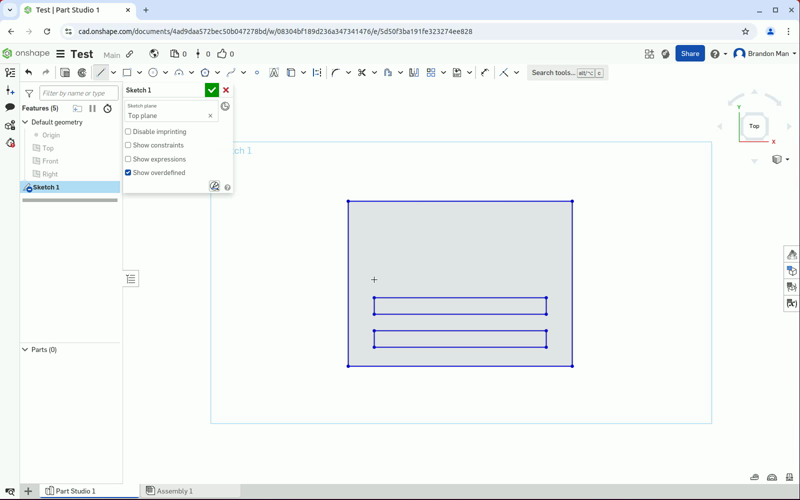
click(374, 279)
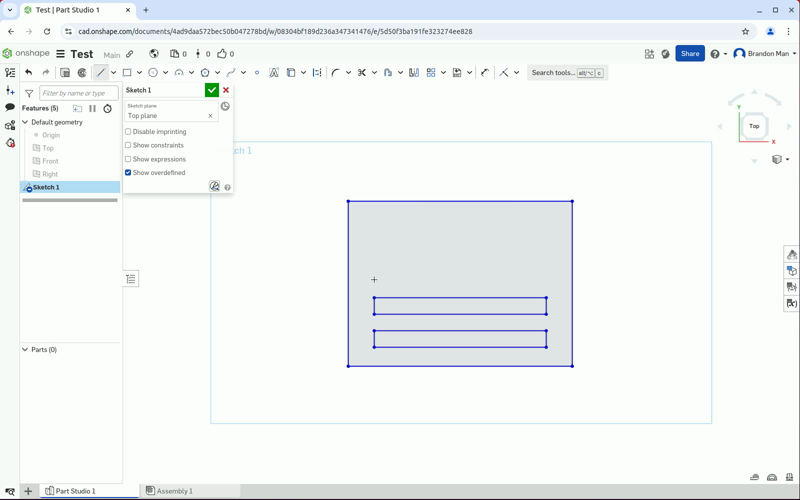
key_up(shift)
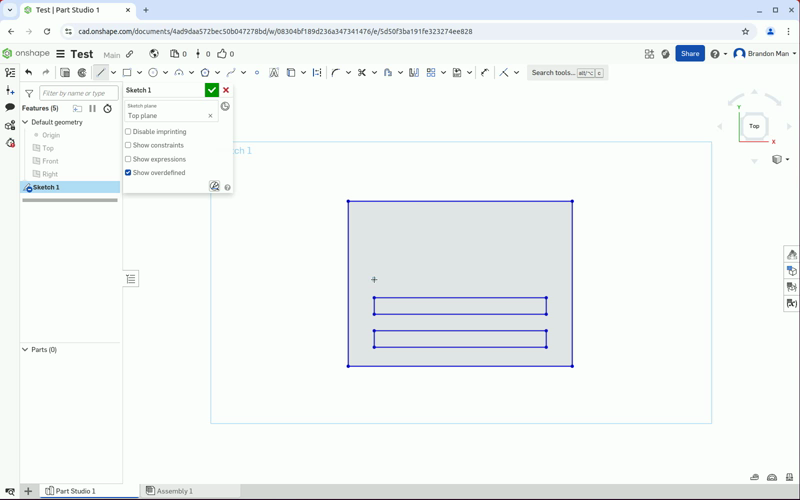
key_down(shift)
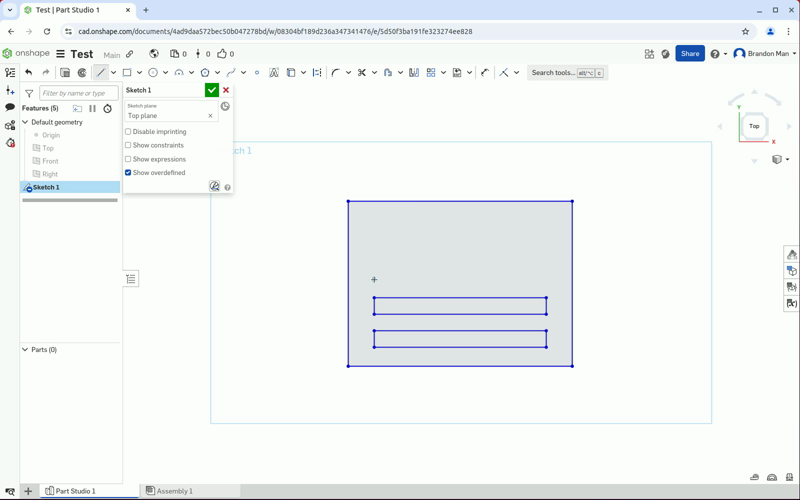
mouse_move(546, 279)
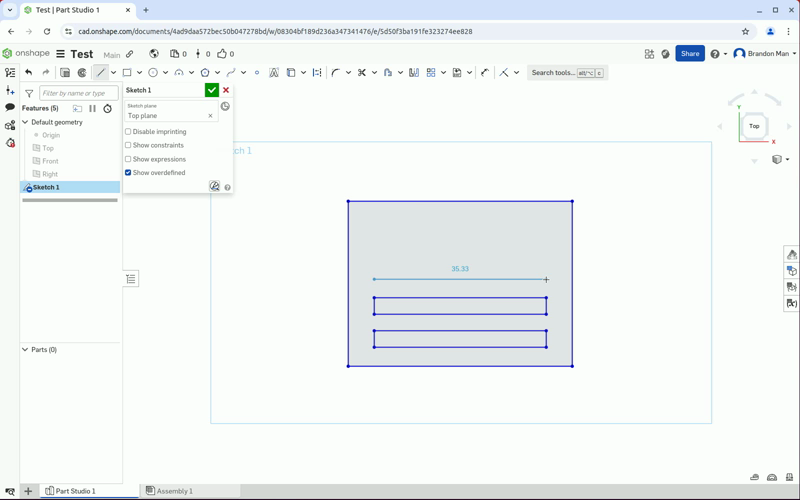
click(546, 279)
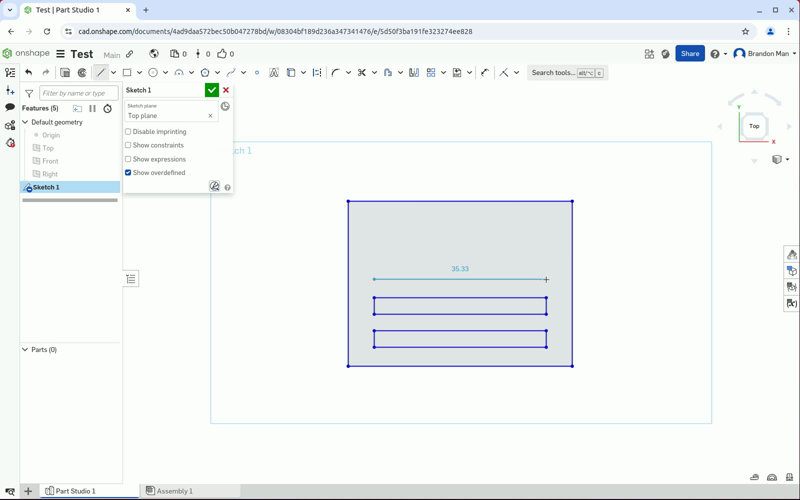
key_up(shift)
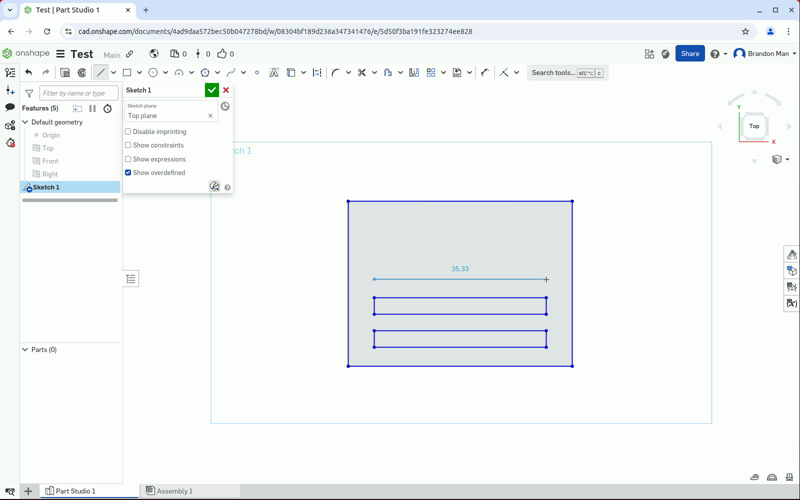
key_down(shift)
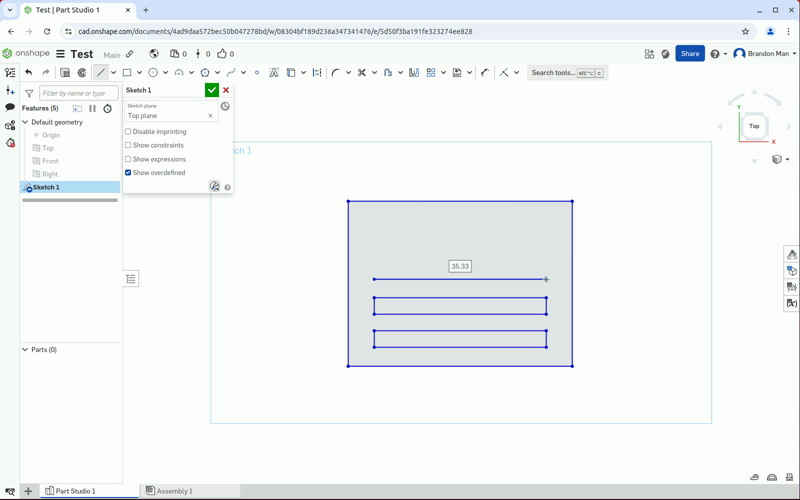
mouse_move(576, 279)
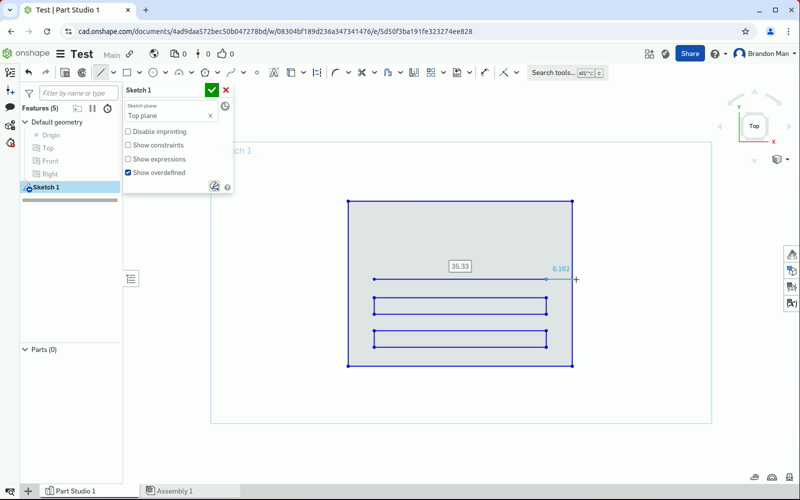
mouse_move(546, 262)
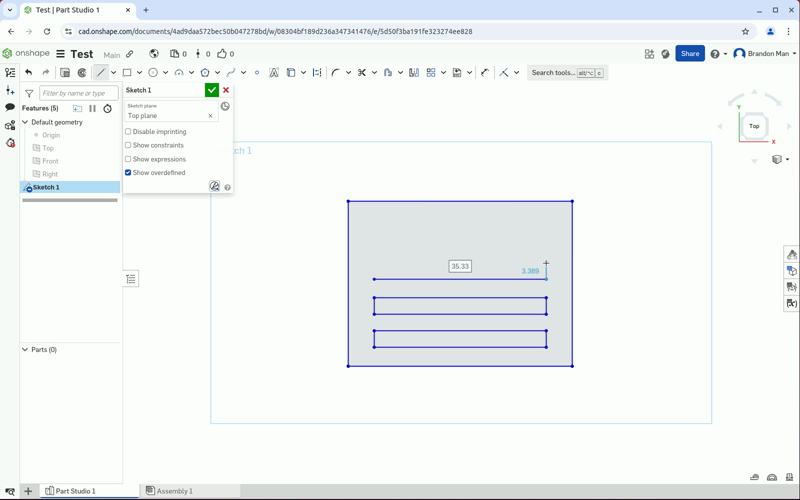
click(546, 262)
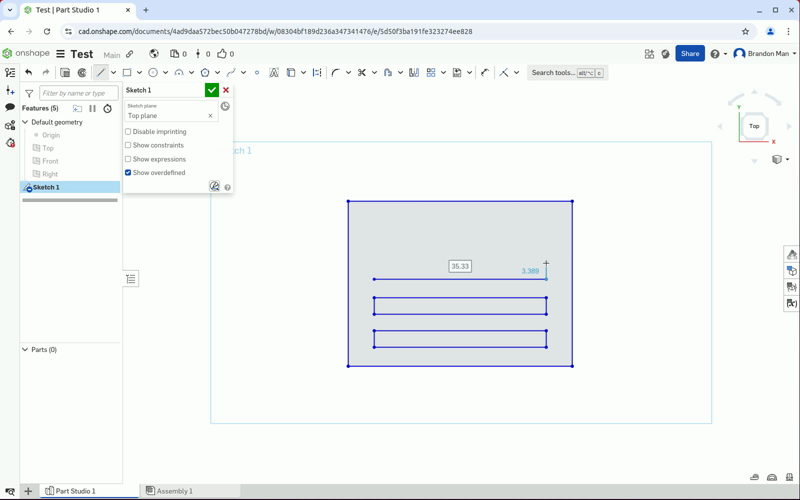
key_up(shift)
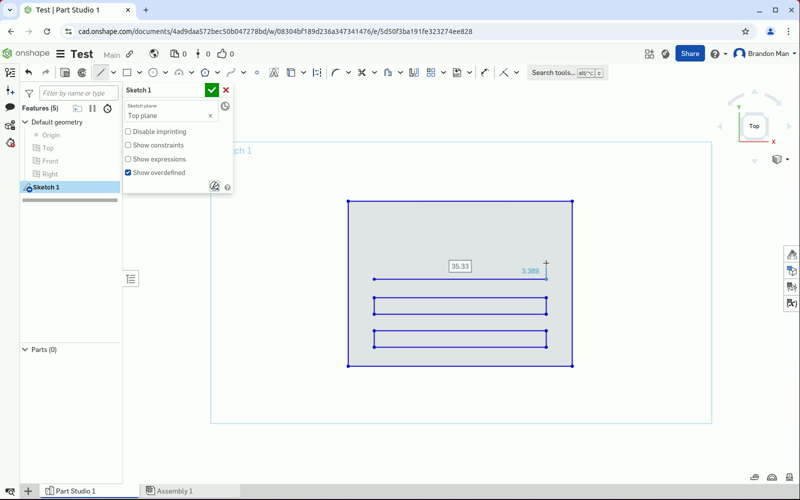
key_down(shift)
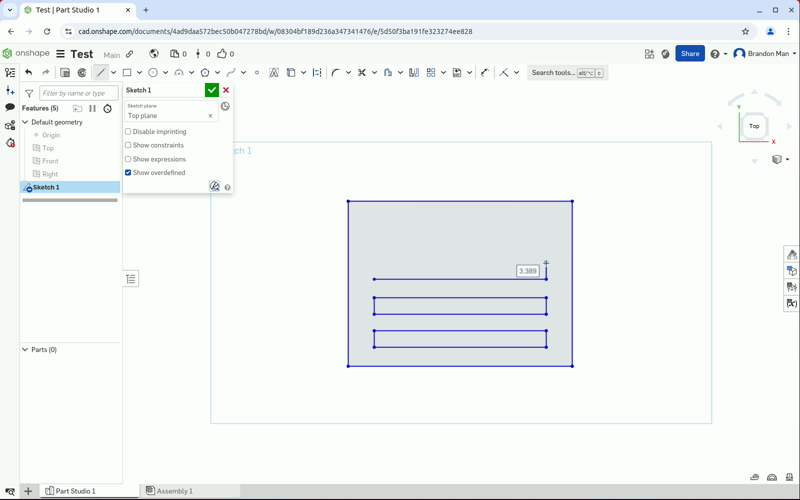
mouse_move(374, 262)
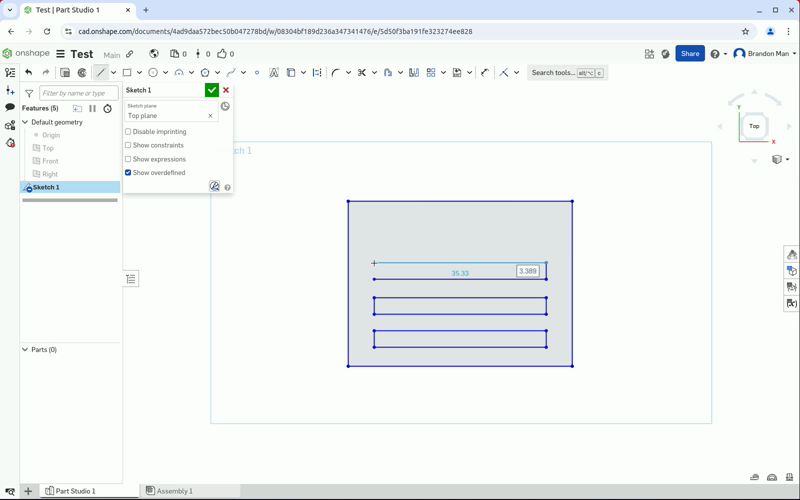
click(374, 262)
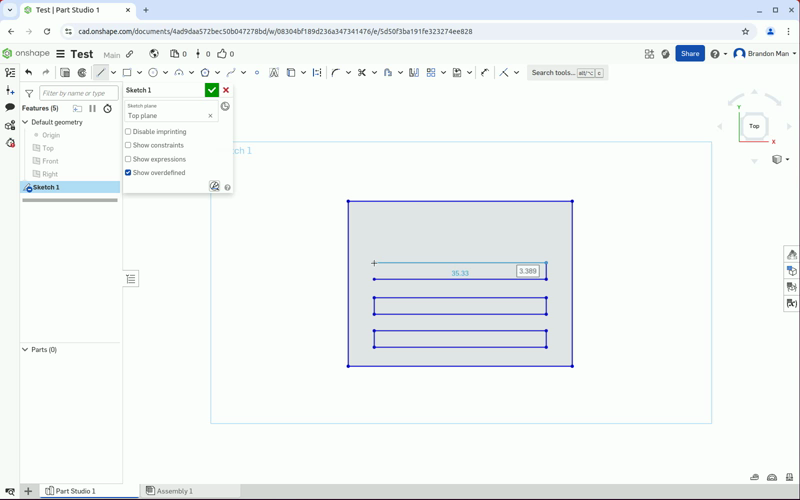
key_up(shift)
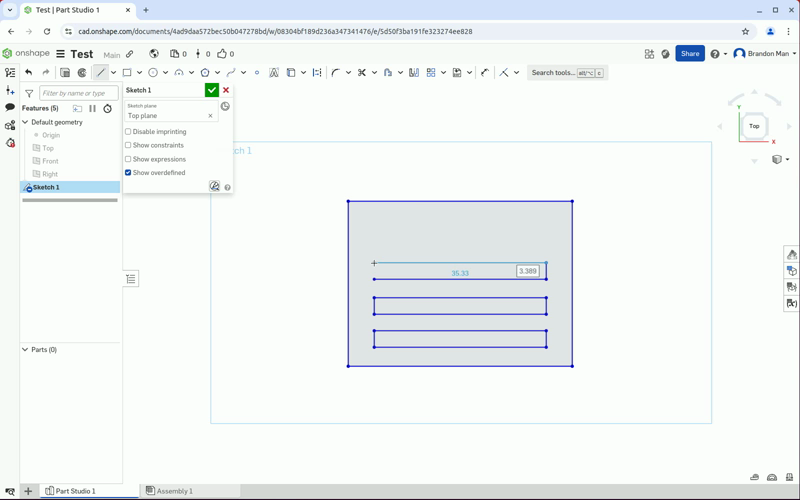
mouse_move(404, 262)
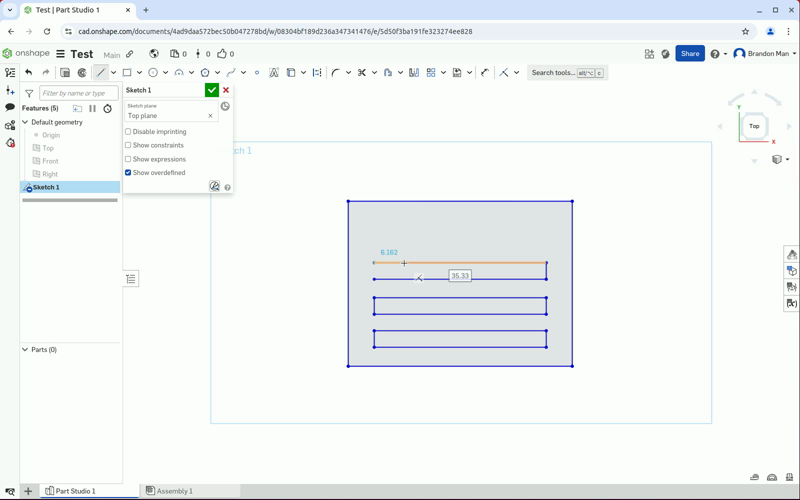
key_down(shift)
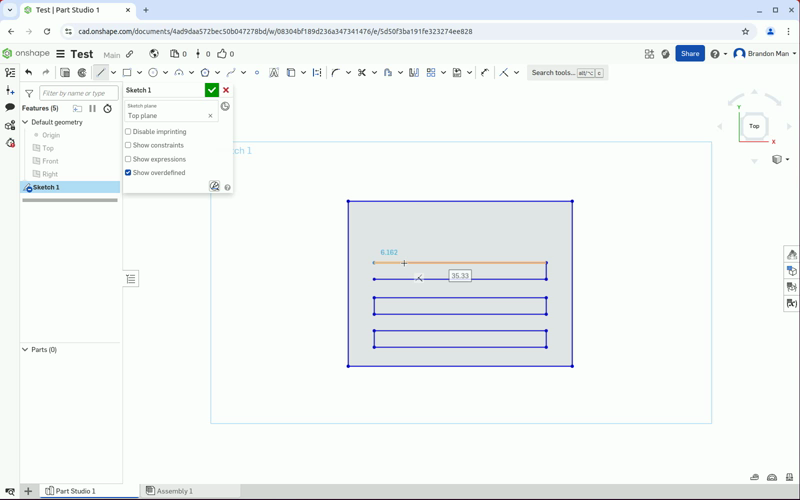
mouse_move(374, 279)
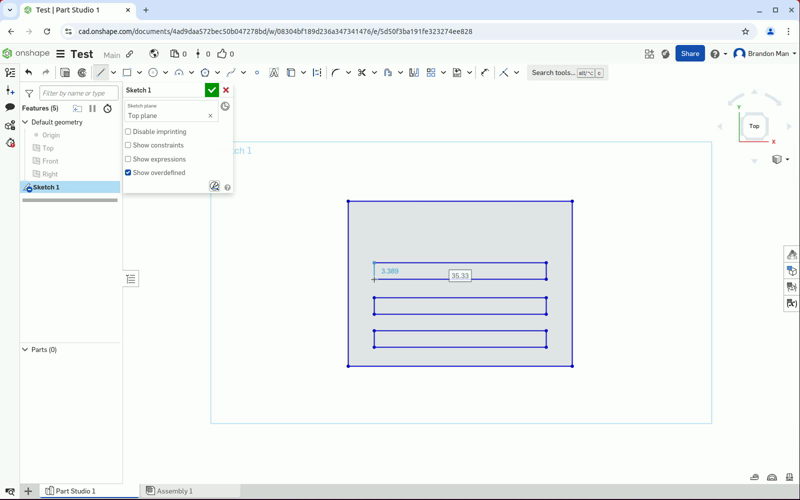
key_up(shift)
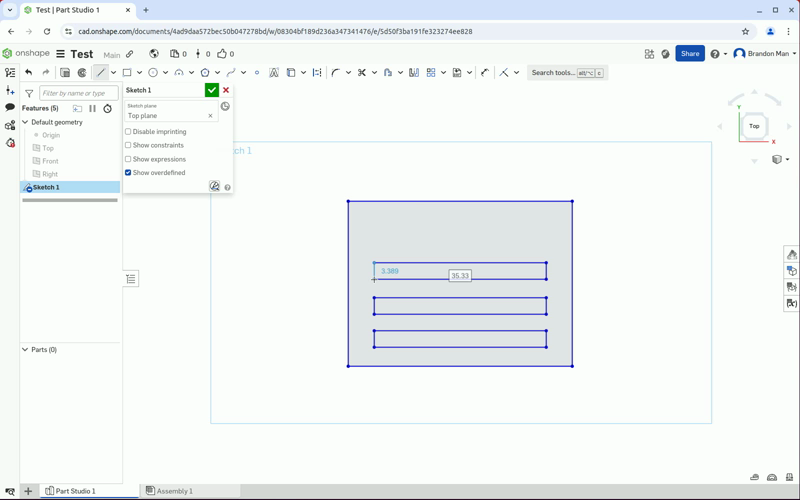
click(374, 279)
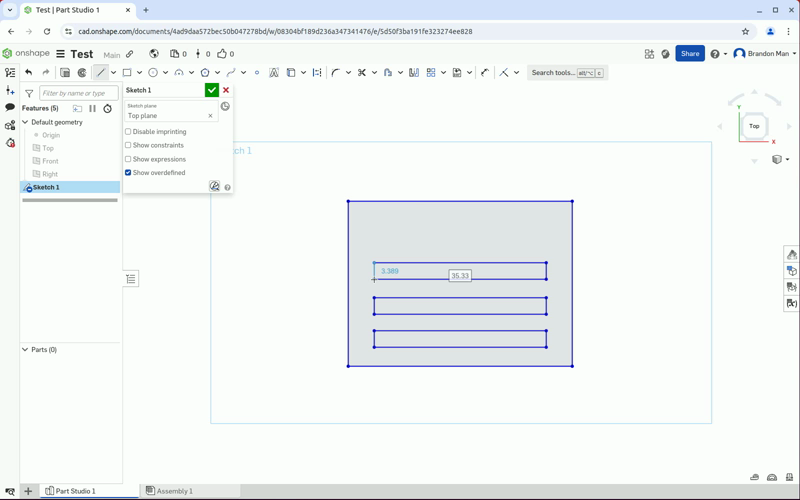
key(esc)
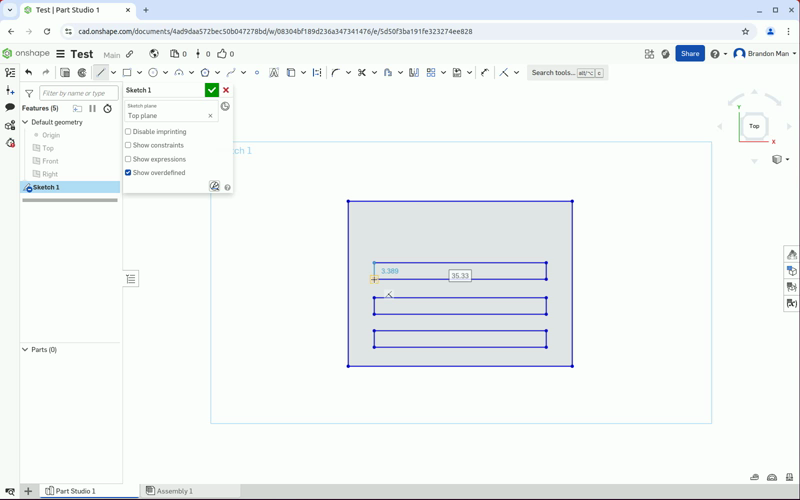
mouse_move(416, 243)
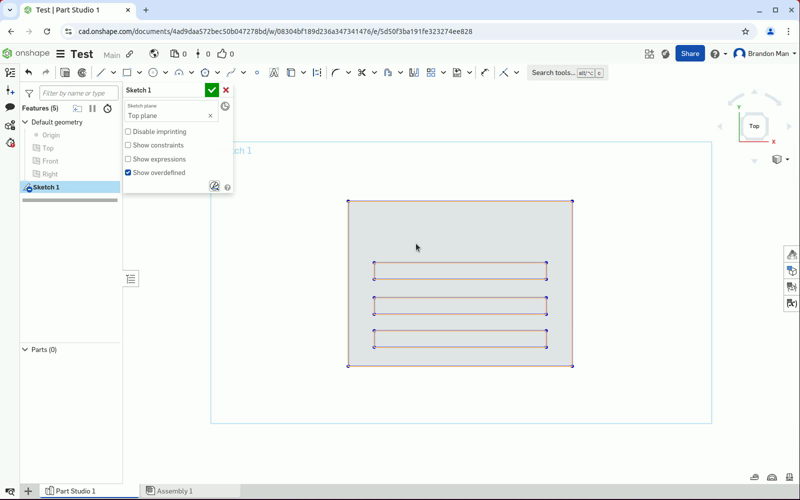
click(416, 243)
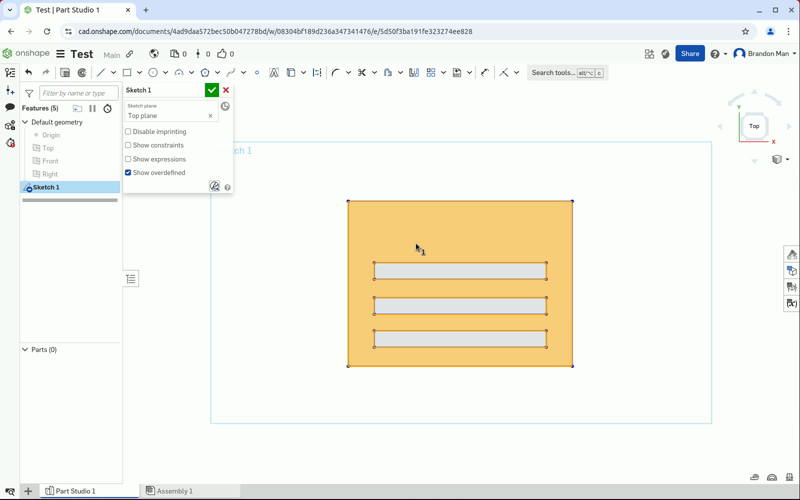
mouse_move(73, 352)
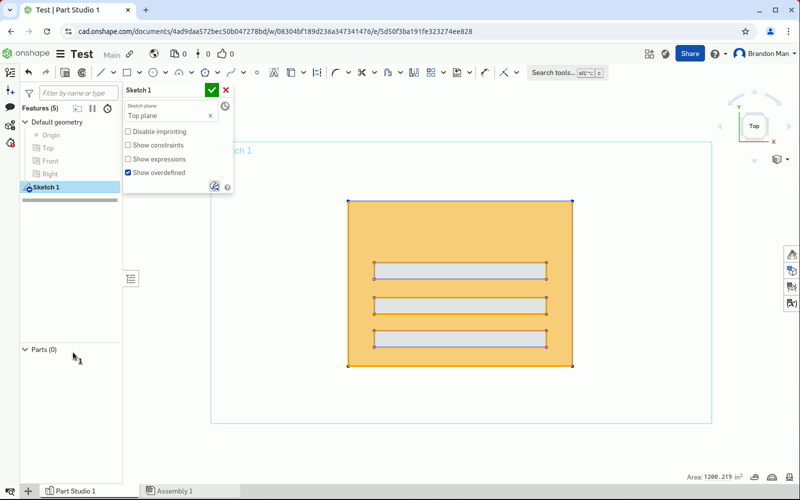
key(shift+y)
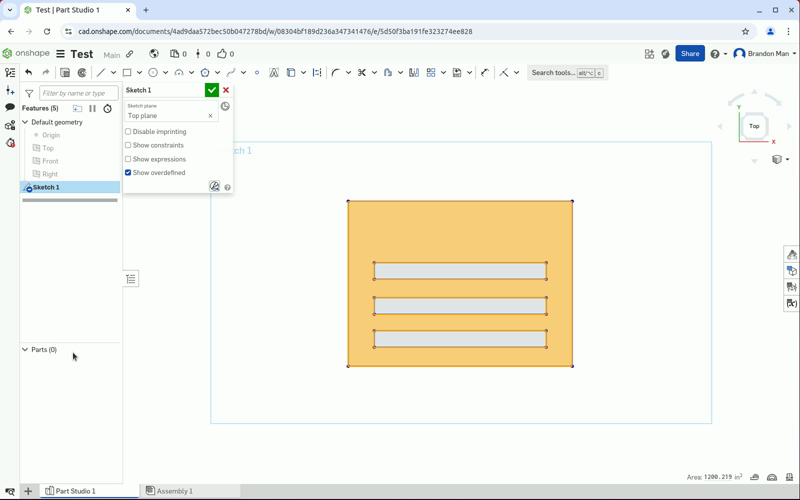
key(shift+e)
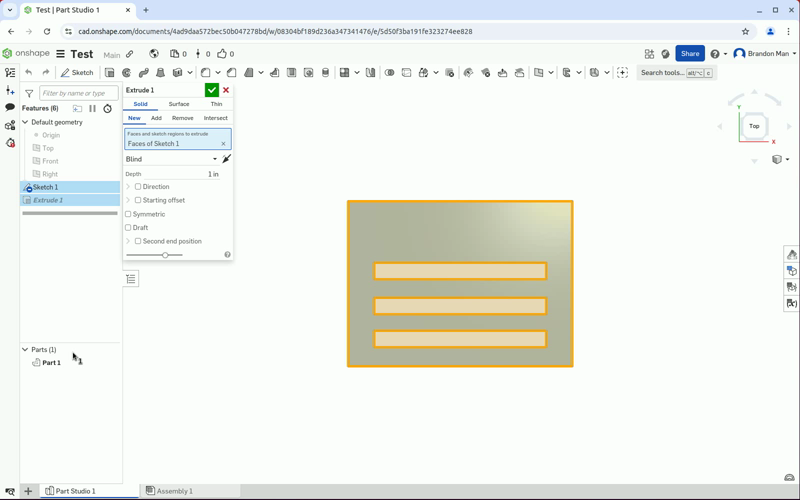
mouse_move(143, 106)
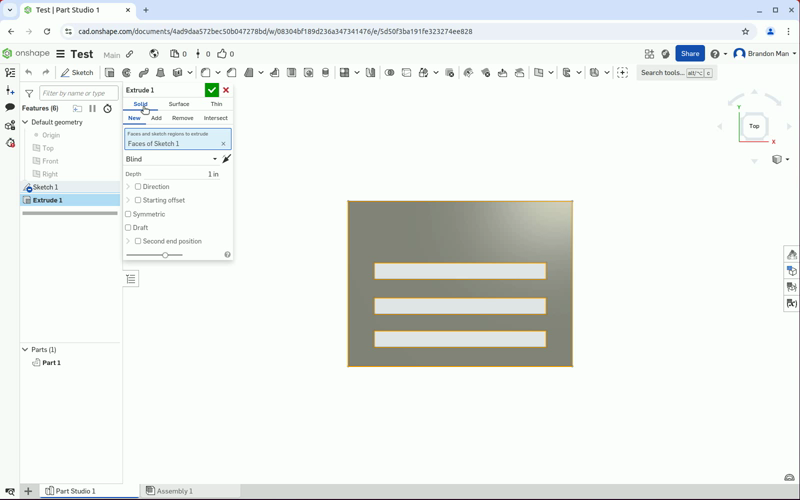
click(143, 106)
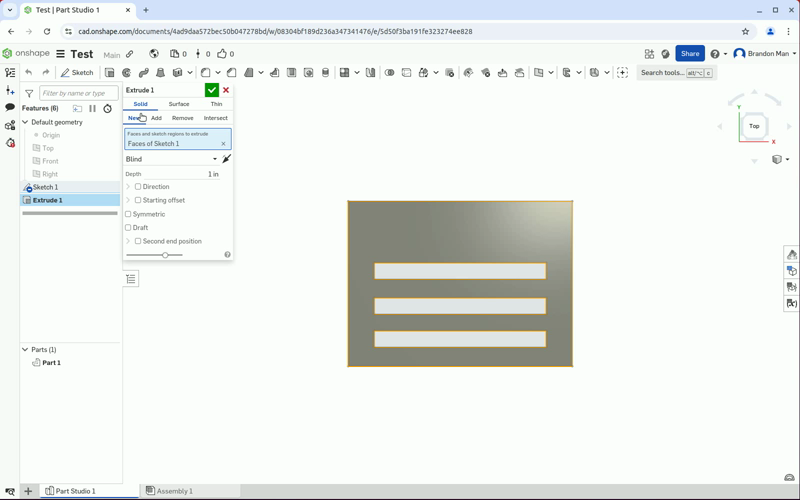
mouse_move(137, 120)
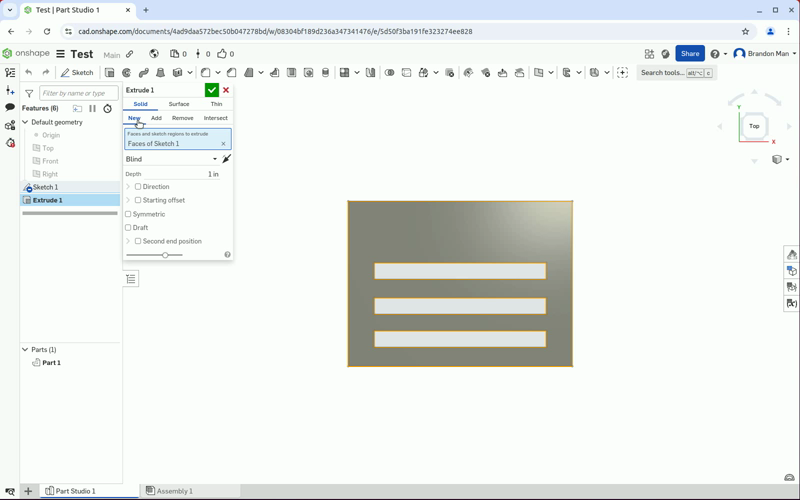
click(137, 120)
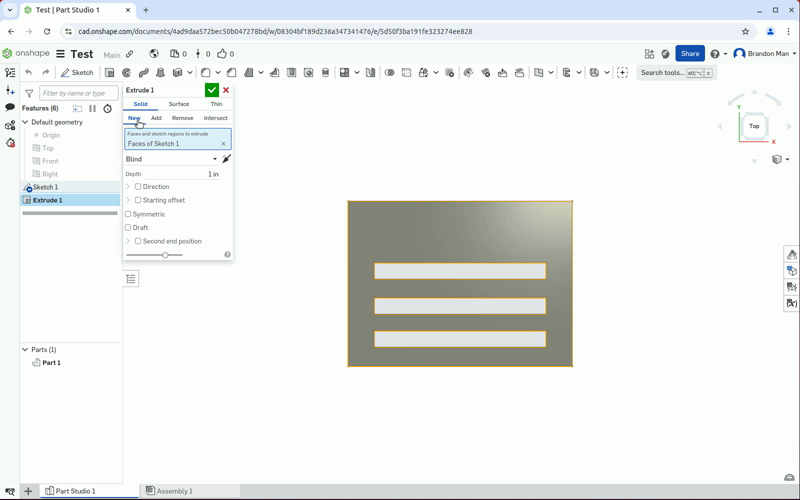
key(tab, 4)
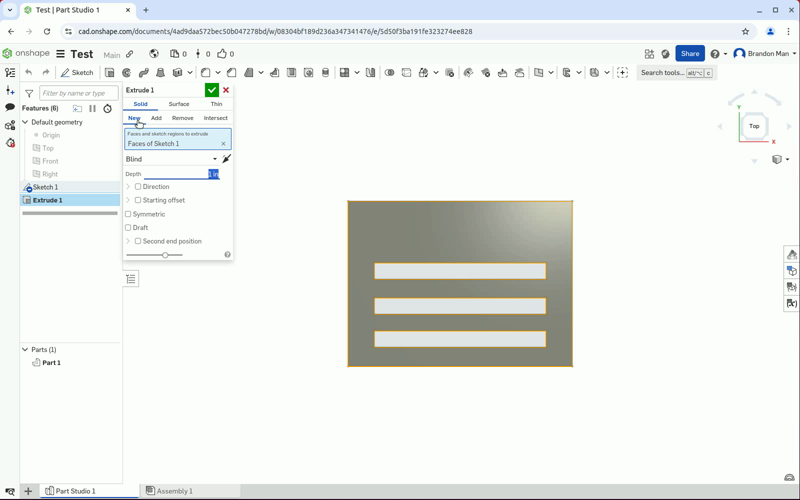
text(-20.942)
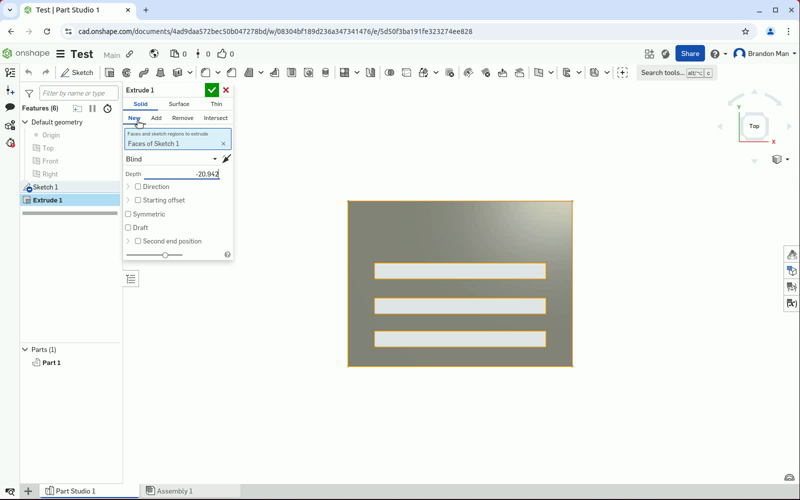
key(enter)
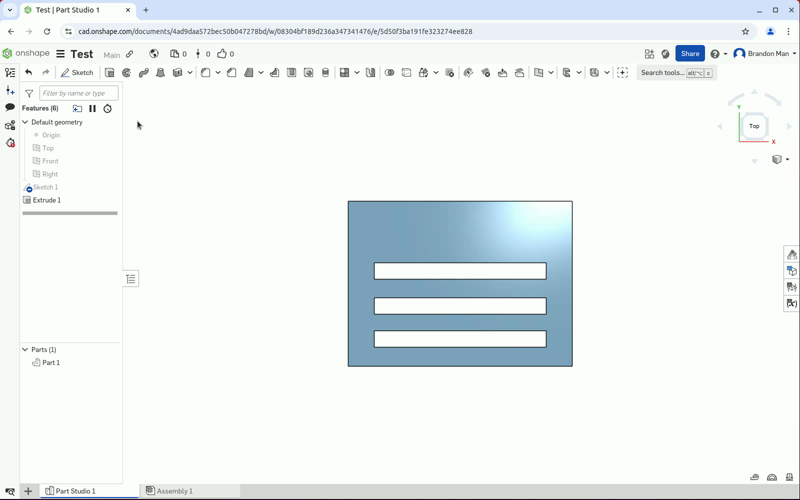
key(shift+h)
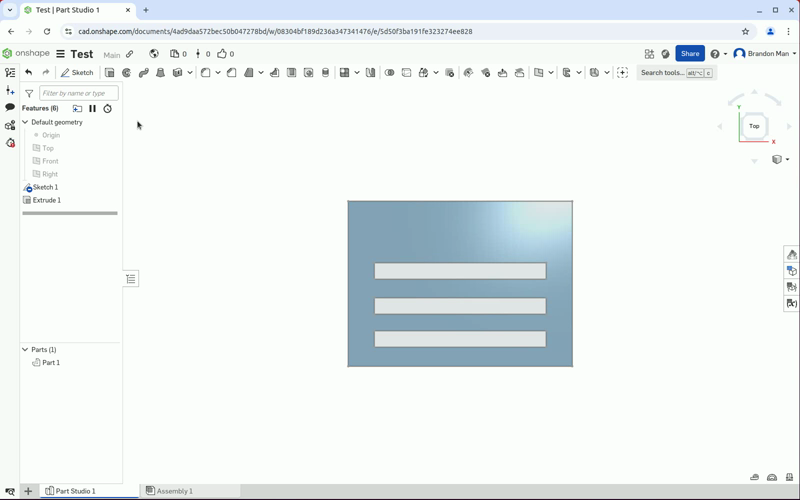
key(shift+h)
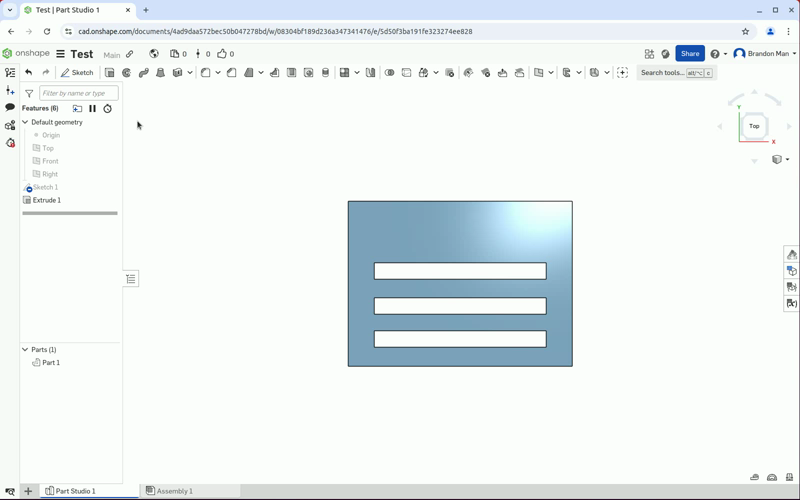
mouse_move(73, 189)
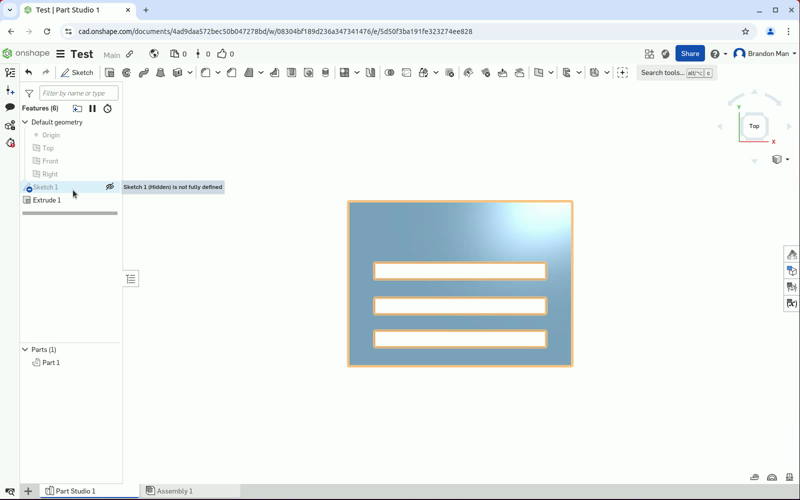
click(73, 189)
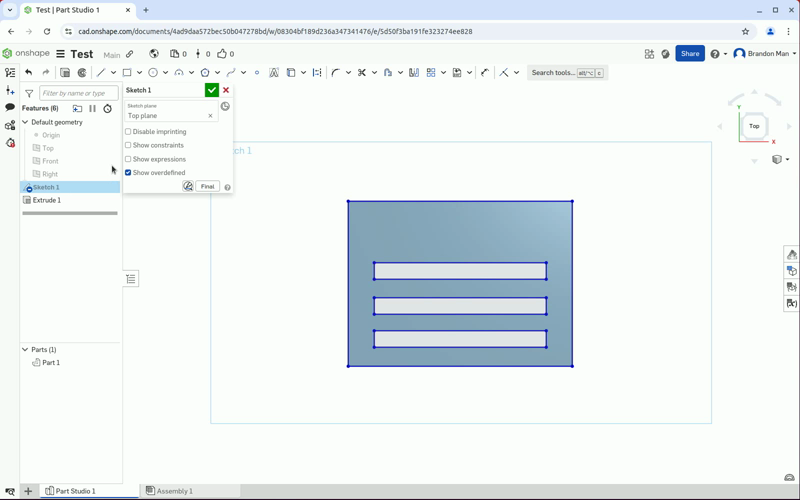
mouse_move(229, 92)
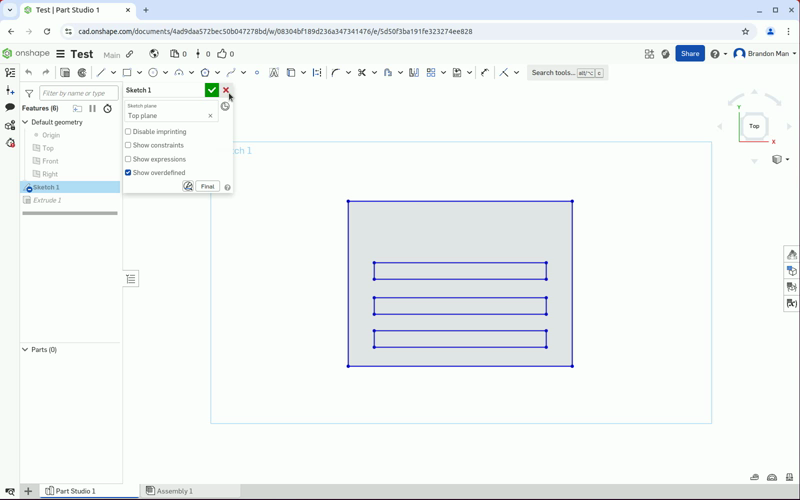
click(229, 92)
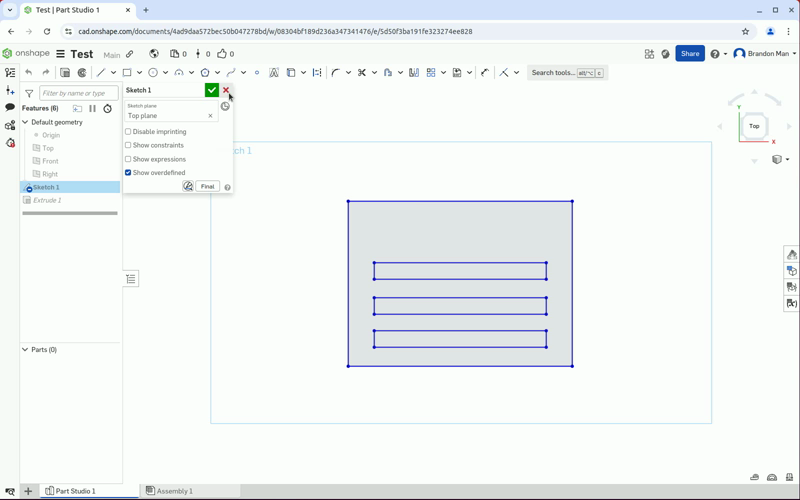
key(shift+s)
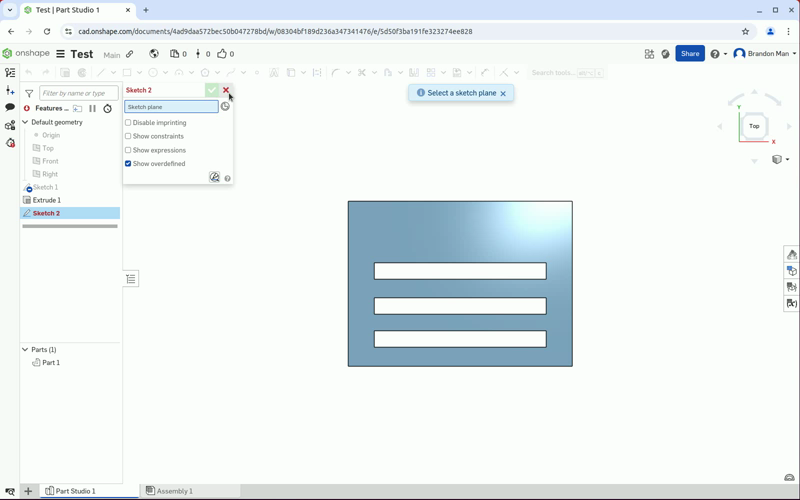
mouse_move(73, 150)
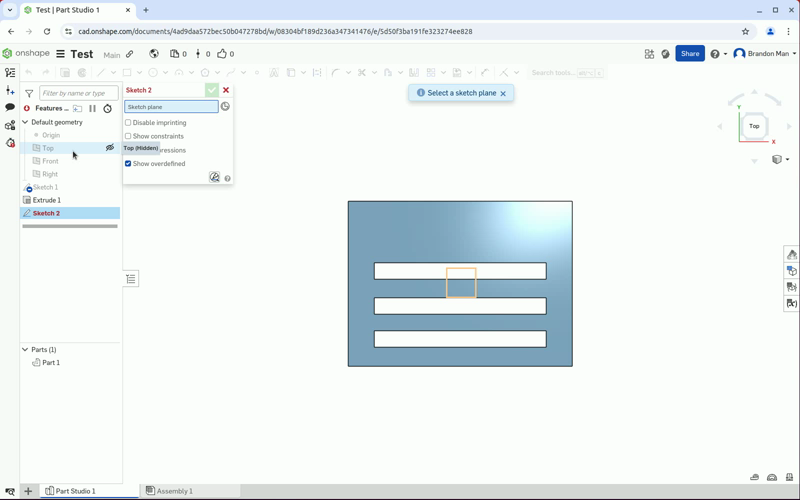
click(73, 150)
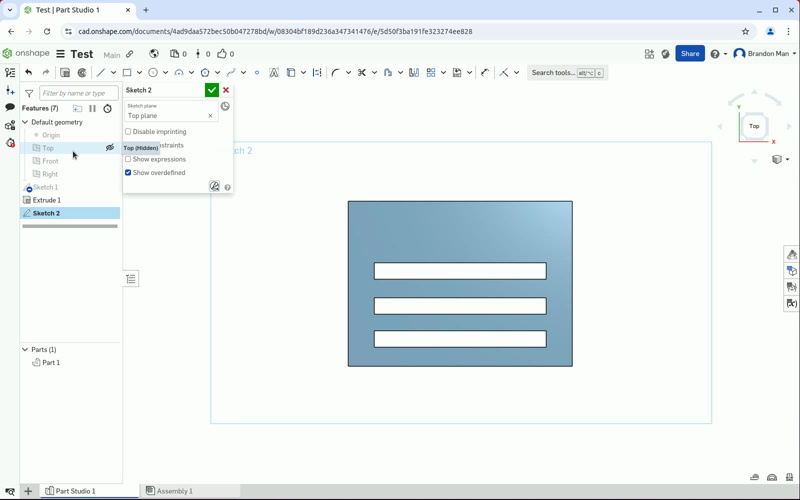
mouse_move(73, 352)
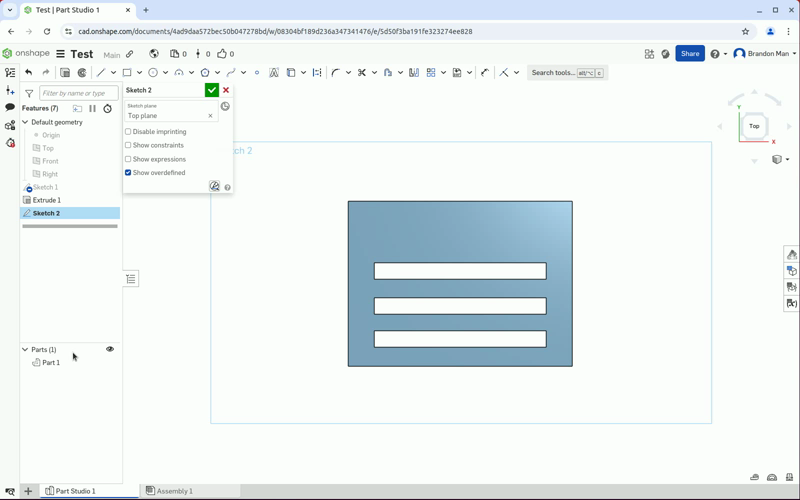
key(y)
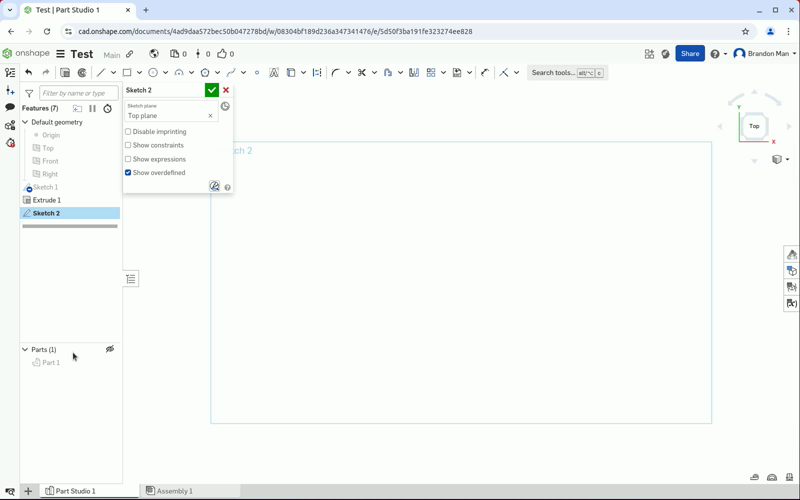
key(l)
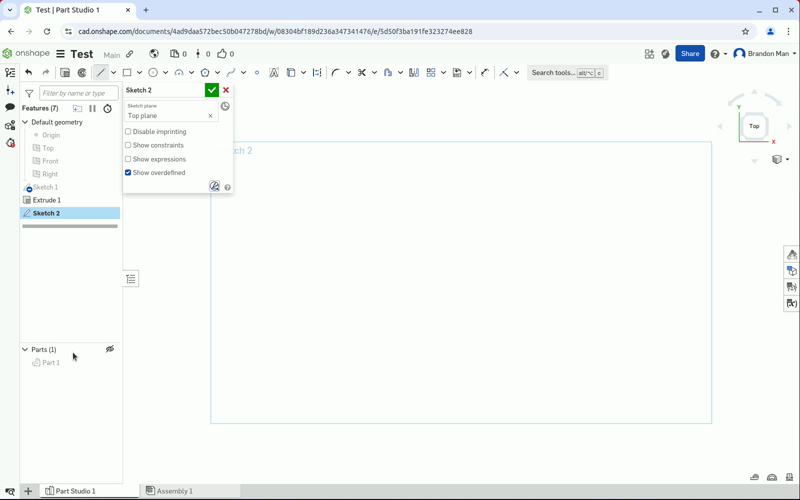
key_down(shift)
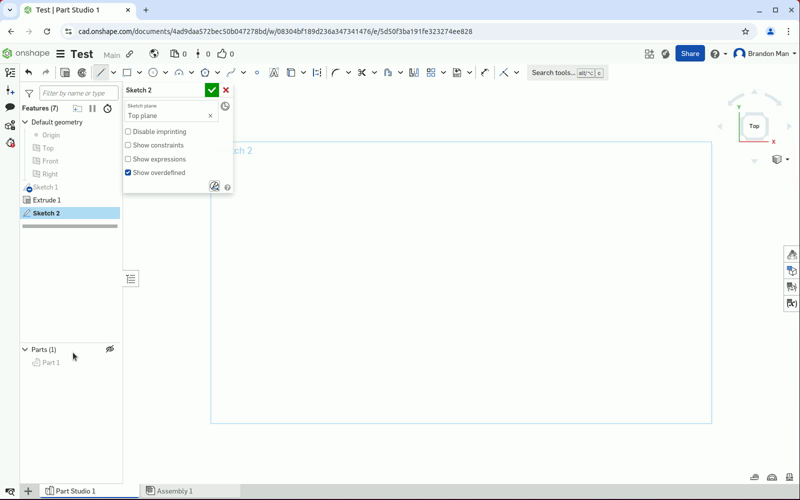
mouse_move(374, 279)
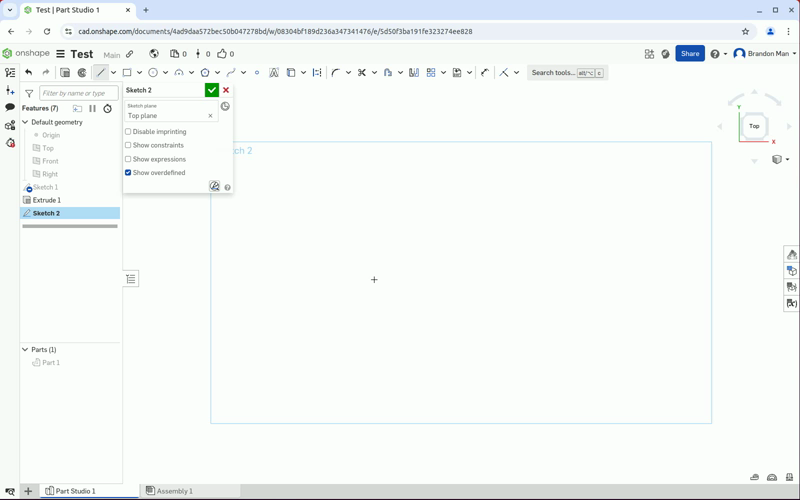
click(374, 279)
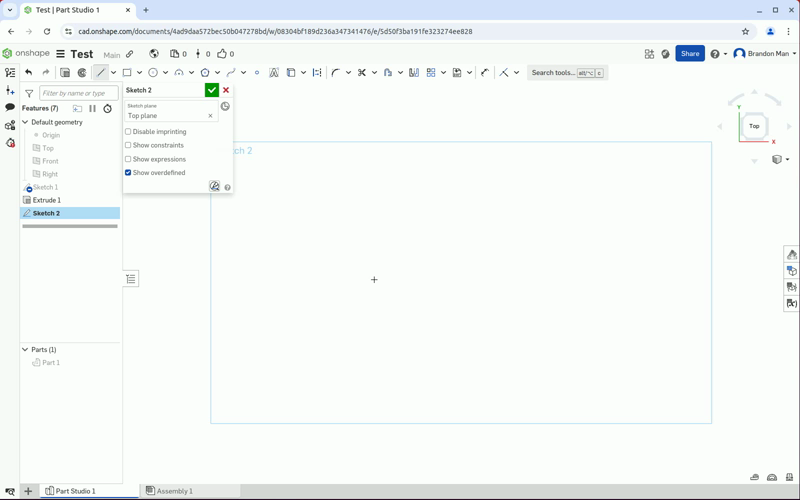
key_up(shift)
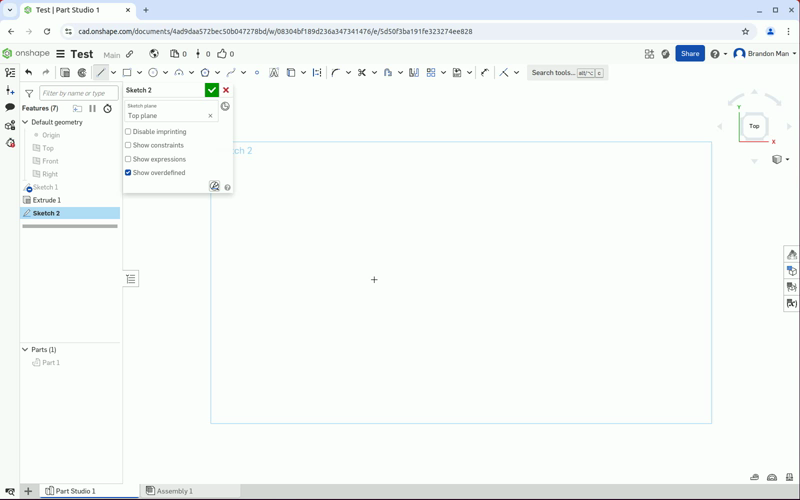
key_down(shift)
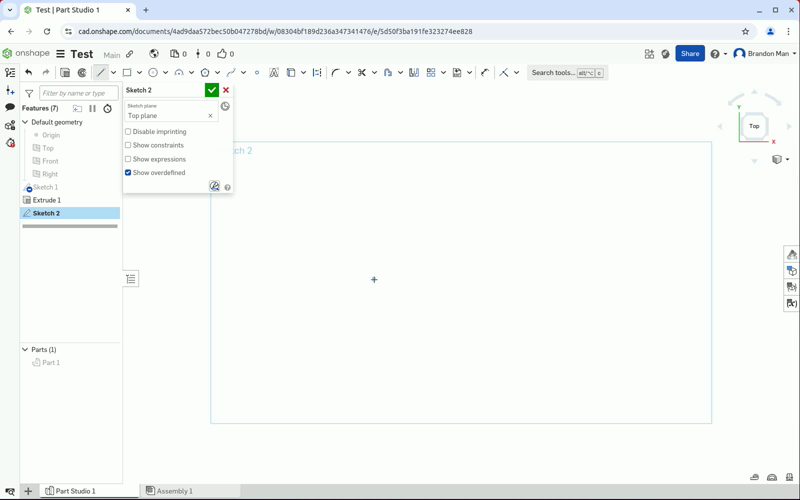
mouse_move(548, 279)
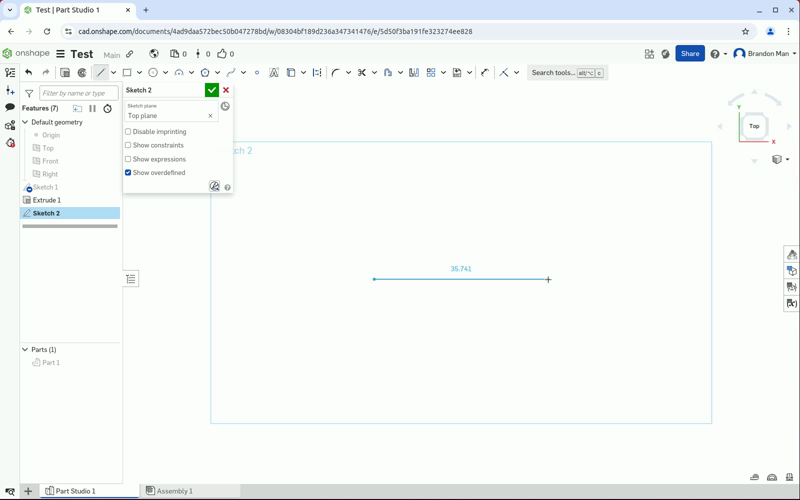
click(548, 279)
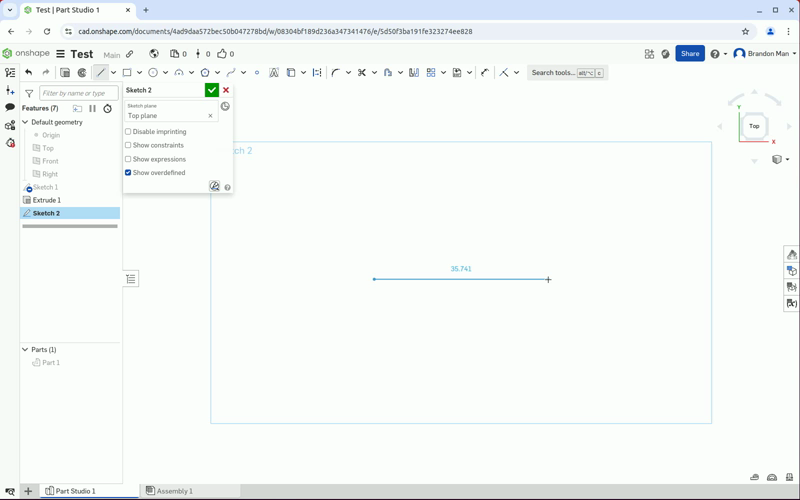
key_up(shift)
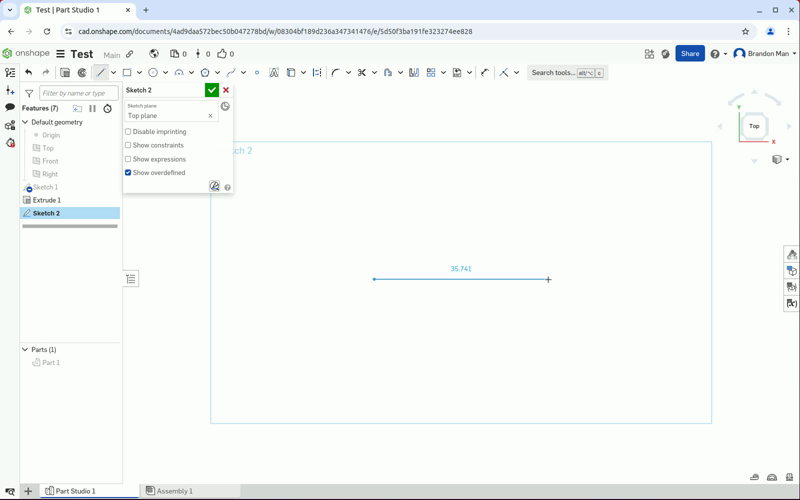
key_down(shift)
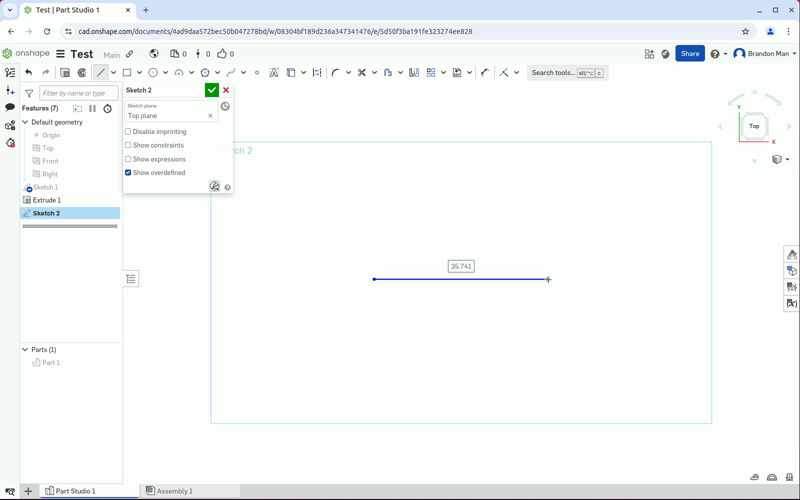
mouse_move(578, 279)
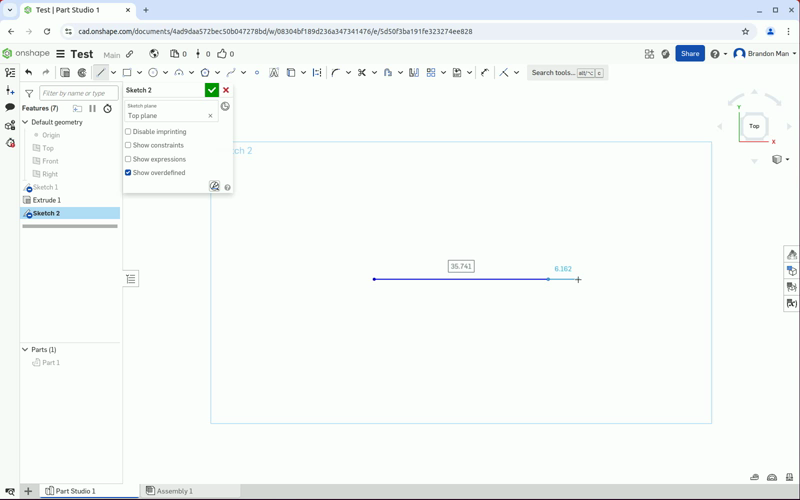
mouse_move(548, 263)
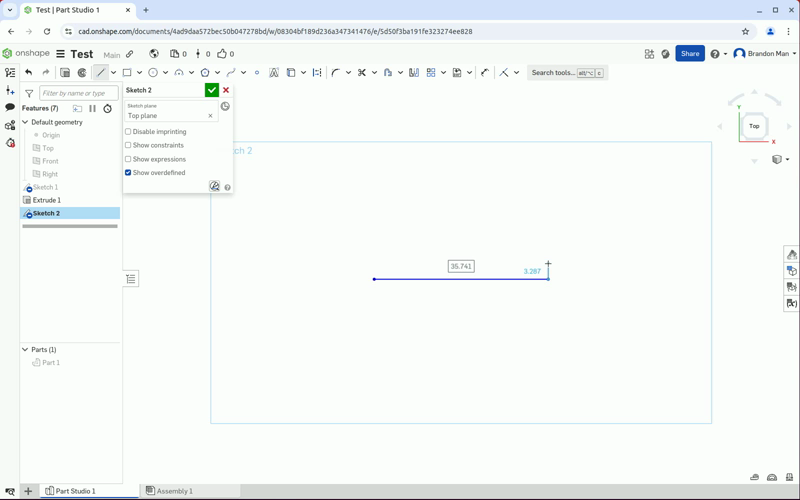
click(548, 263)
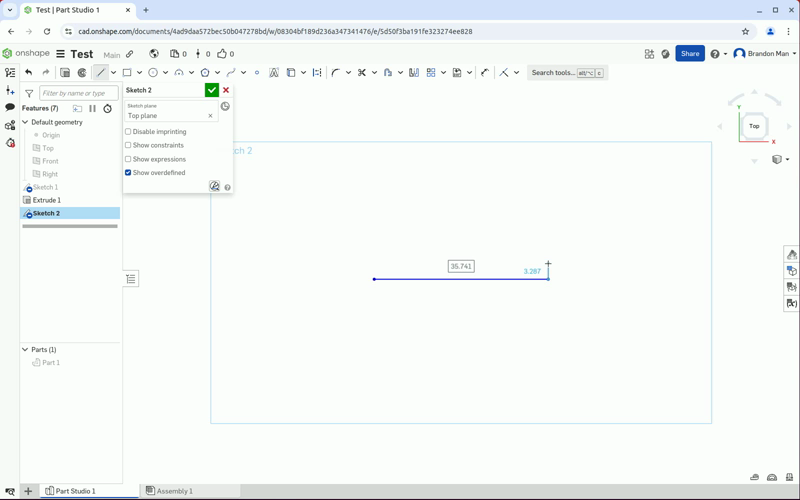
key_up(shift)
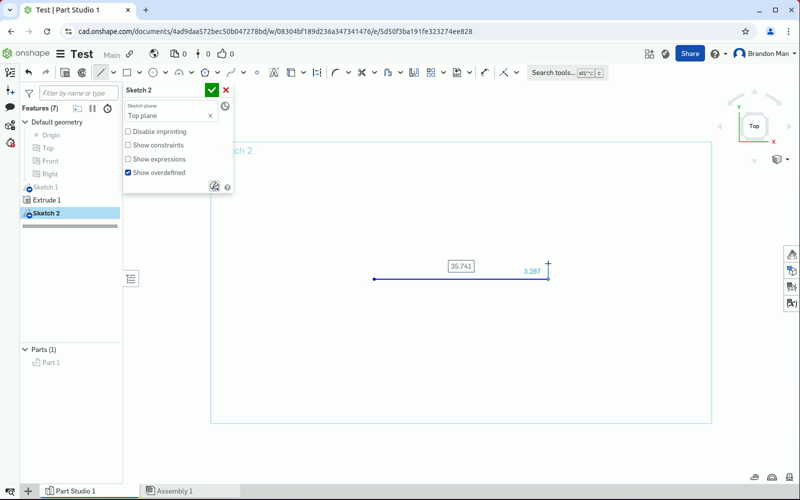
key_down(shift)
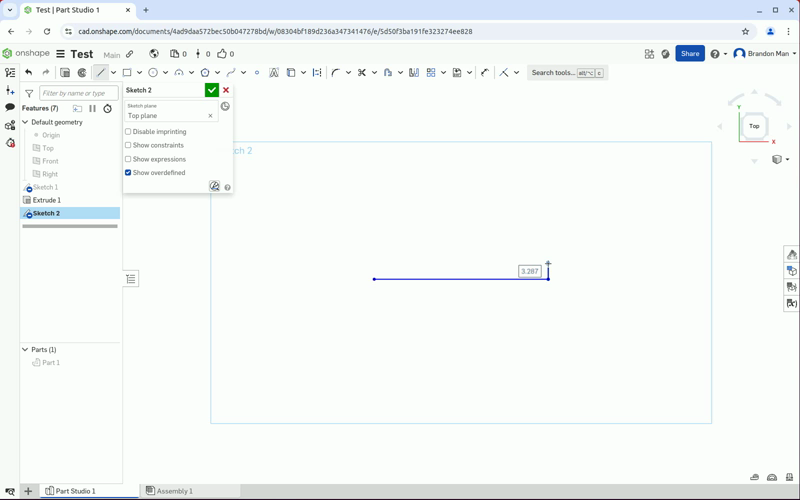
mouse_move(374, 263)
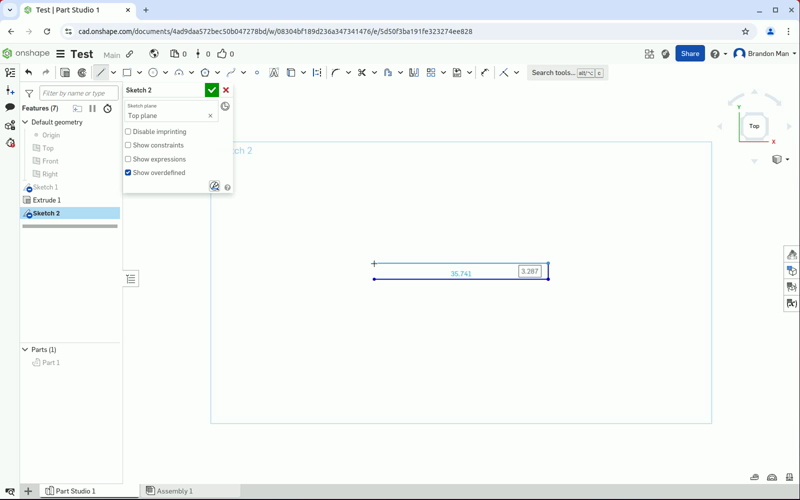
click(374, 263)
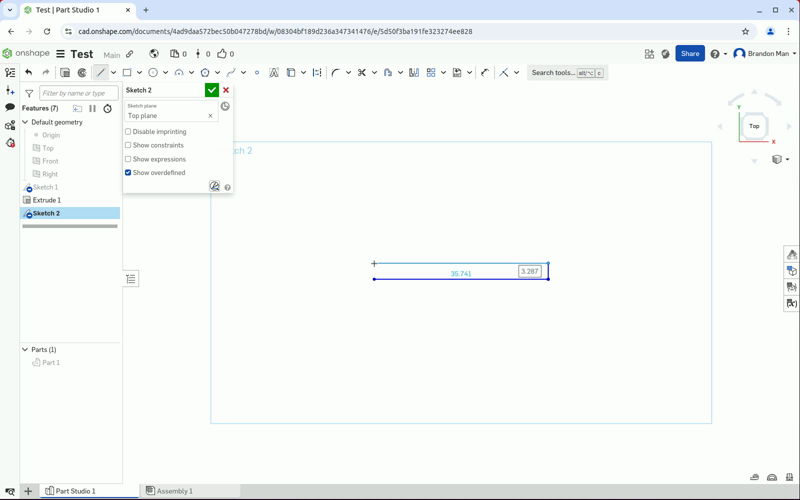
key_up(shift)
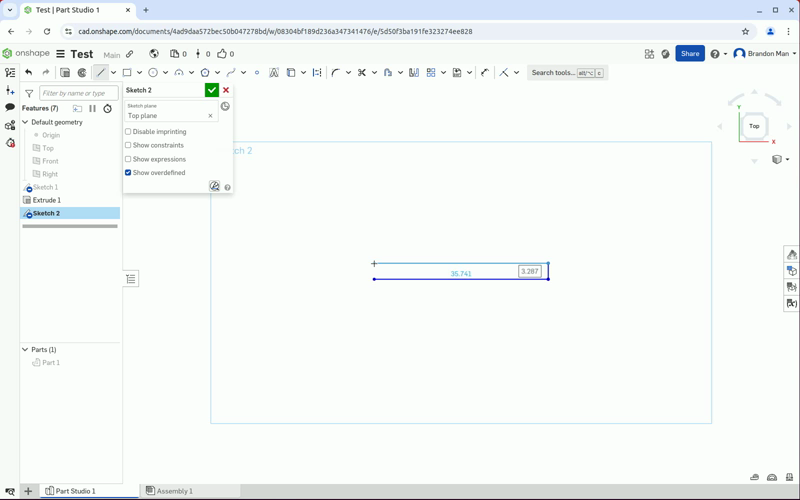
mouse_move(404, 263)
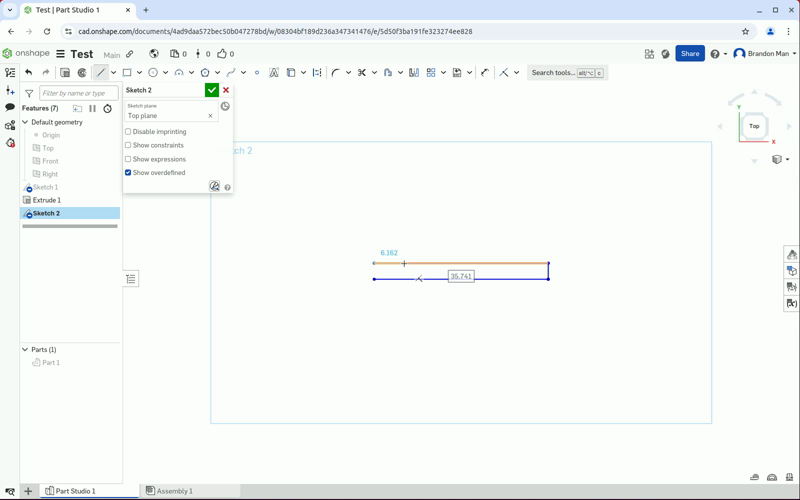
key_down(shift)
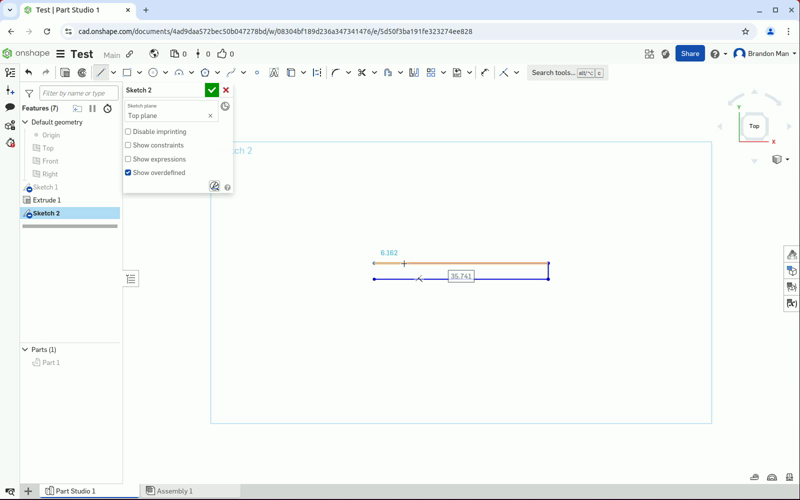
mouse_move(374, 279)
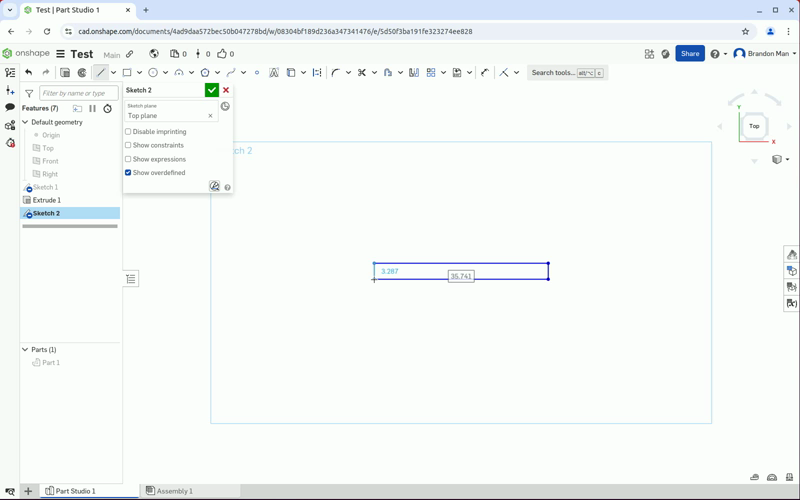
key_up(shift)
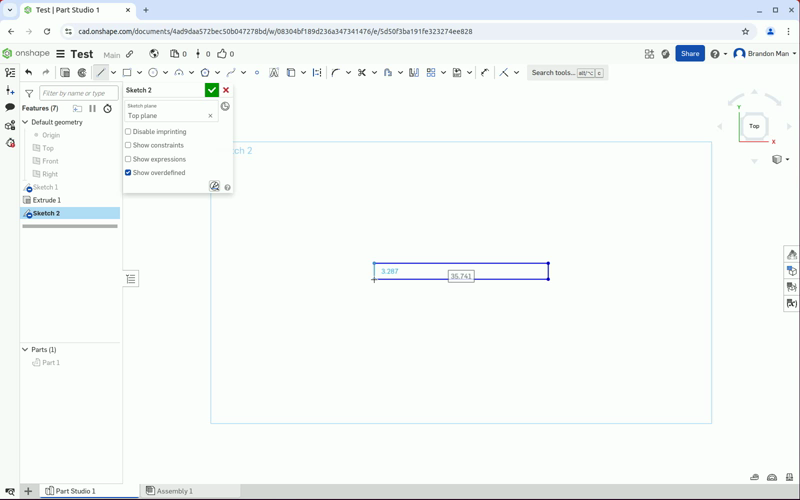
click(374, 279)
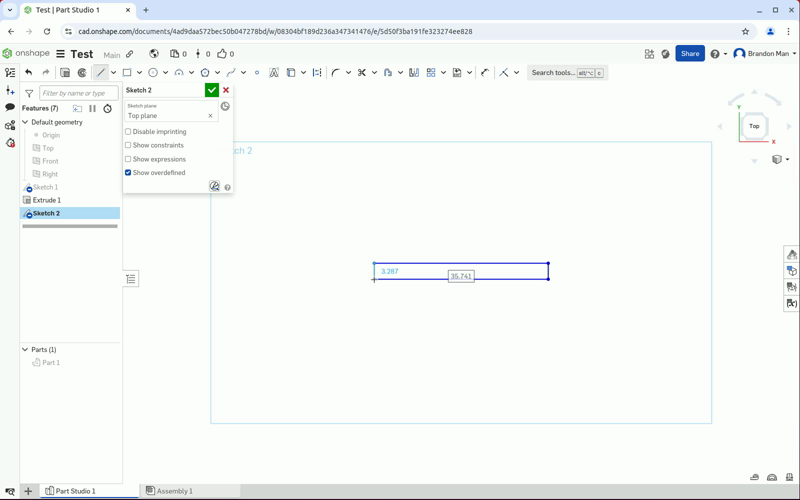
key(esc)
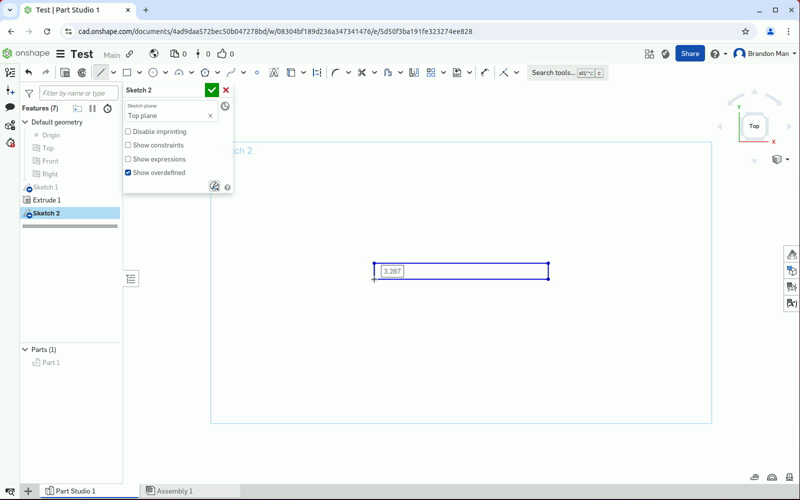
mouse_move(490, 274)
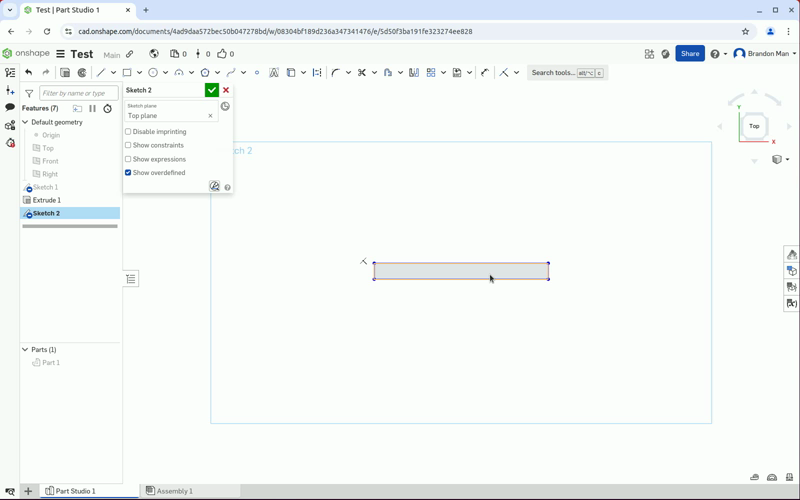
click(490, 274)
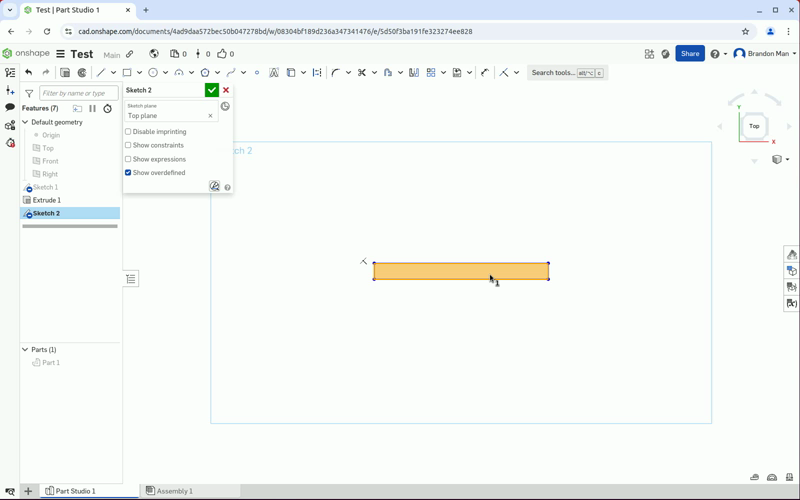
mouse_move(73, 352)
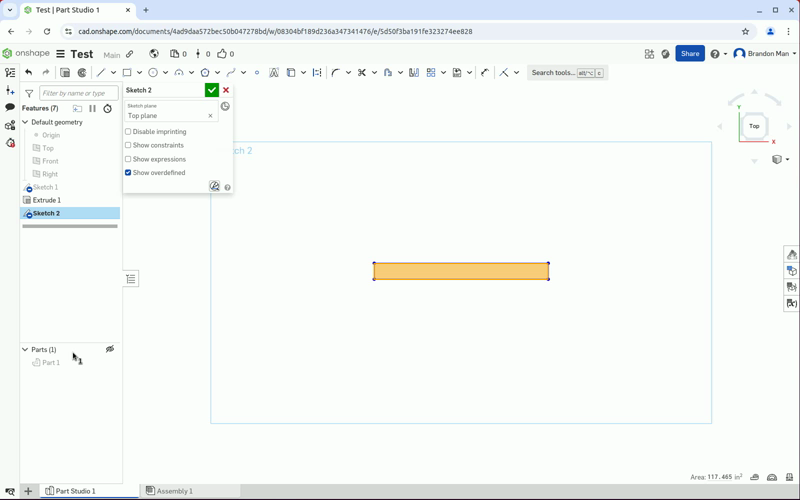
key(shift+y)
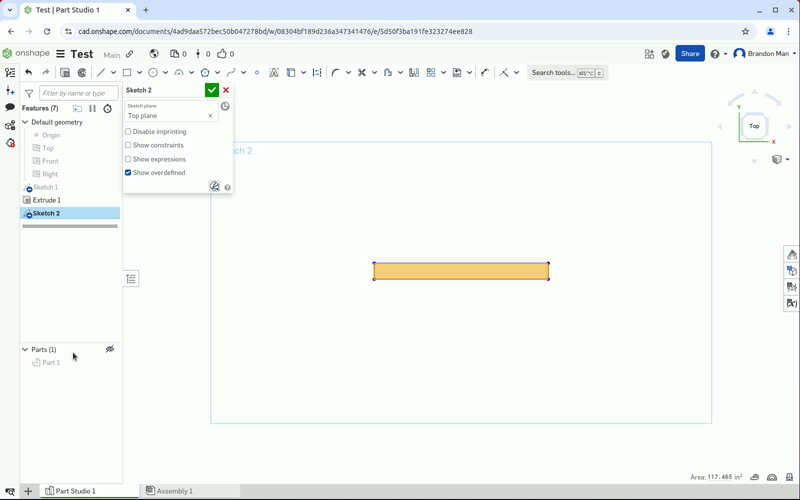
key(shift+e)
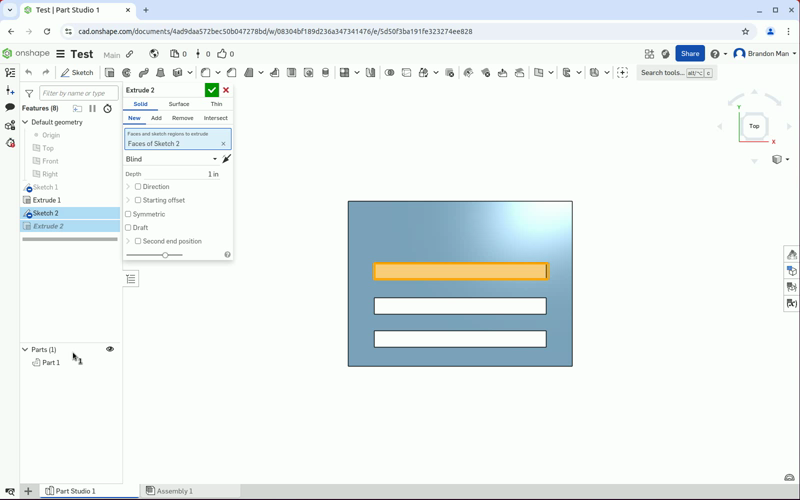
mouse_move(143, 106)
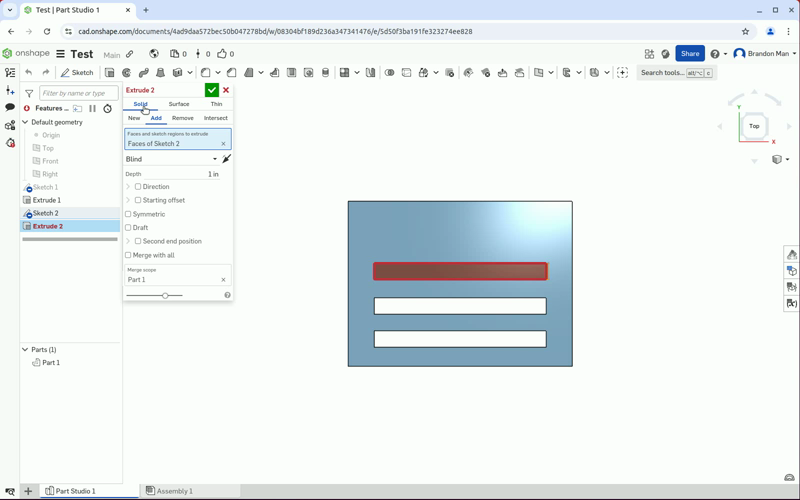
click(143, 106)
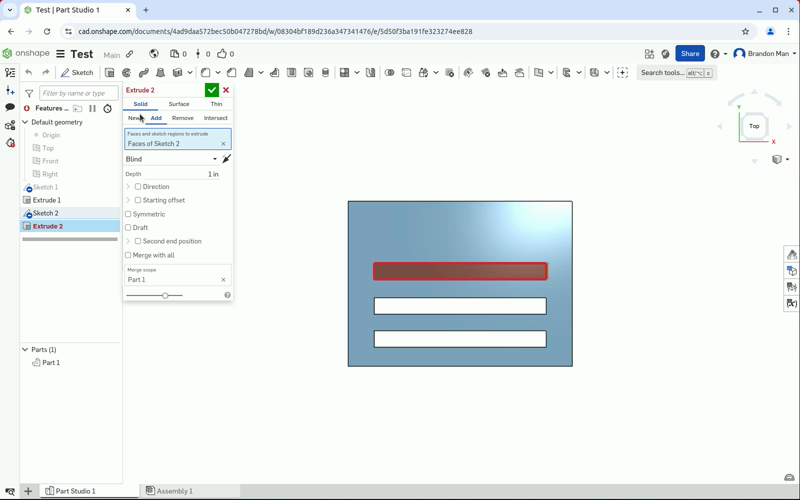
mouse_move(137, 120)
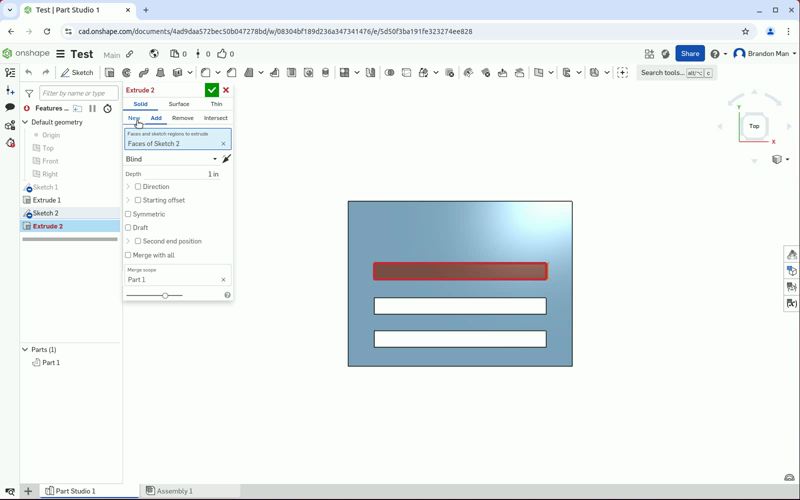
click(137, 120)
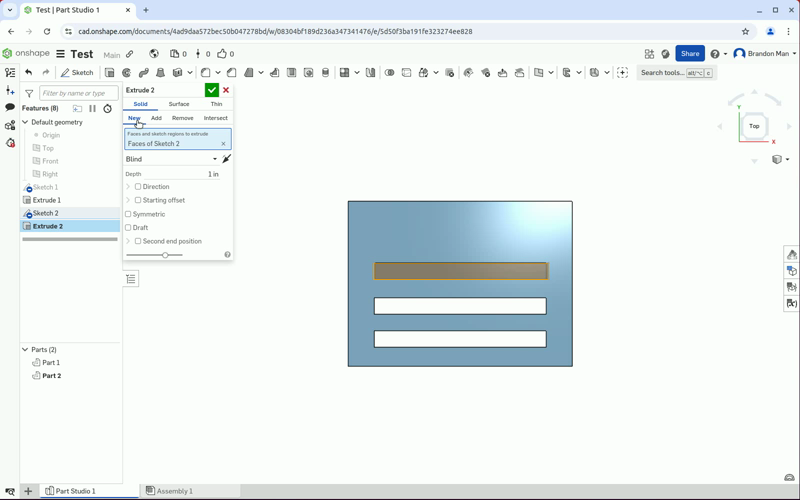
key(tab, 4)
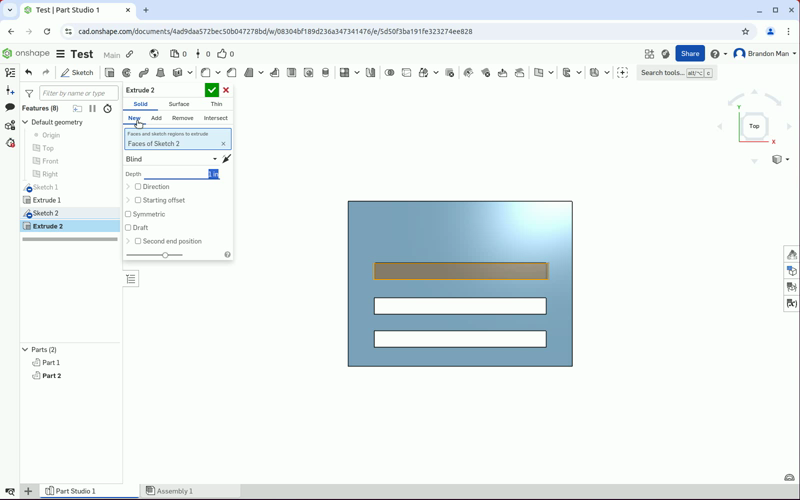
text(-20.942)
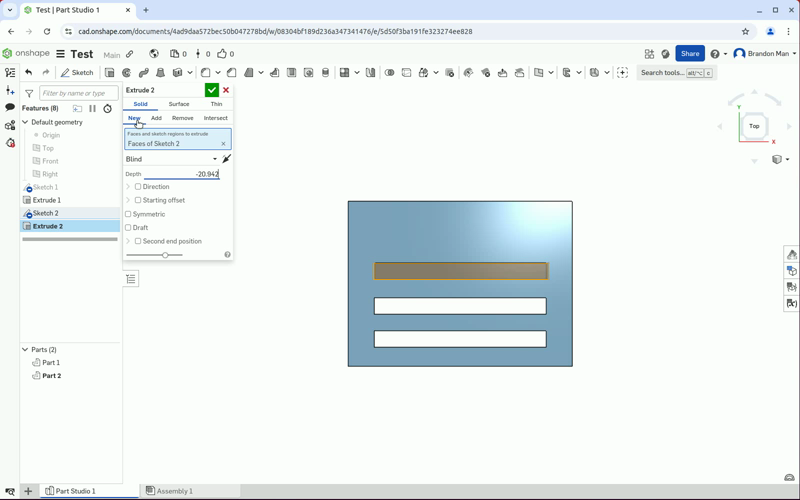
key(enter)
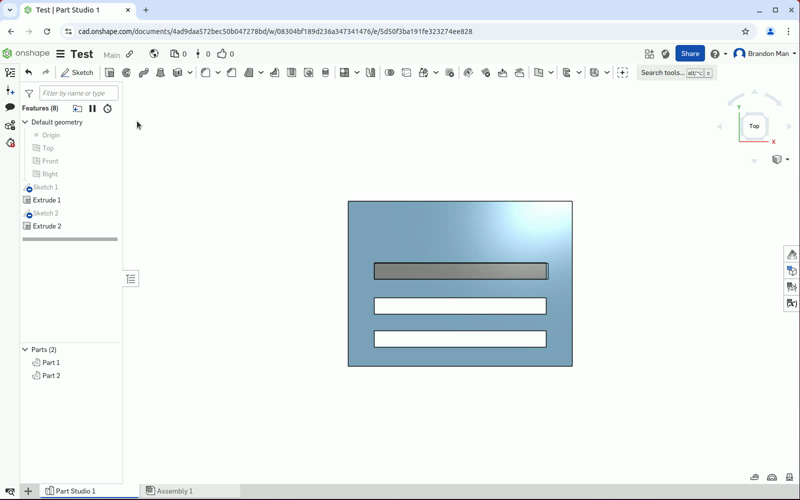
key(shift+h)
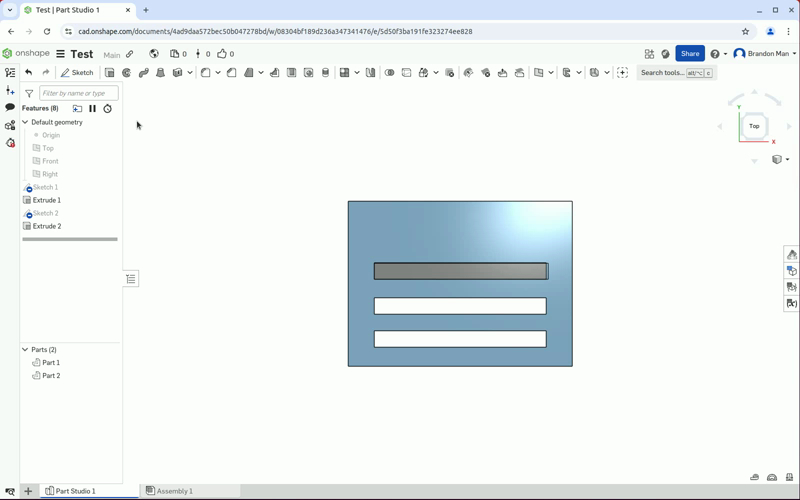
key(shift+h)
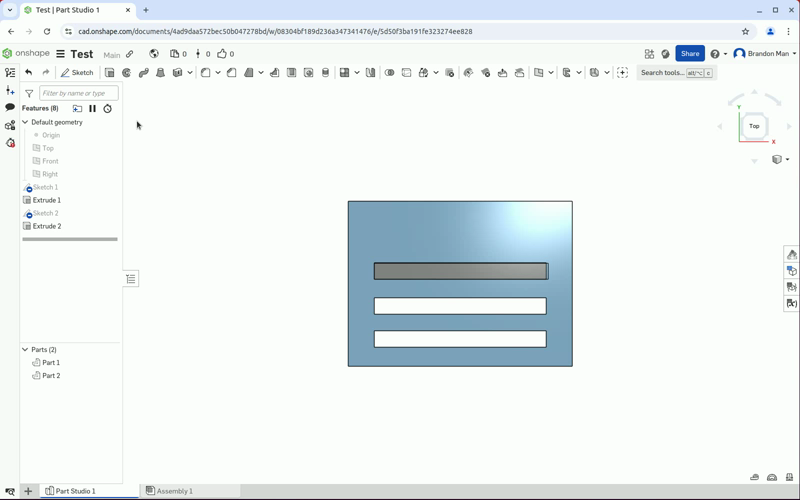
mouse_move(73, 189)
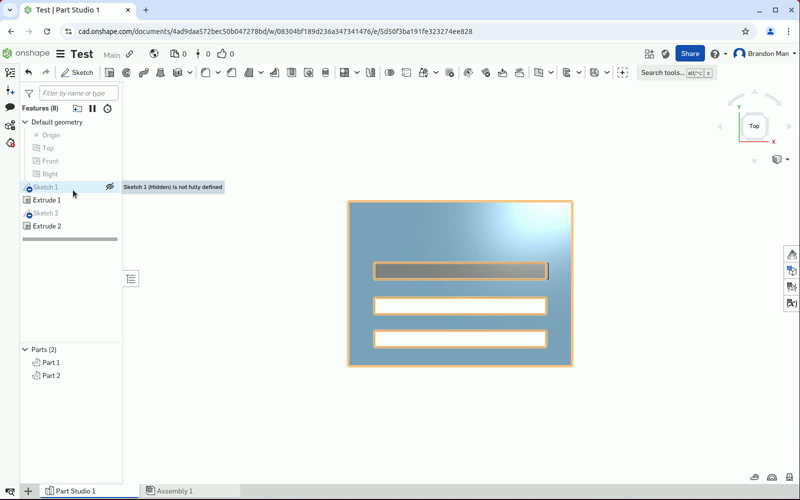
click(73, 189)
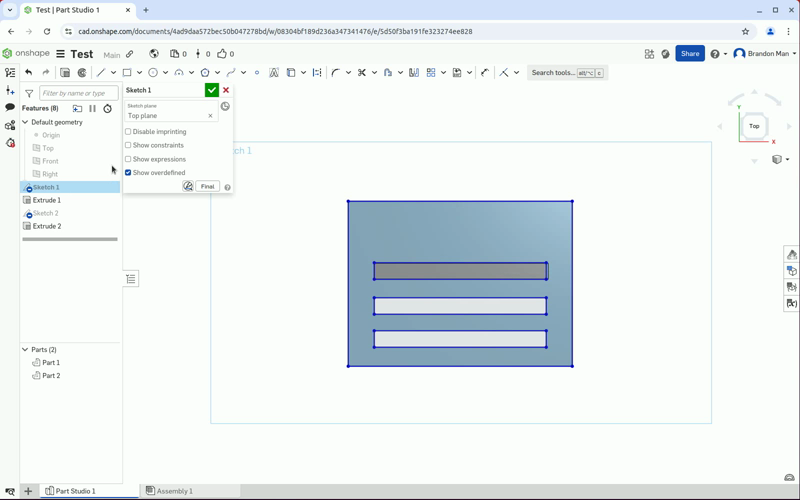
mouse_move(229, 92)
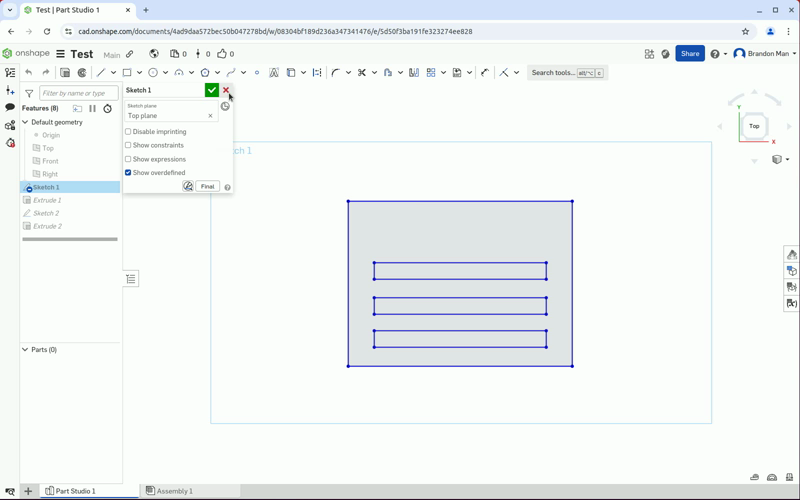
click(229, 92)
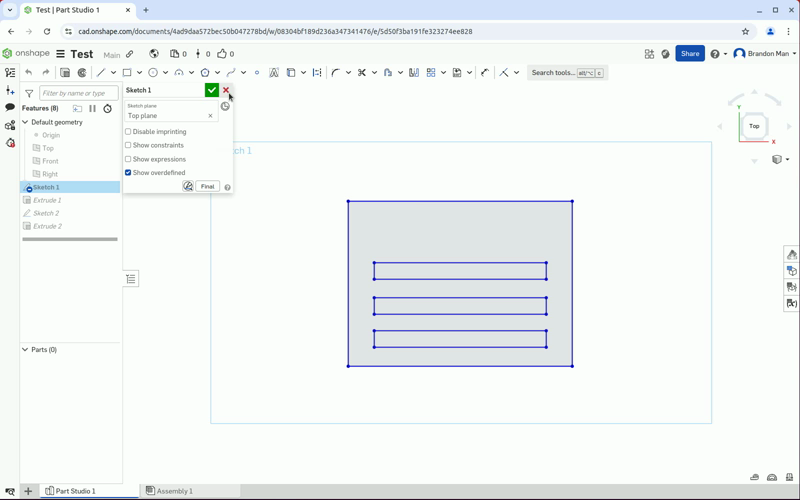
key(shift+s)
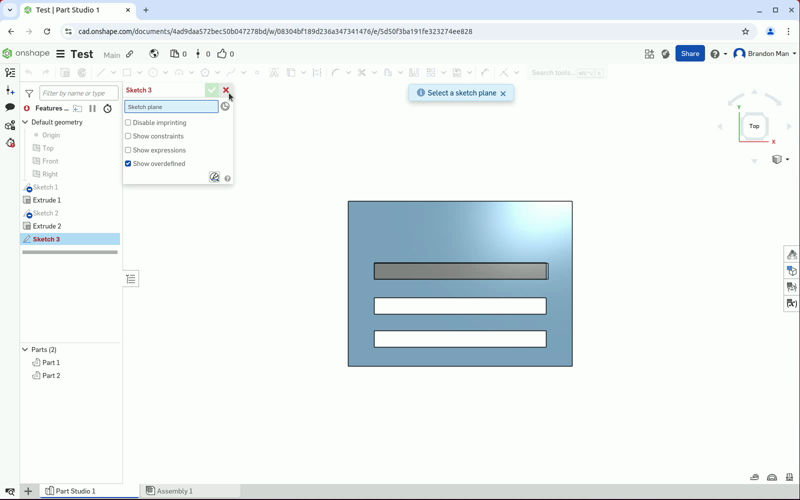
mouse_move(73, 150)
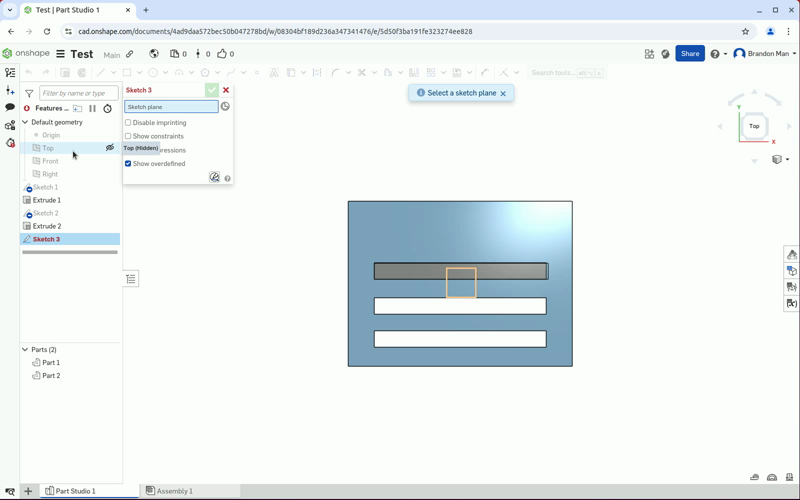
click(73, 150)
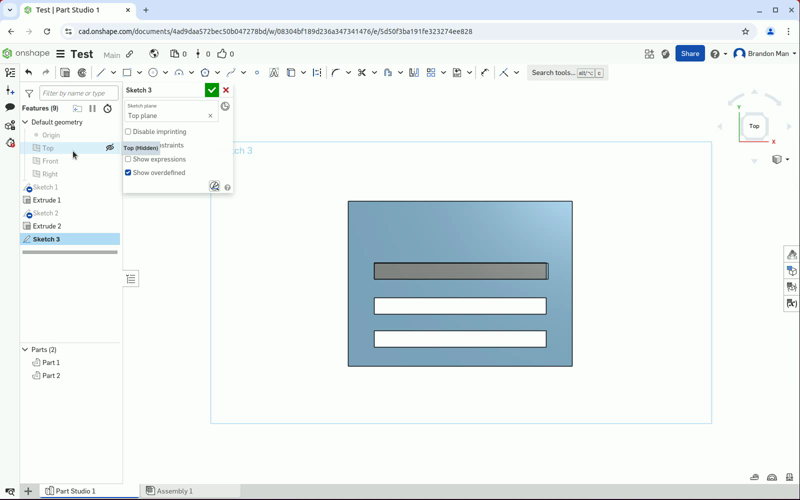
mouse_move(73, 352)
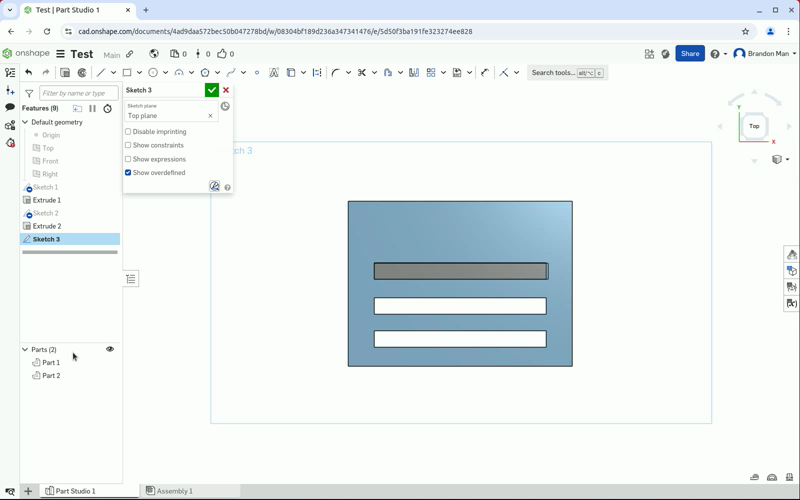
key(y)
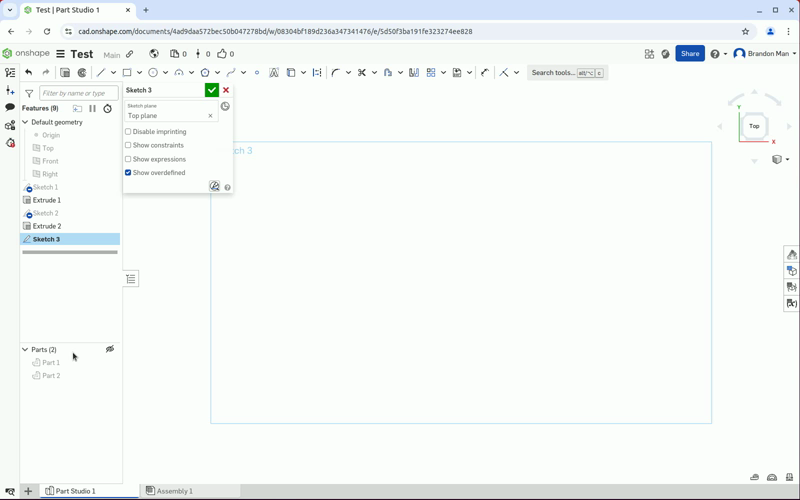
key(l)
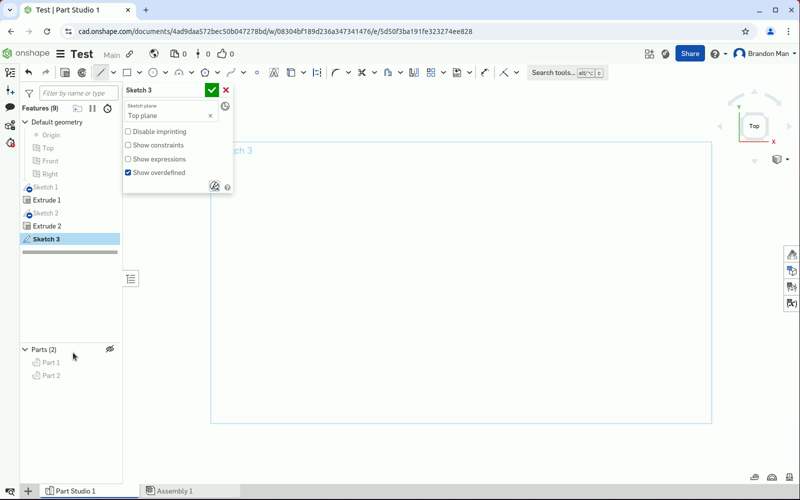
key_down(shift)
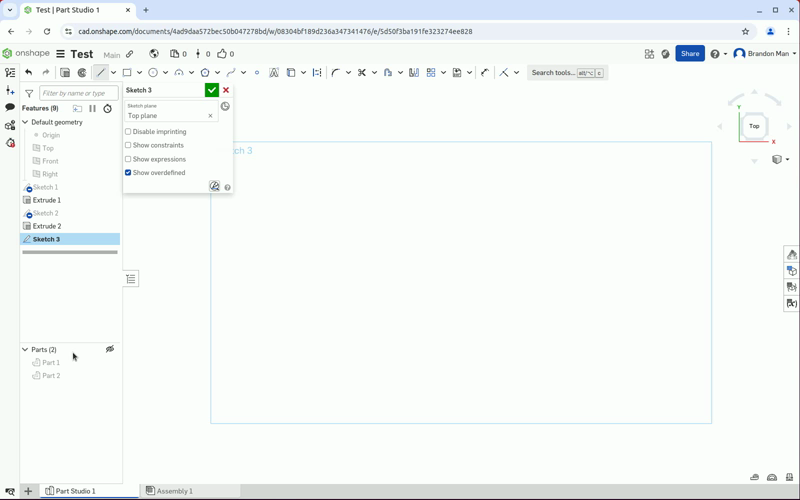
mouse_move(374, 313)
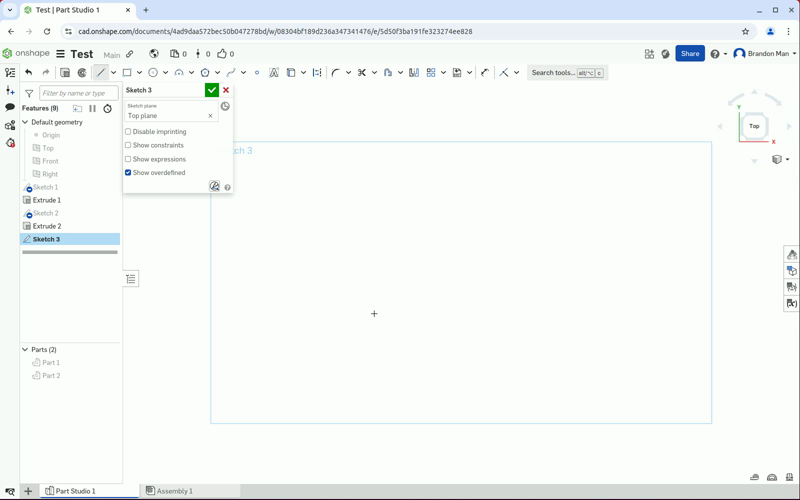
click(374, 313)
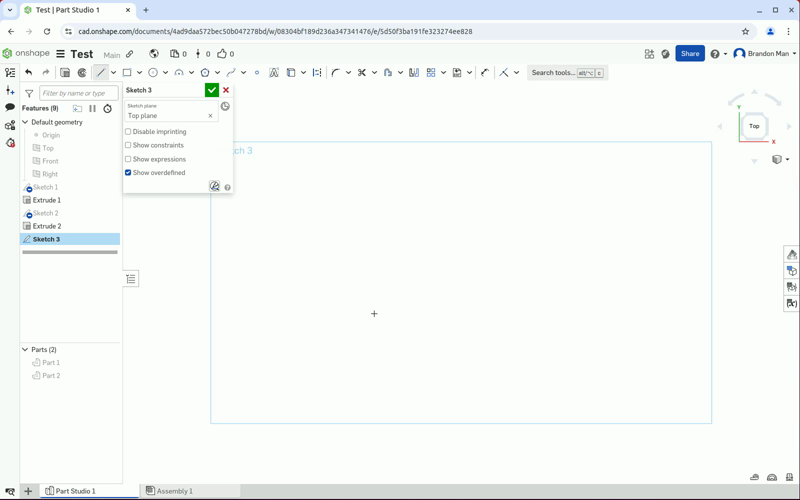
key_up(shift)
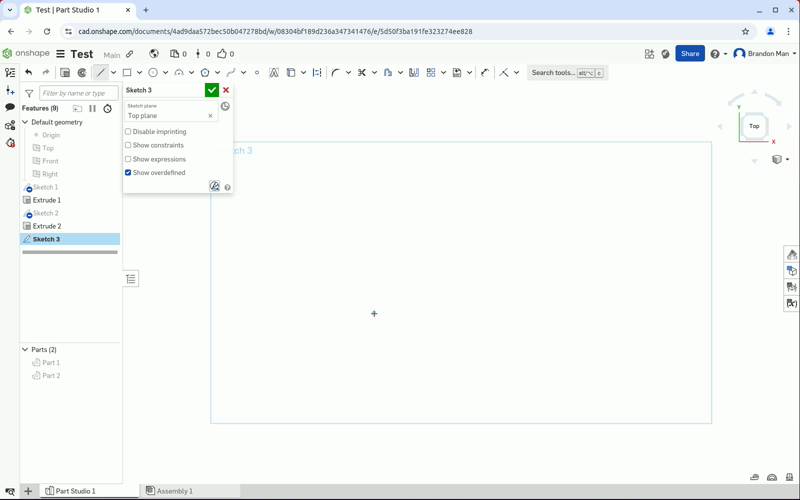
key_down(shift)
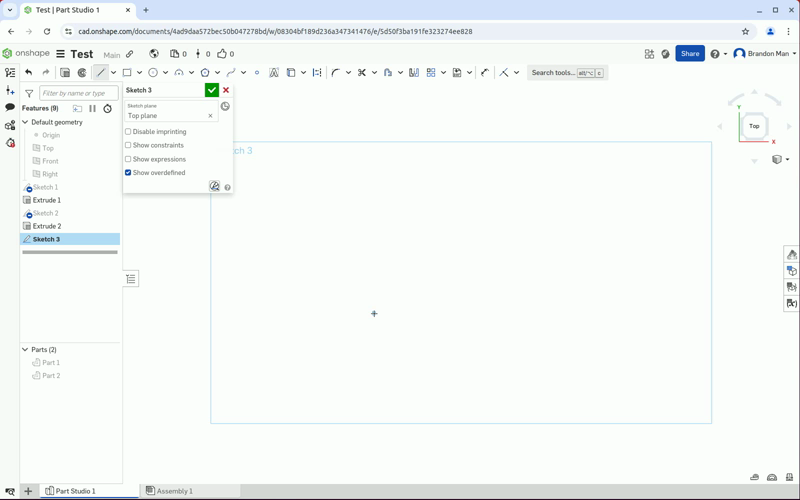
mouse_move(548, 313)
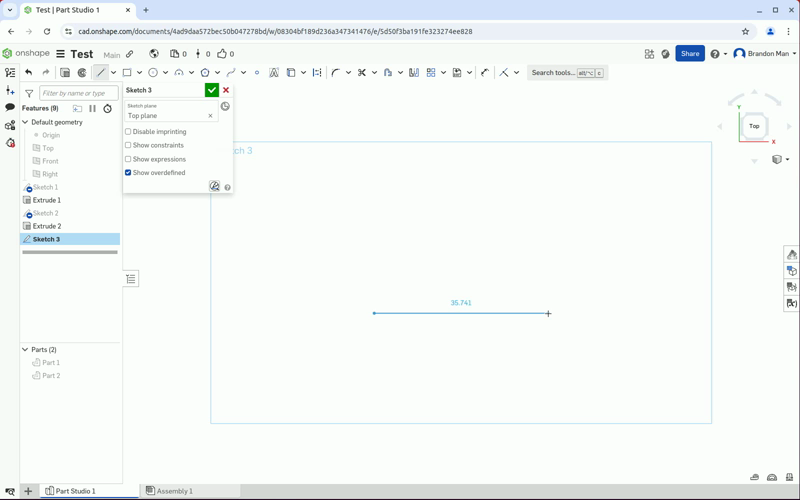
click(548, 313)
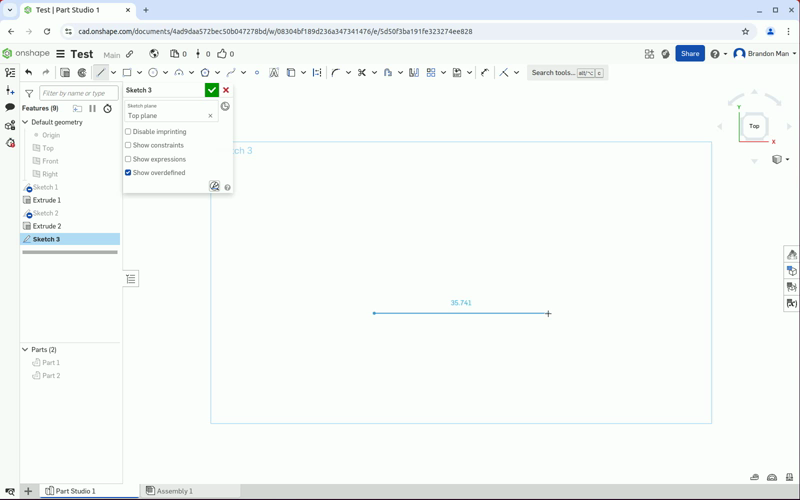
key_up(shift)
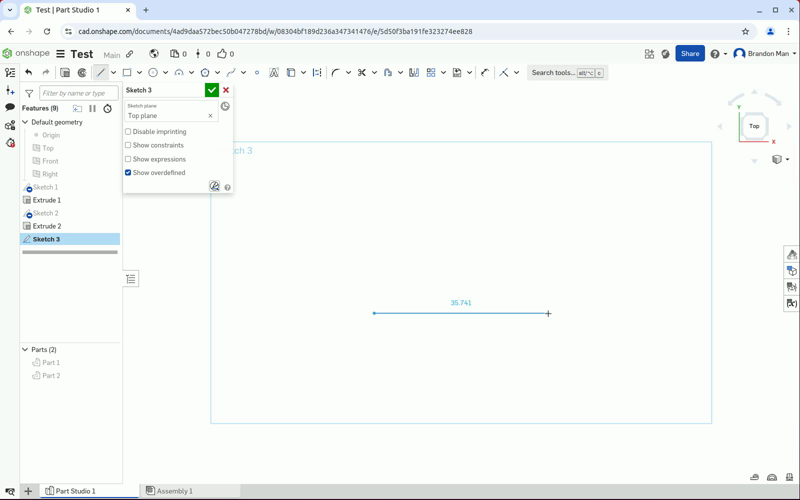
key_down(shift)
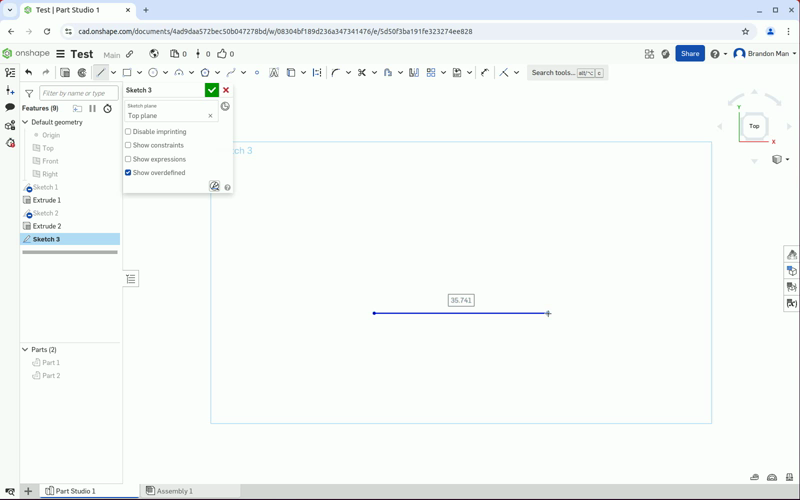
mouse_move(578, 313)
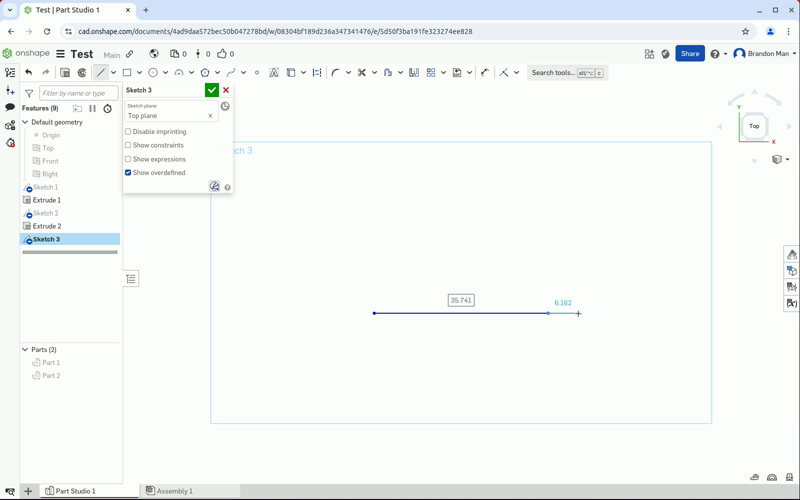
mouse_move(548, 297)
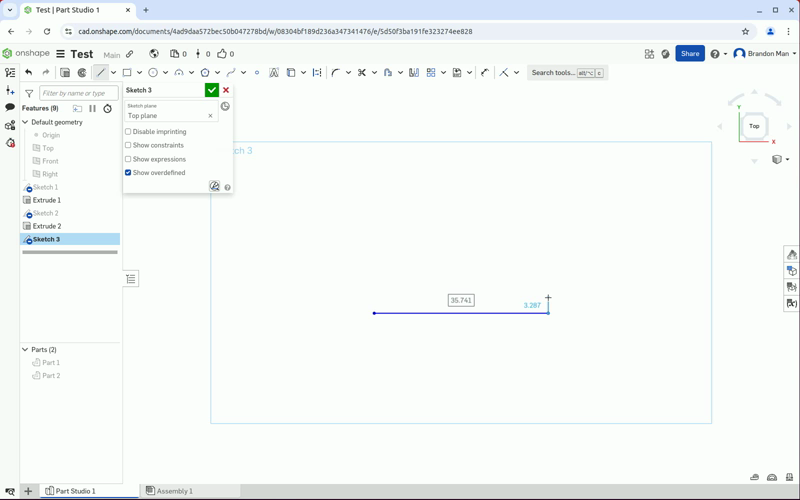
click(548, 297)
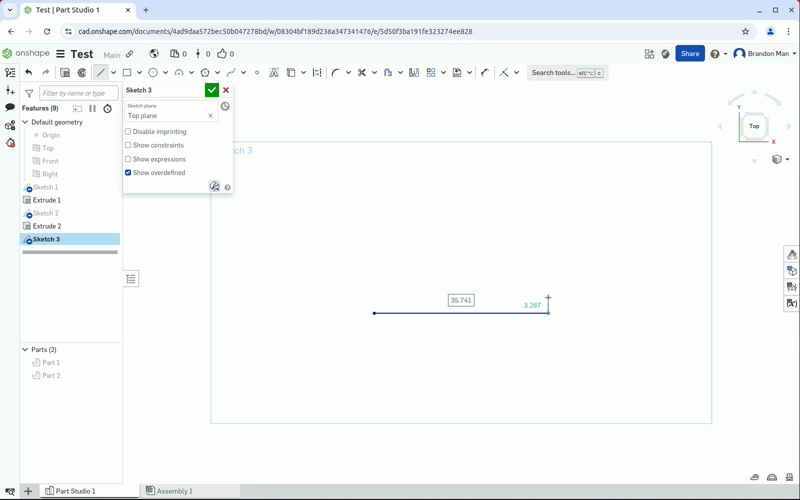
key_up(shift)
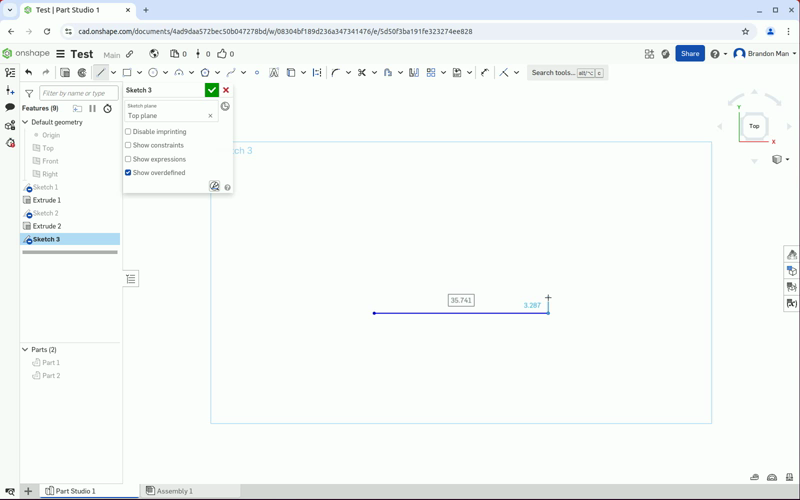
key_down(shift)
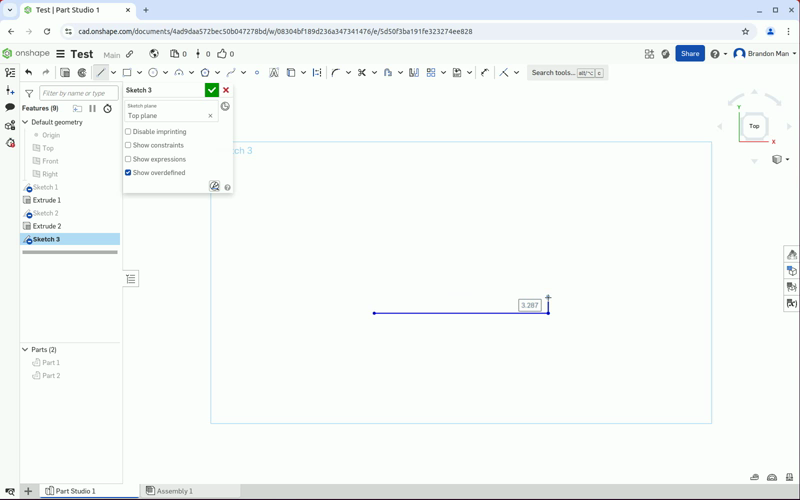
mouse_move(374, 297)
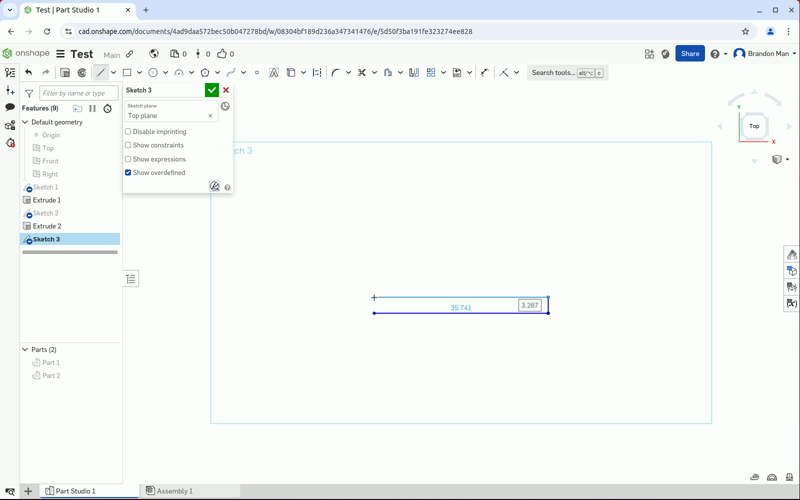
click(374, 297)
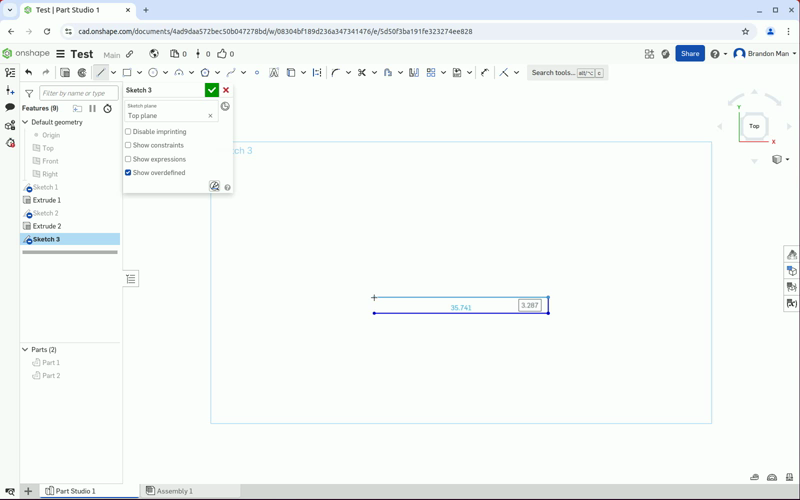
key_up(shift)
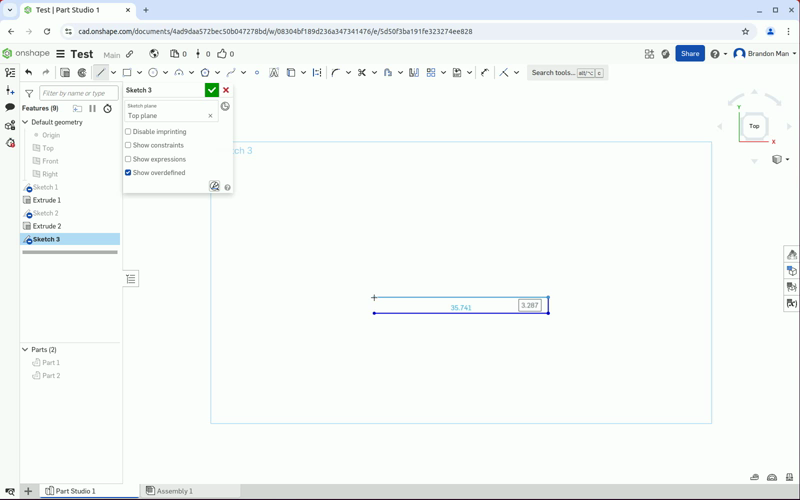
mouse_move(404, 297)
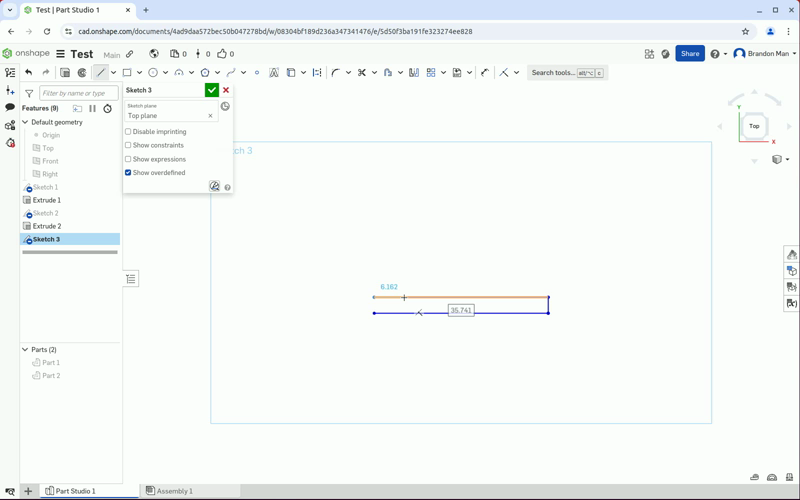
key_down(shift)
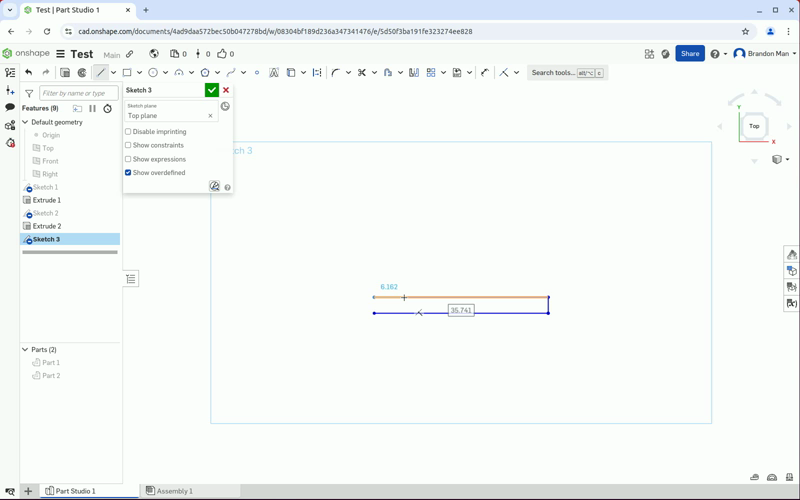
mouse_move(374, 313)
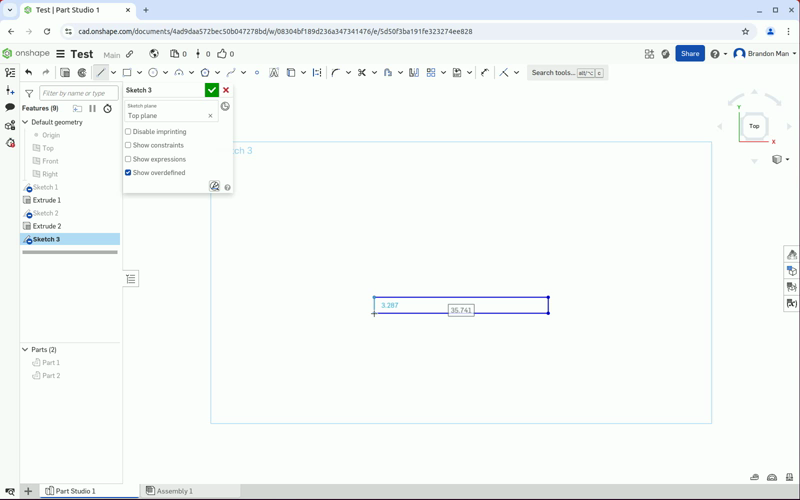
key_up(shift)
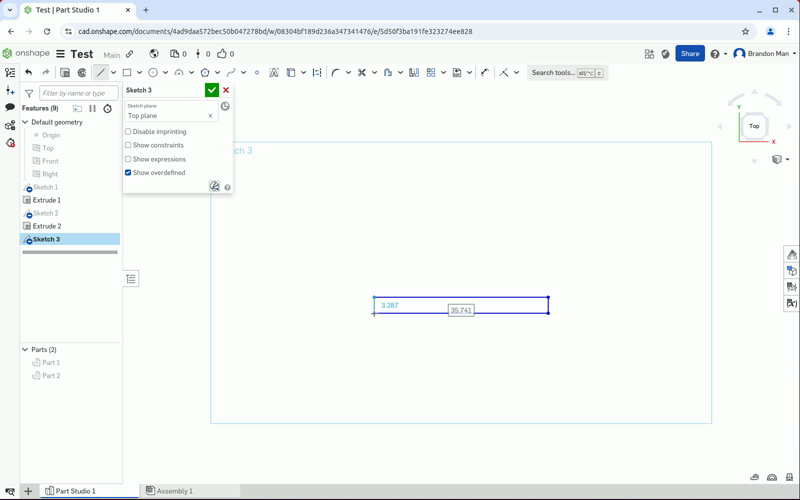
click(374, 313)
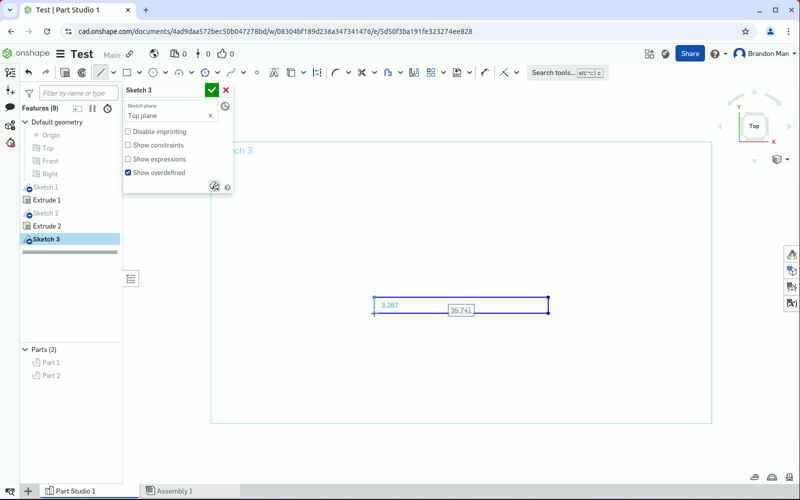
key(esc)
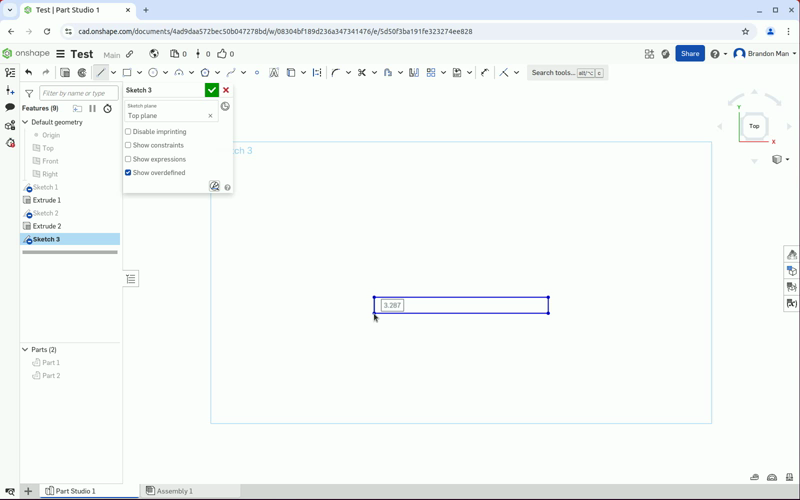
mouse_move(482, 303)
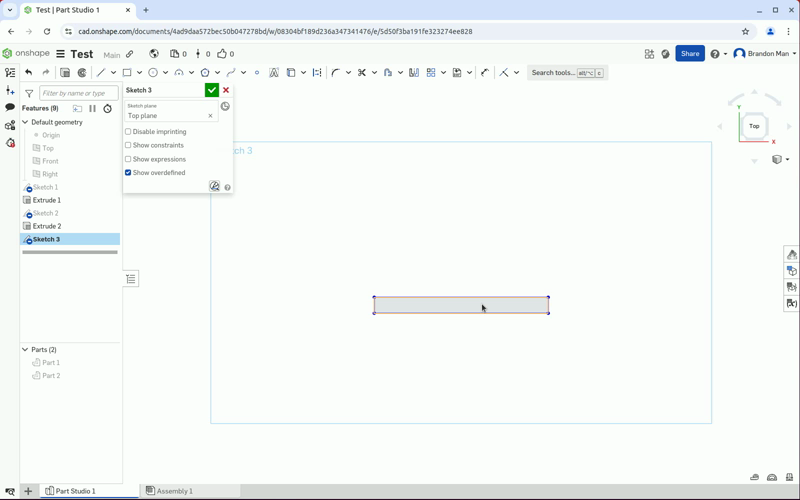
click(482, 303)
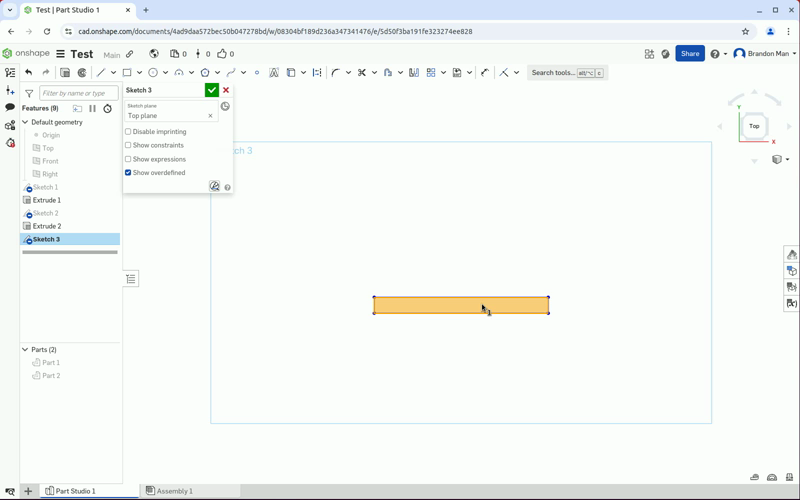
mouse_move(73, 352)
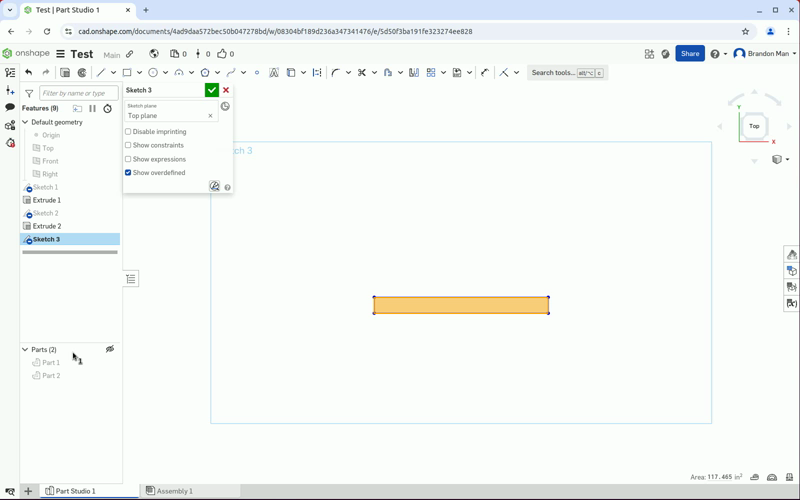
key(shift+y)
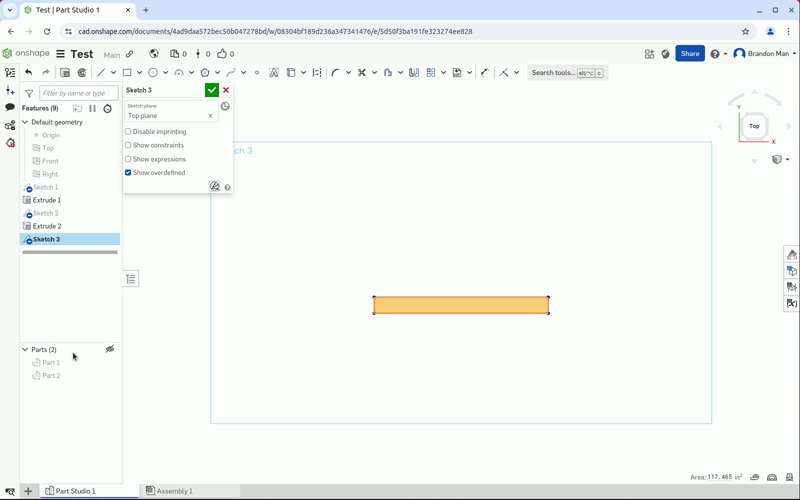
key(shift+e)
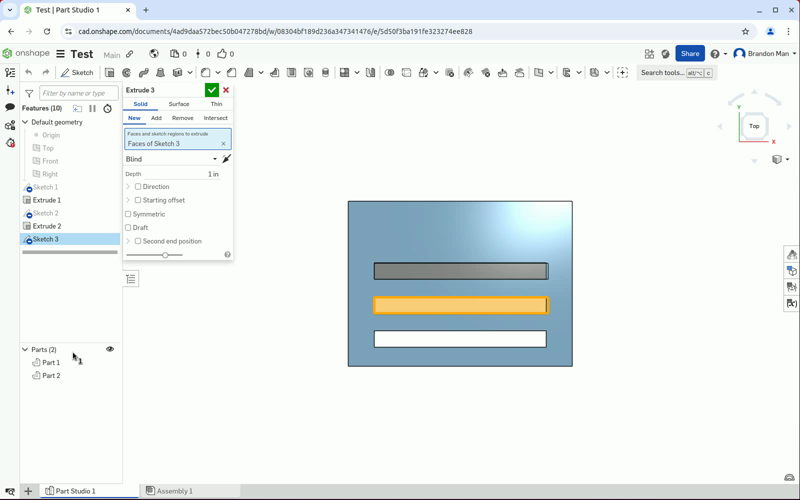
mouse_move(143, 106)
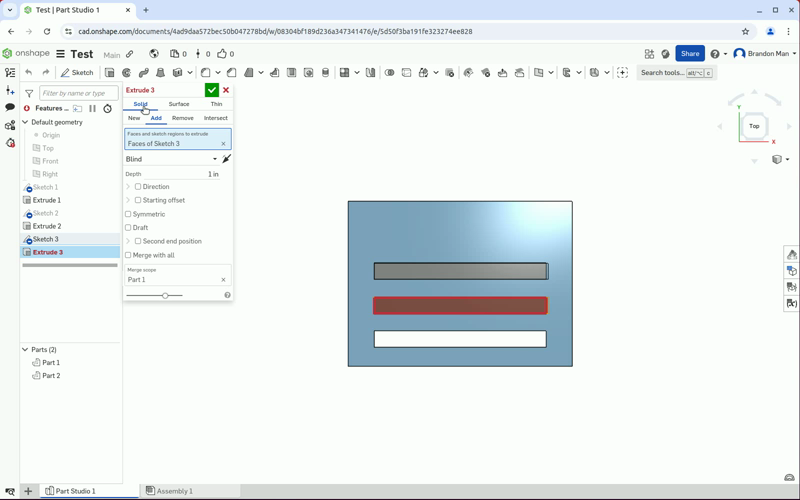
click(143, 106)
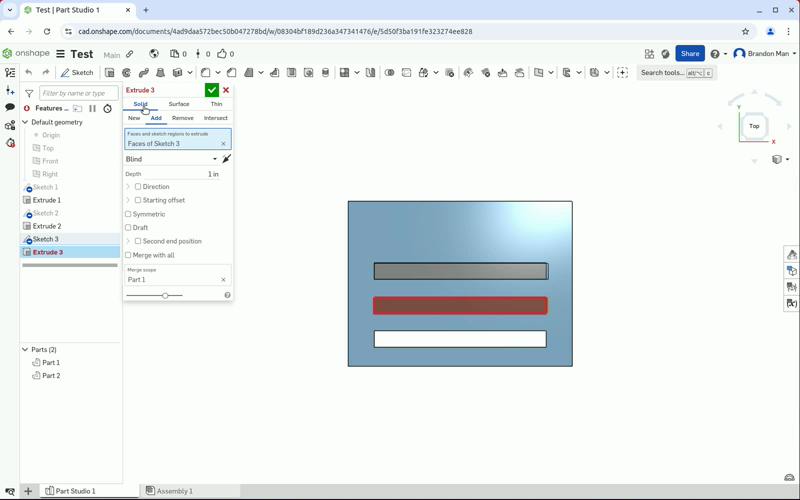
mouse_move(137, 120)
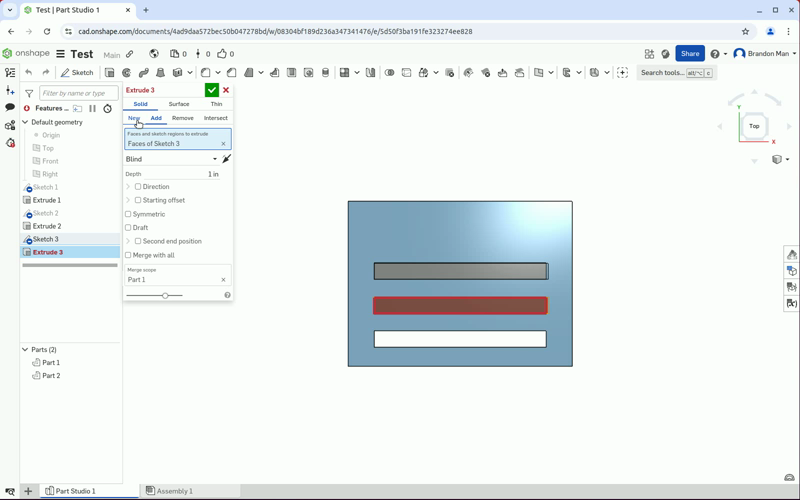
click(137, 120)
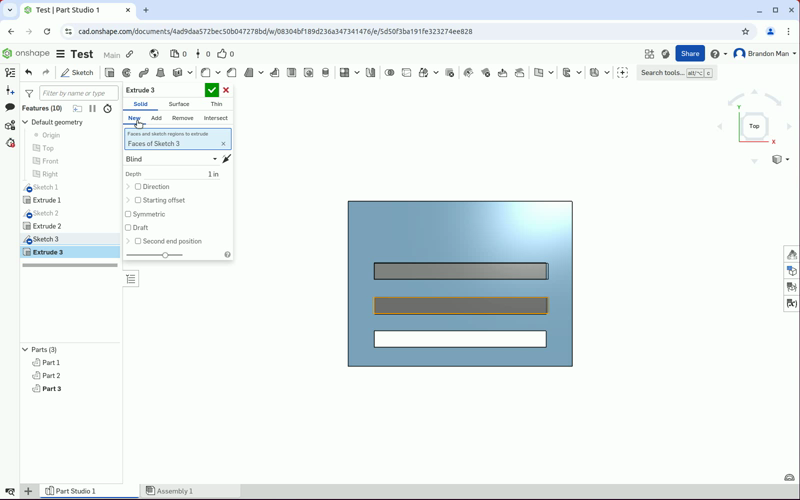
key(tab, 4)
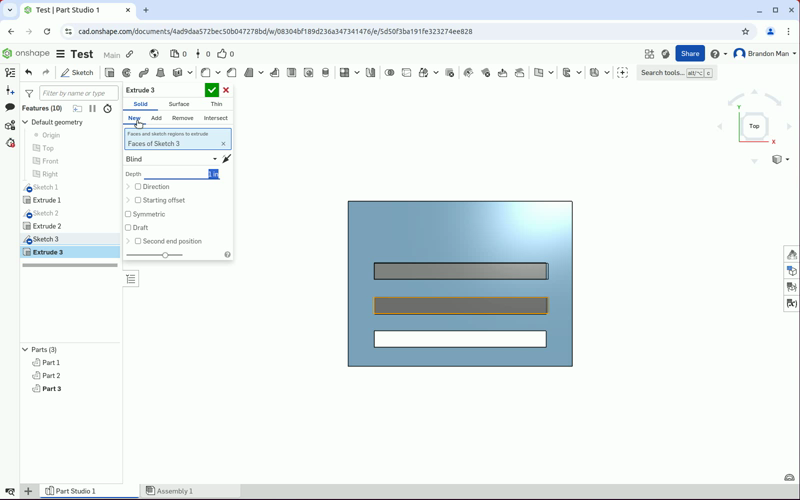
text(-20.942)
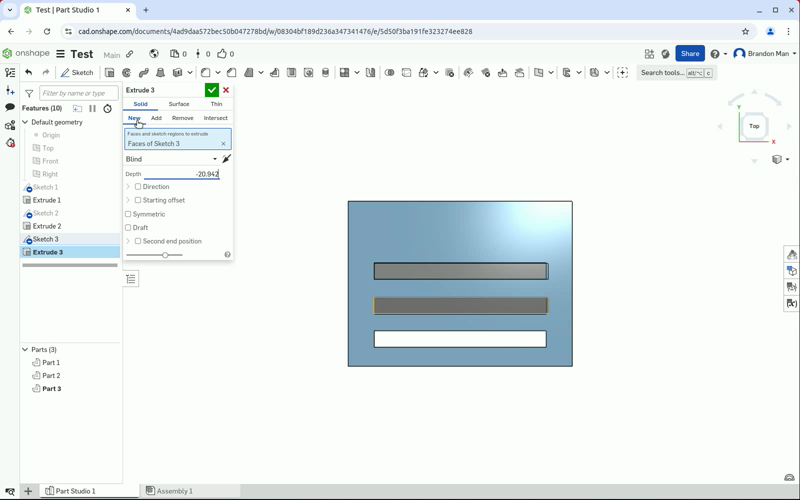
key(enter)
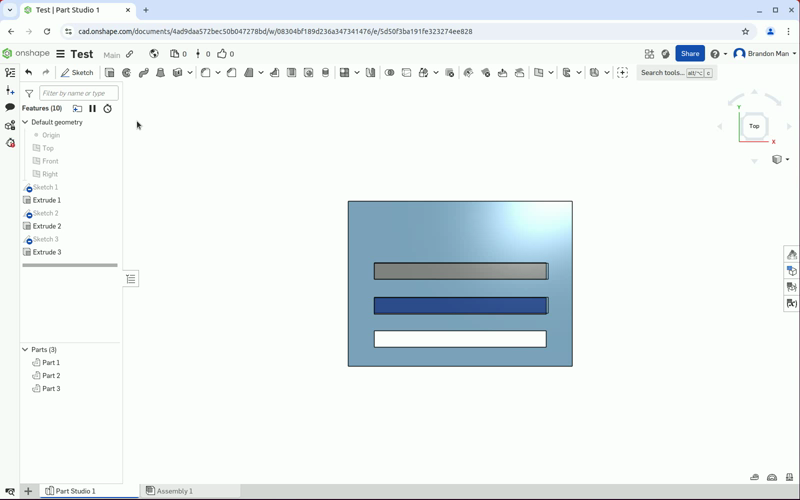
key(shift+h)
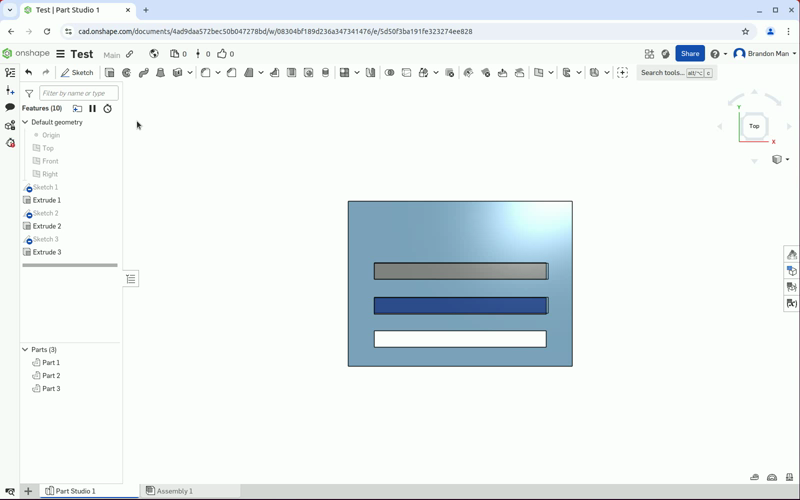
key(shift+h)
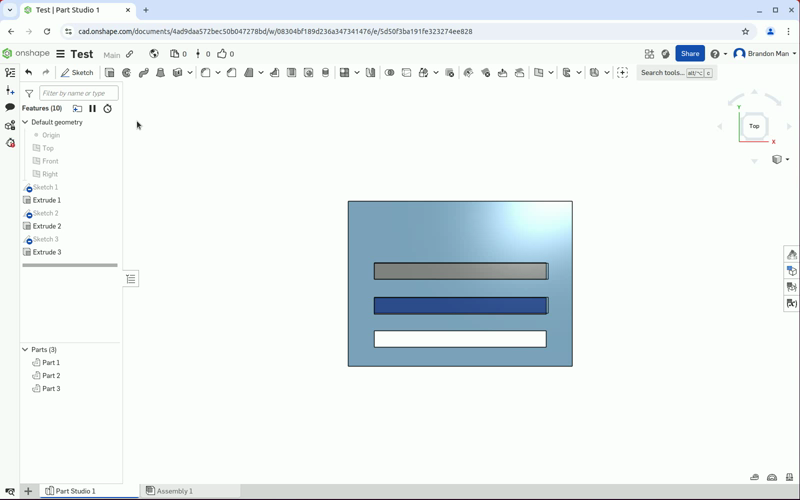
mouse_move(73, 189)
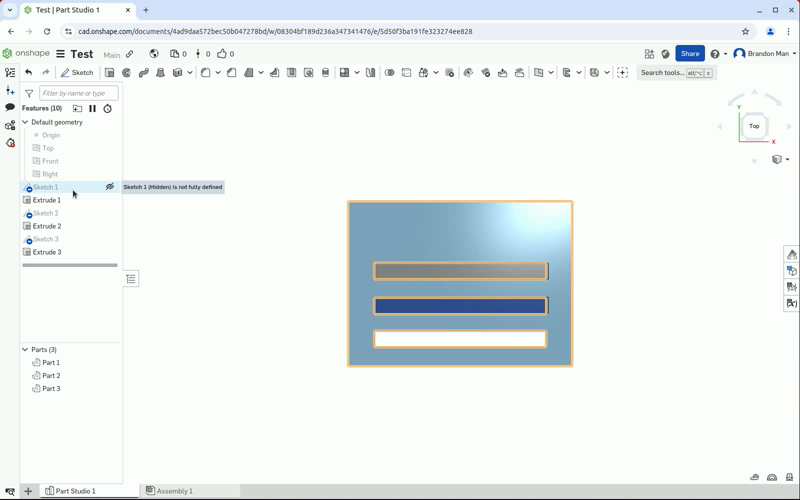
click(73, 189)
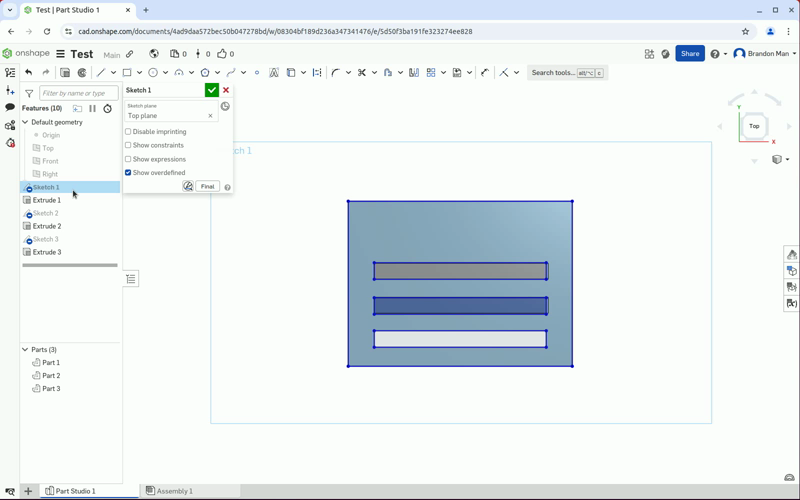
mouse_move(229, 92)
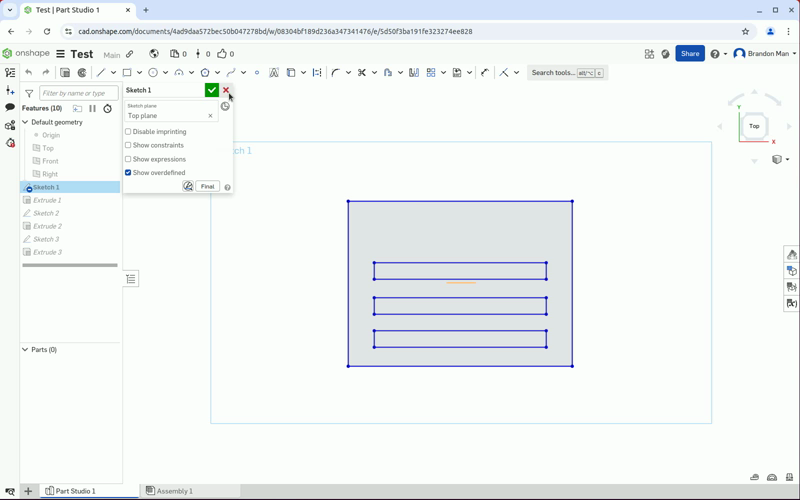
click(229, 92)
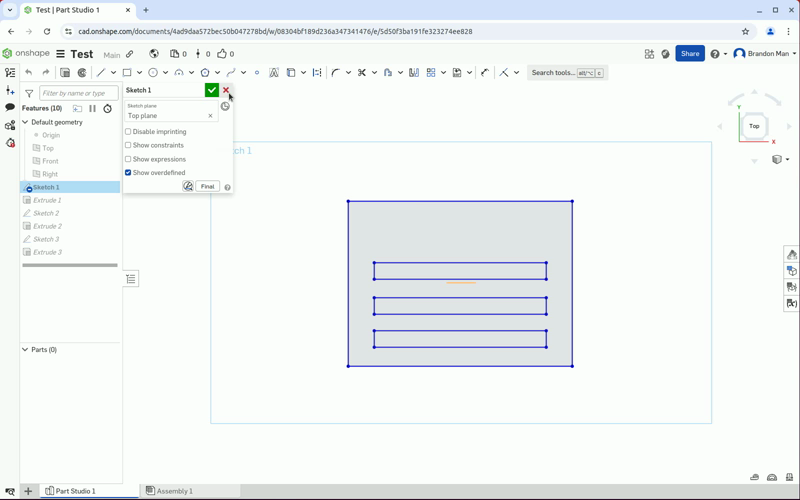
key(shift+s)
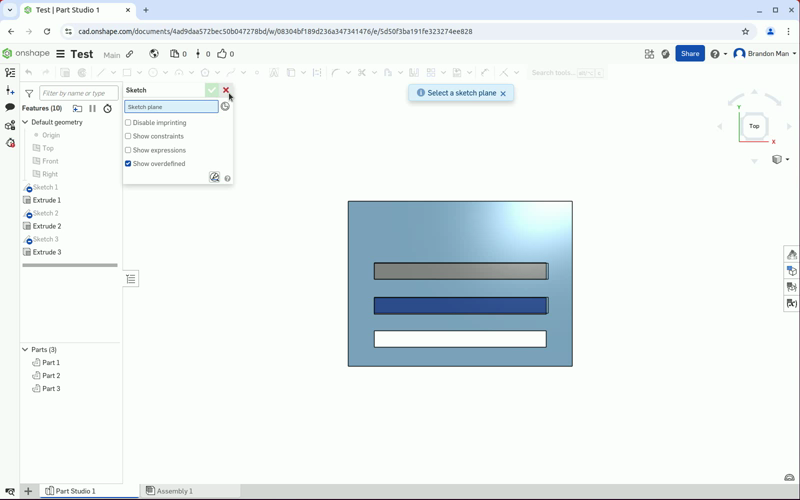
mouse_move(73, 150)
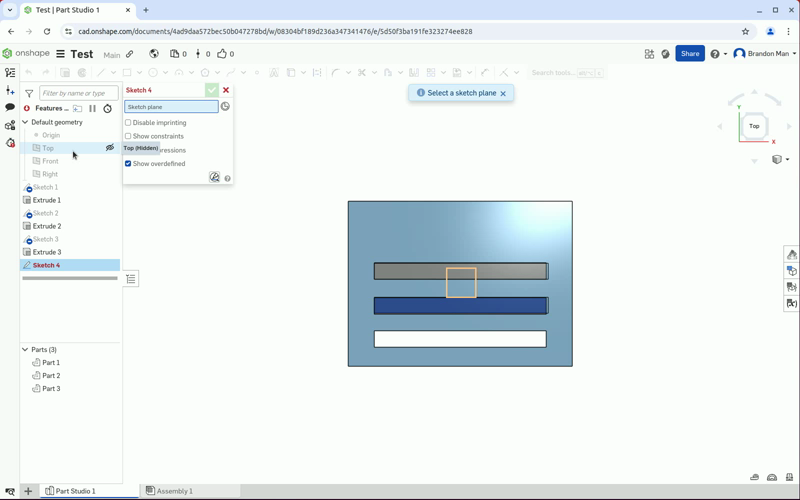
click(73, 150)
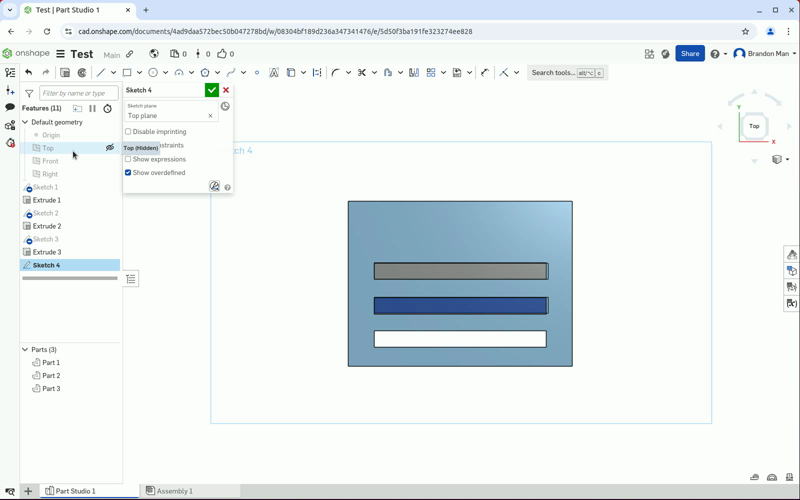
mouse_move(73, 352)
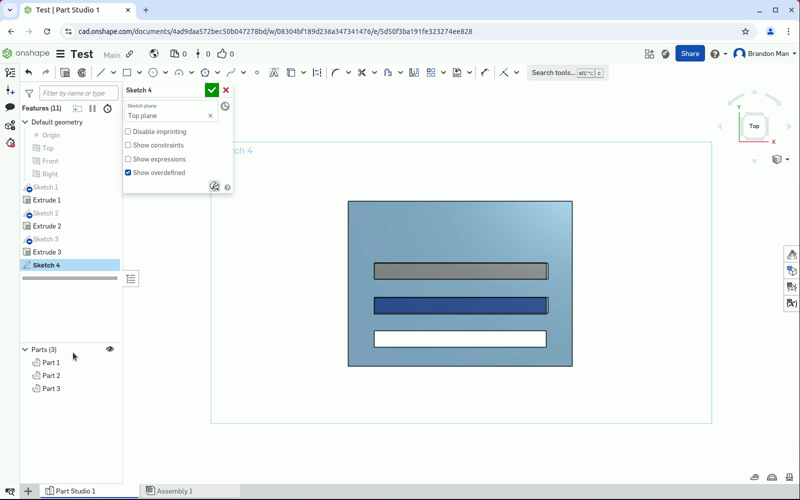
key(y)
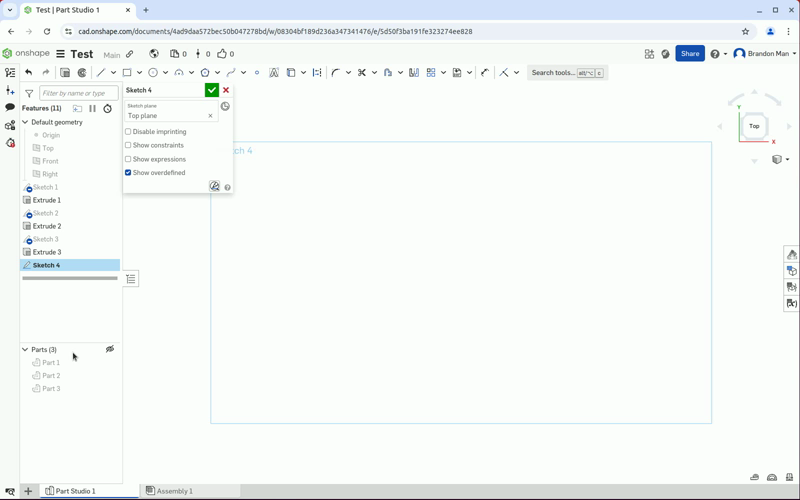
key(l)
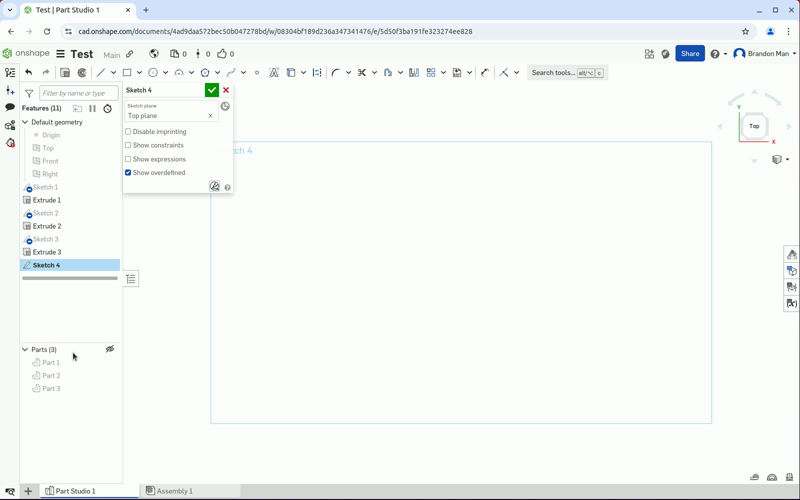
key_down(shift)
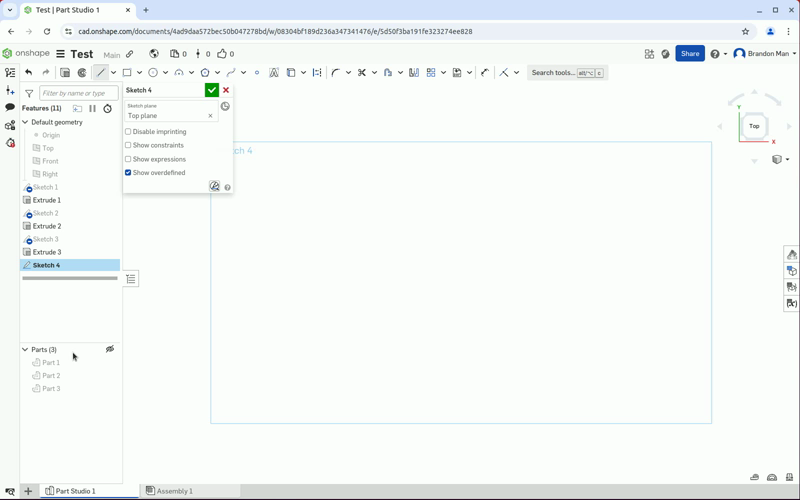
mouse_move(374, 348)
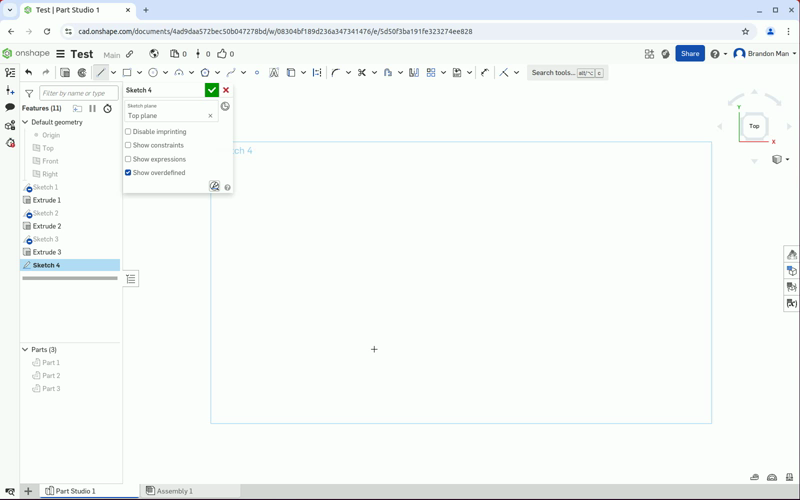
click(374, 348)
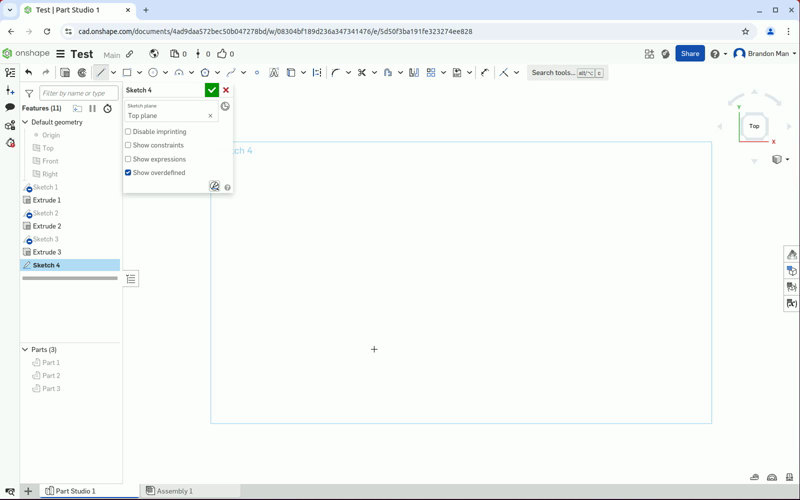
key_up(shift)
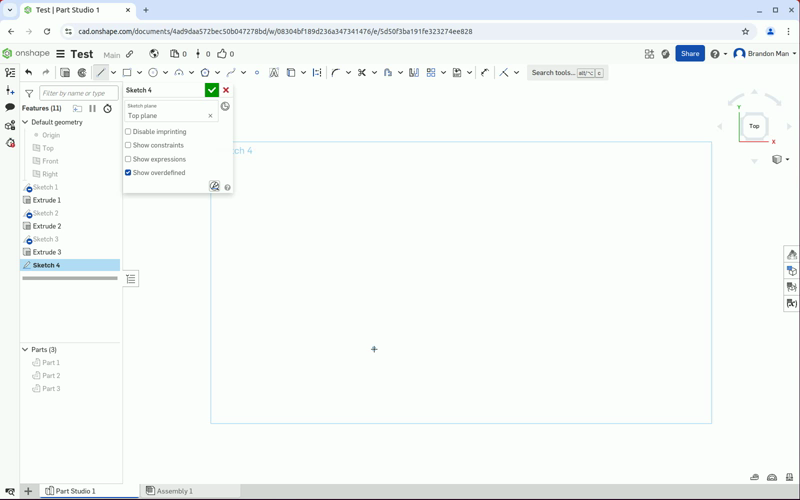
key_down(shift)
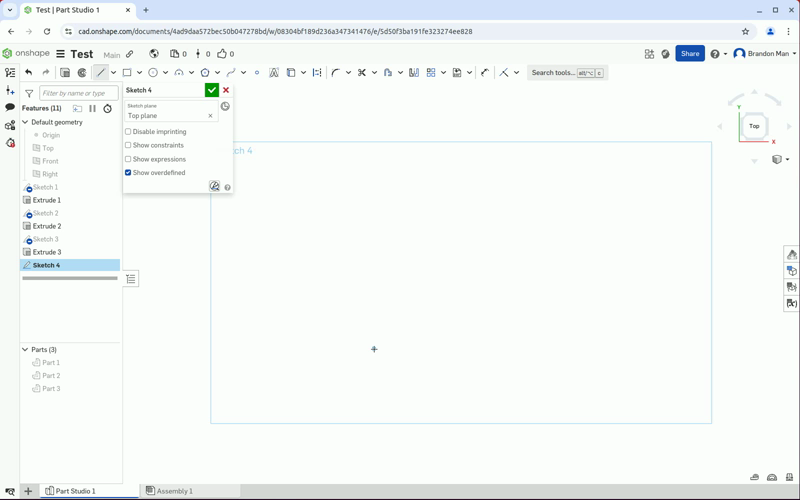
mouse_move(548, 348)
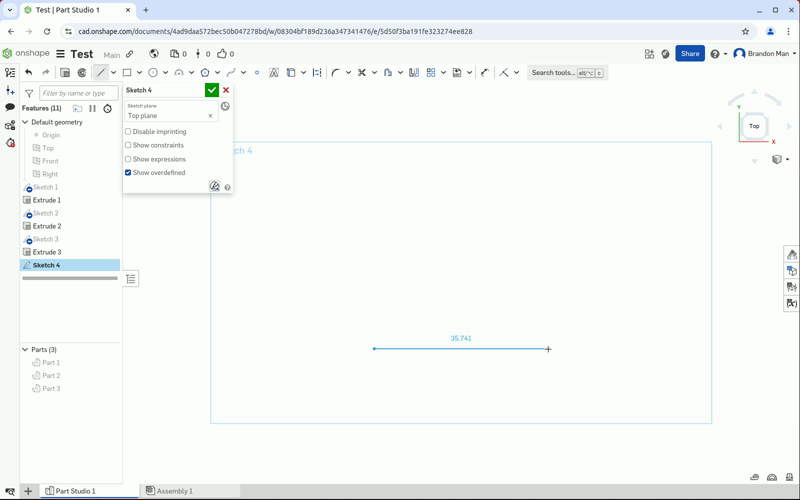
click(548, 348)
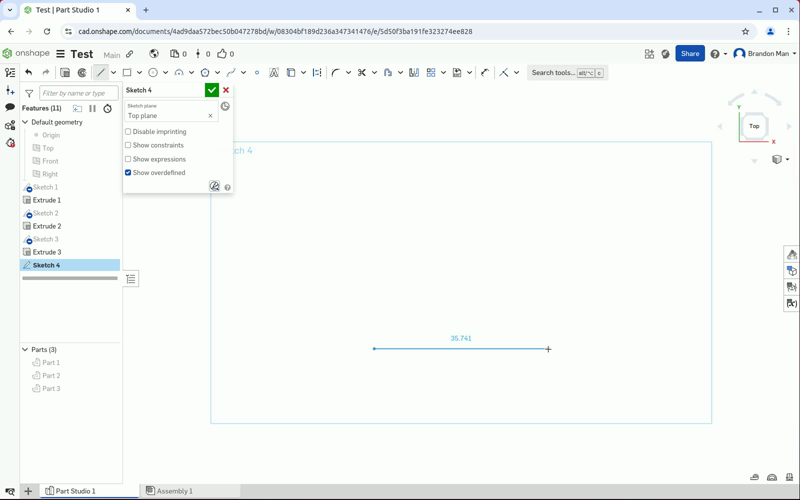
key_up(shift)
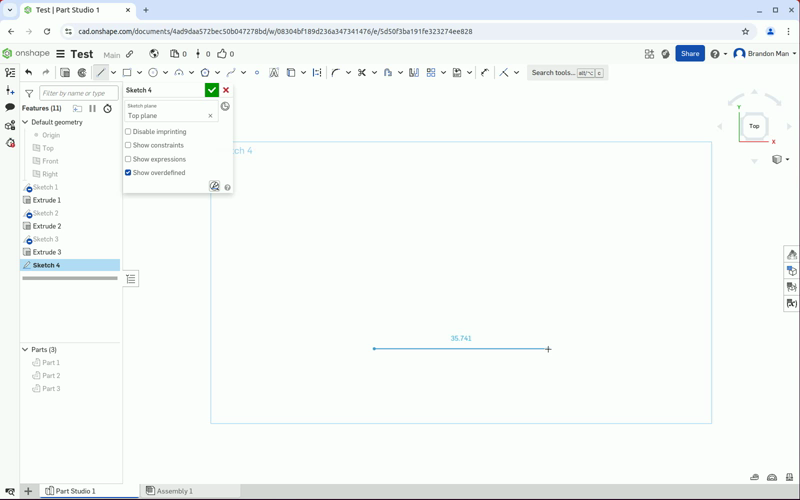
key_down(shift)
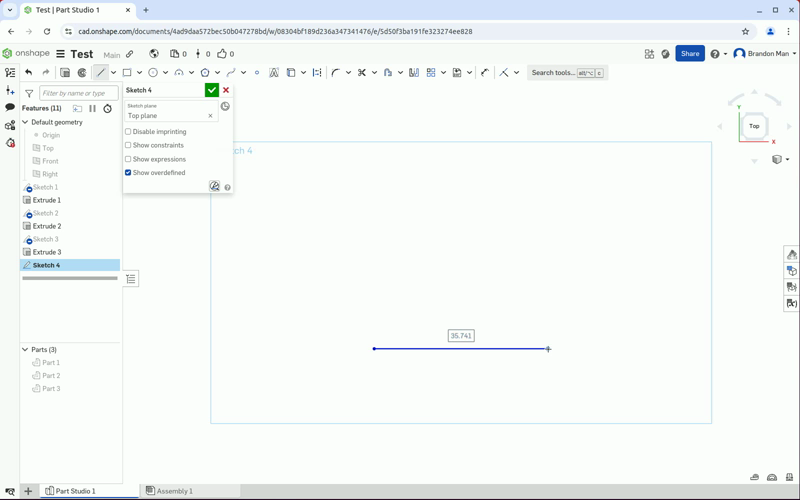
mouse_move(578, 348)
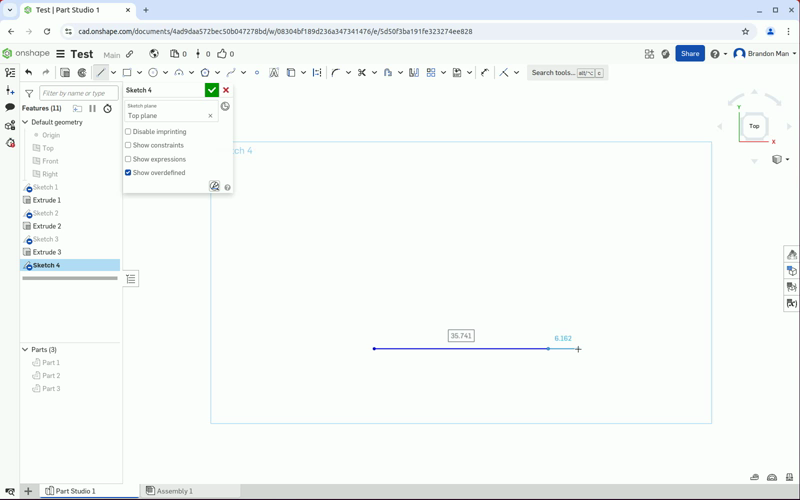
mouse_move(548, 332)
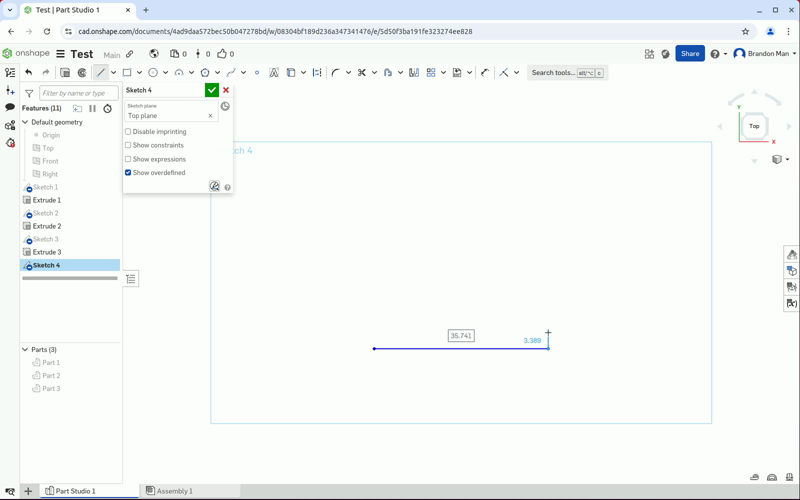
click(548, 332)
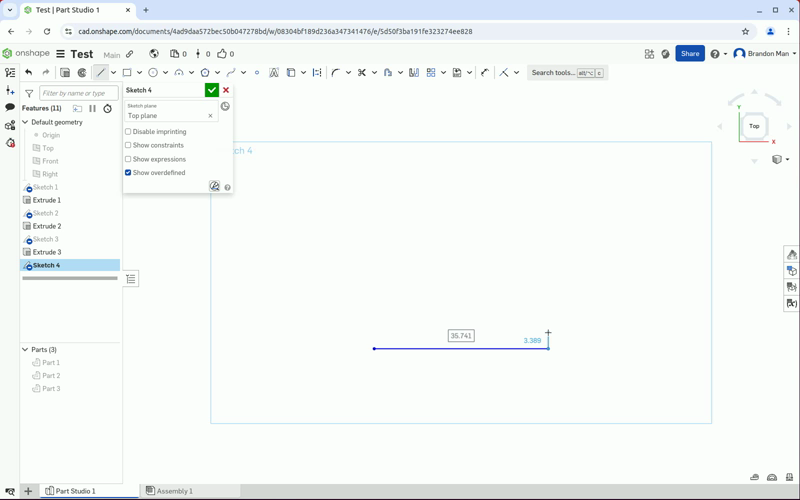
key_up(shift)
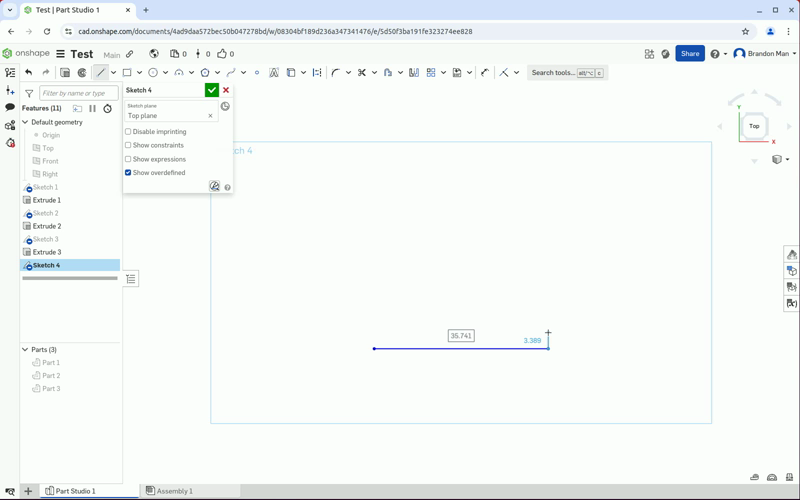
key_down(shift)
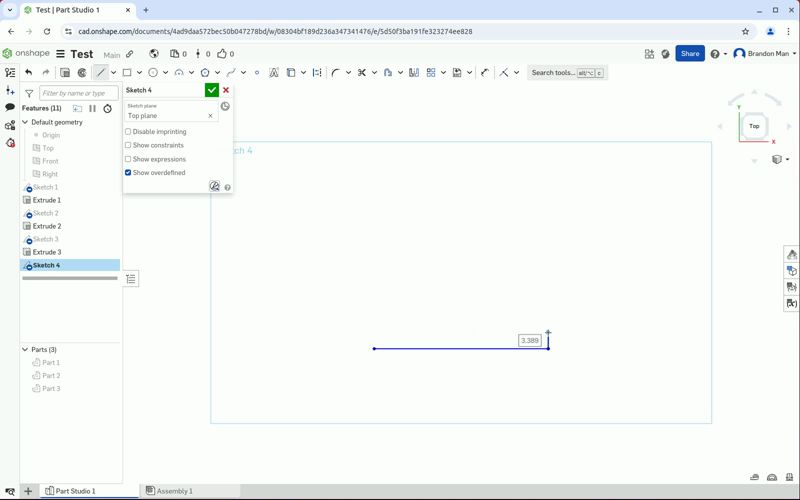
mouse_move(374, 332)
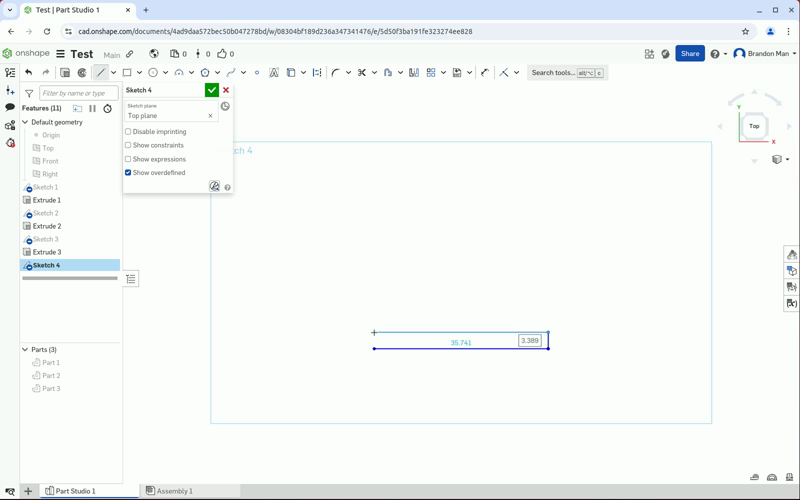
click(374, 332)
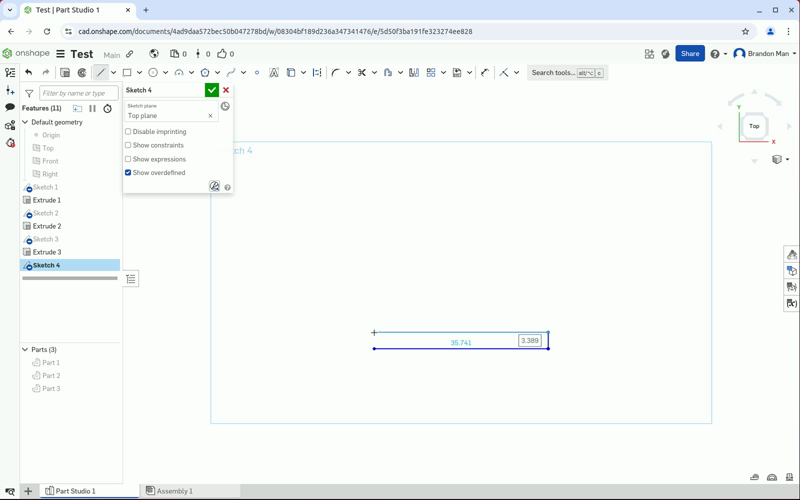
key_up(shift)
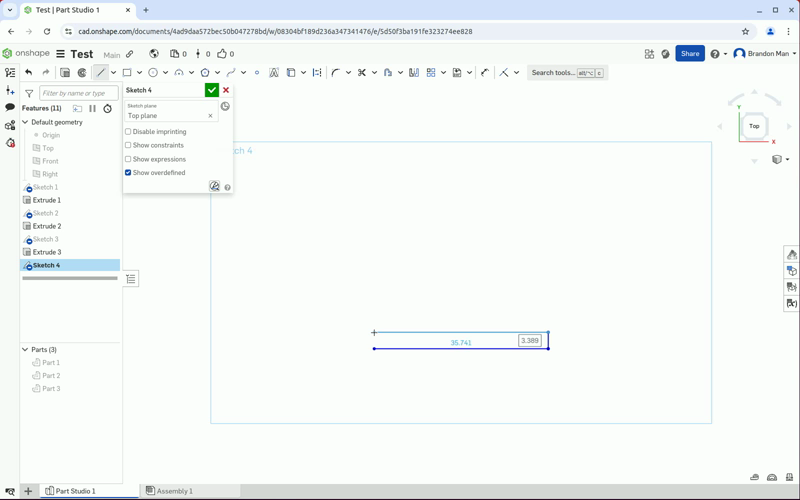
mouse_move(404, 332)
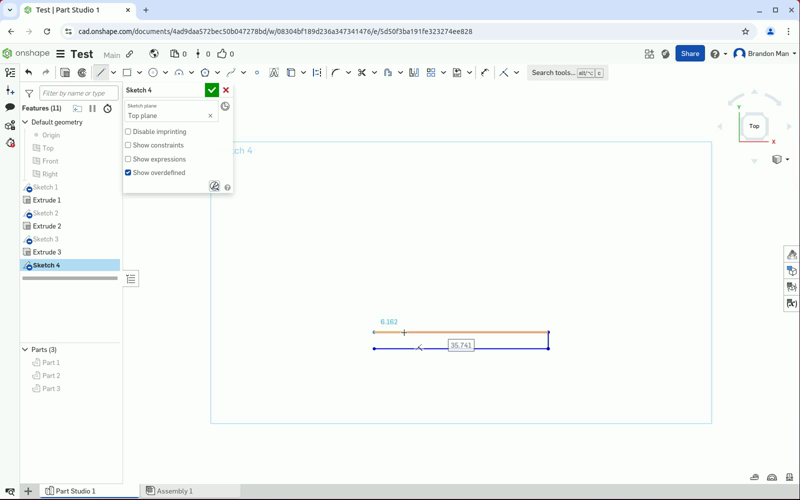
key_down(shift)
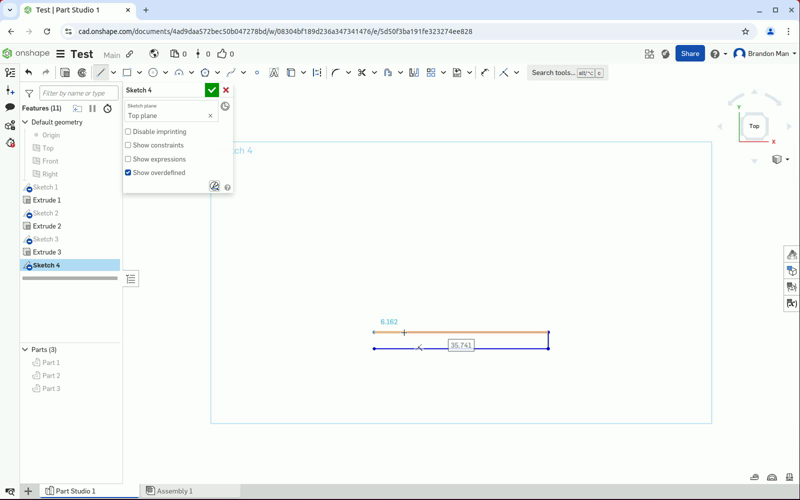
mouse_move(374, 348)
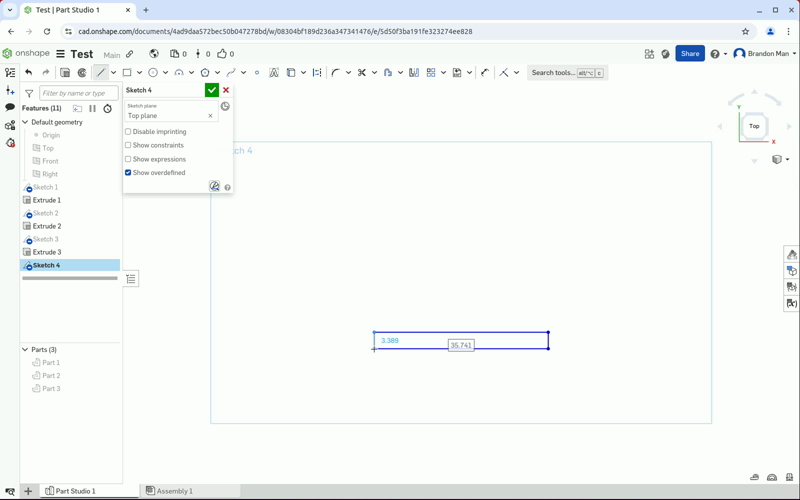
key_up(shift)
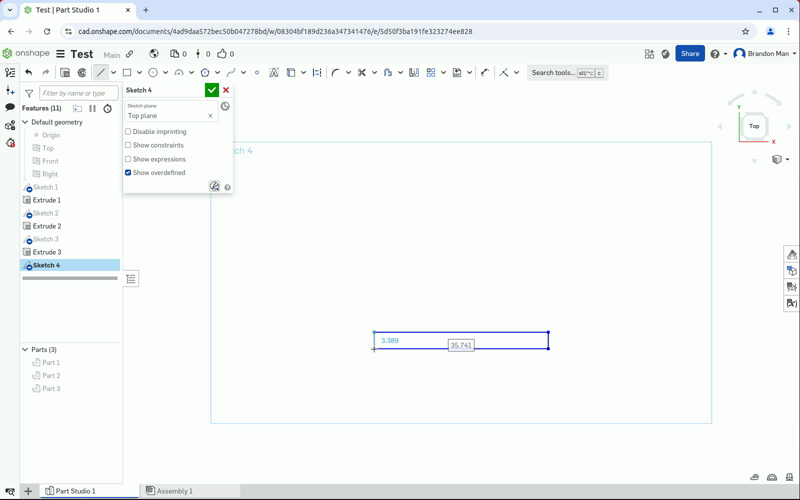
click(374, 348)
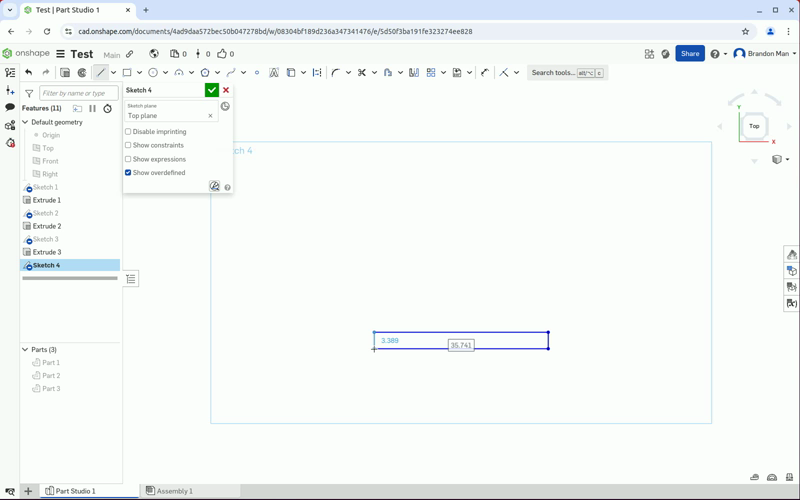
key(esc)
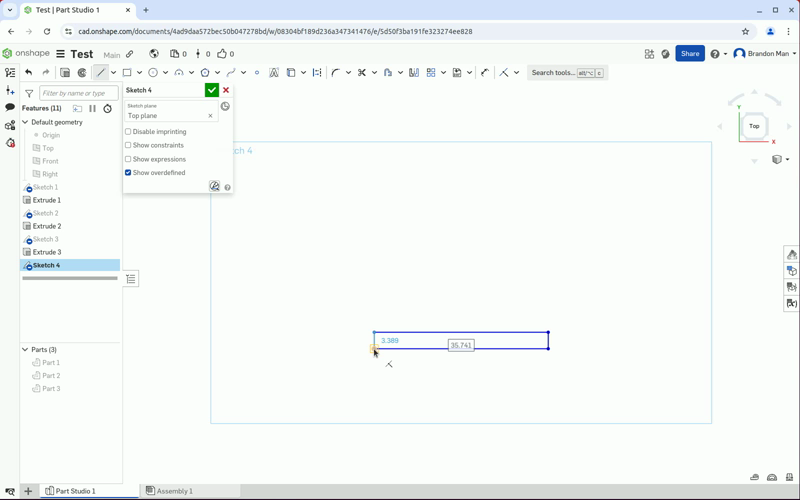
mouse_move(414, 334)
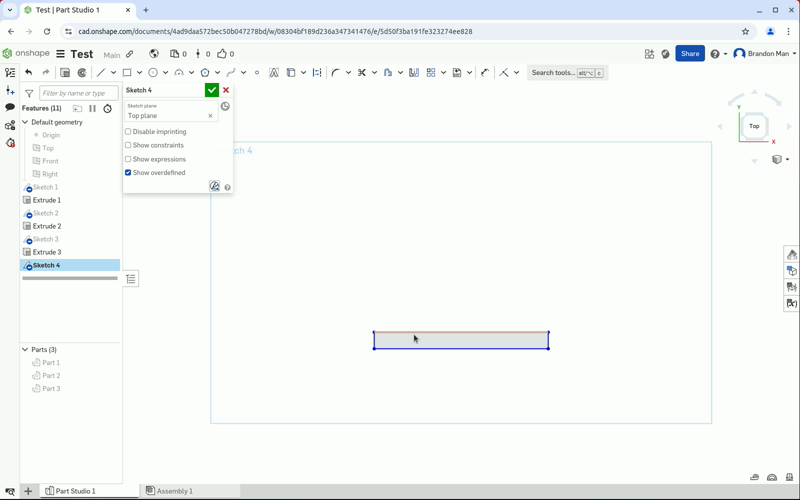
click(414, 334)
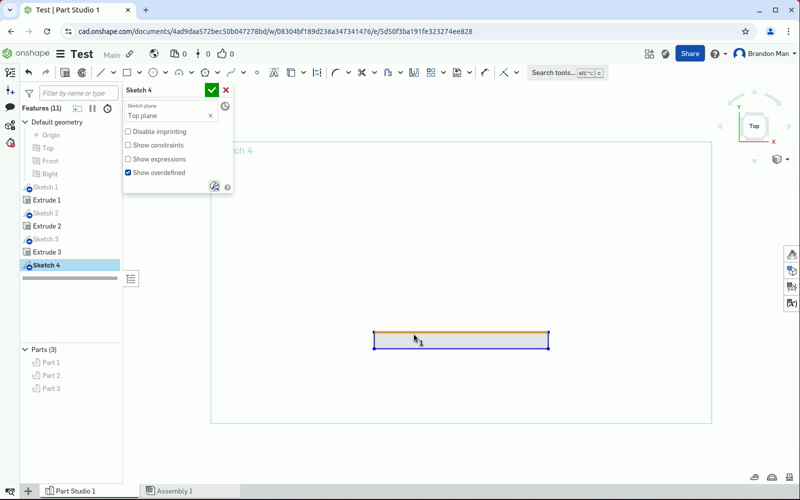
mouse_move(73, 352)
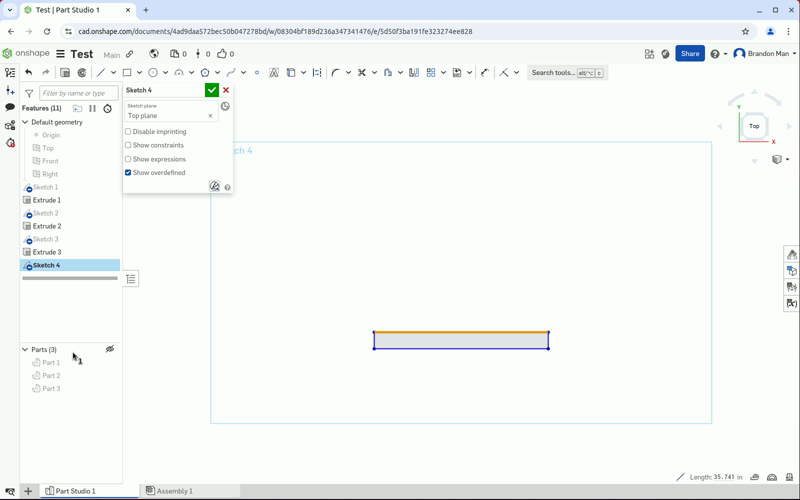
key(shift+y)
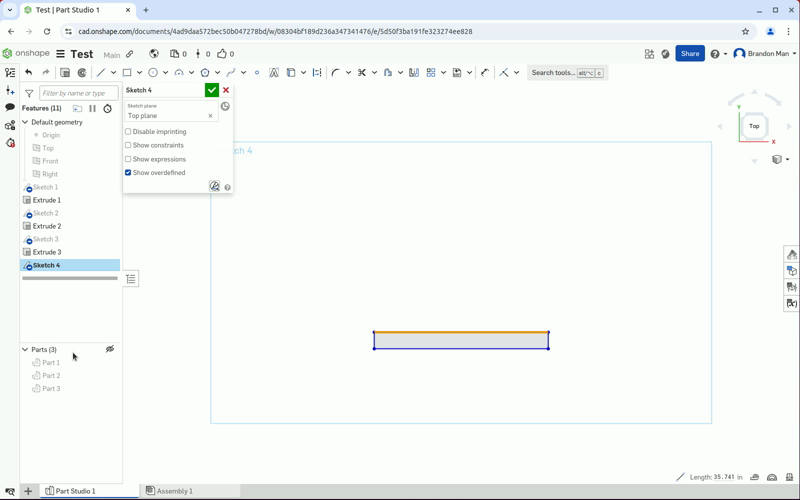
key(shift+e)
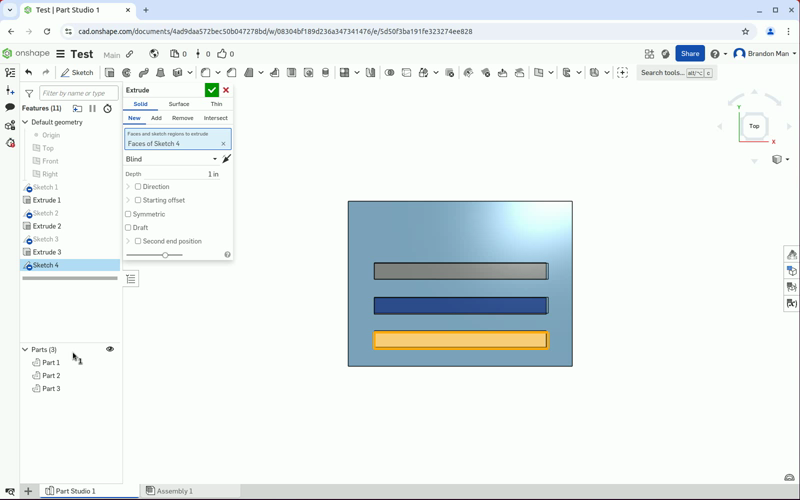
mouse_move(143, 106)
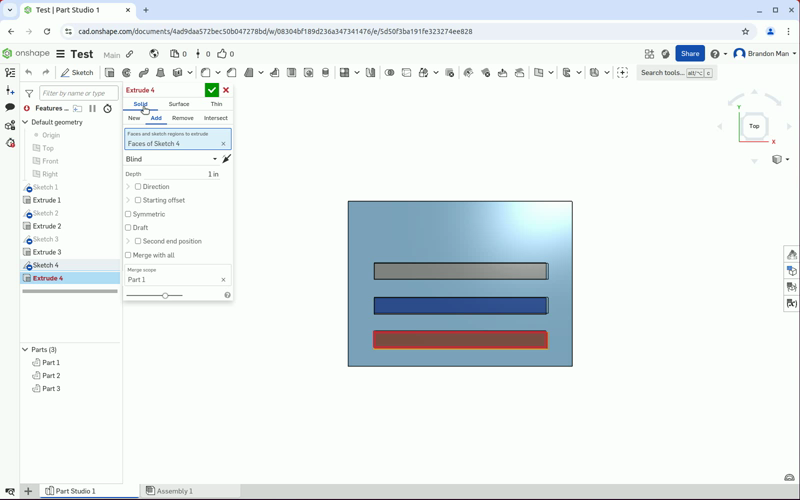
click(143, 106)
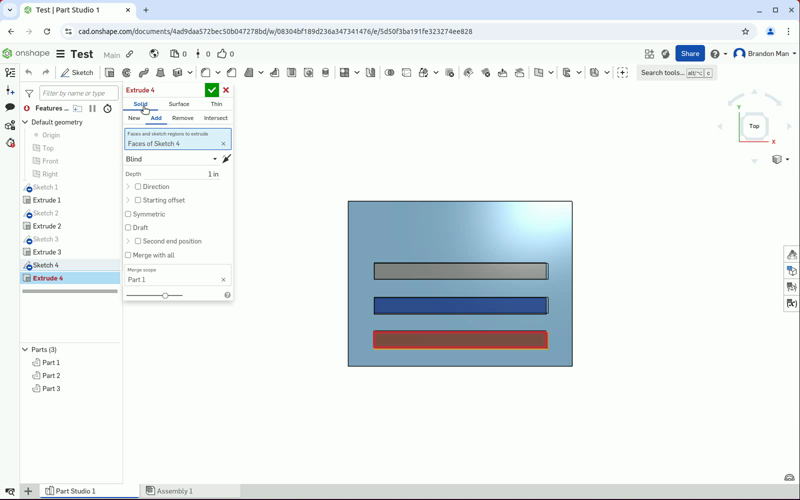
mouse_move(137, 120)
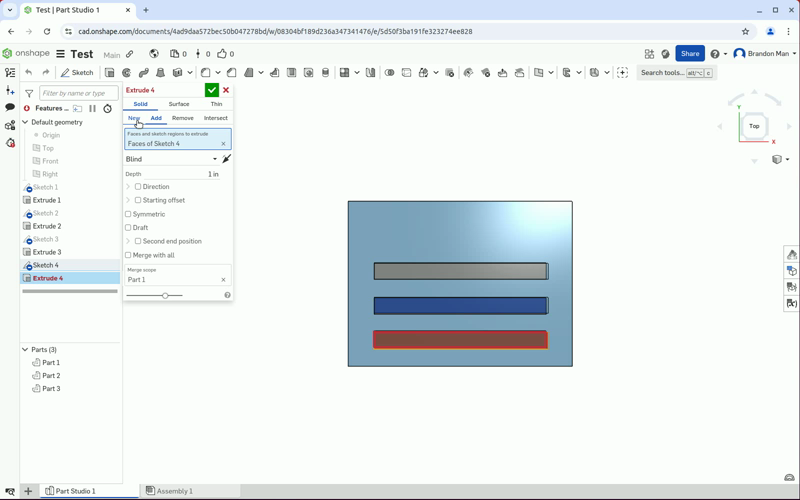
click(137, 120)
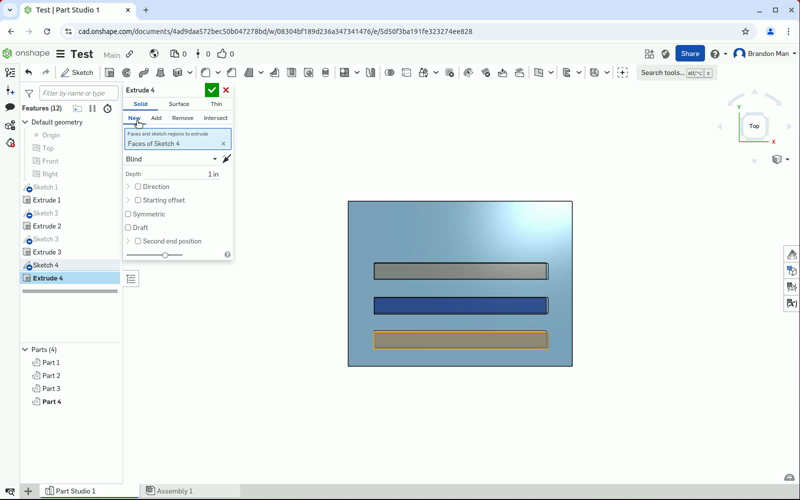
key(tab, 4)
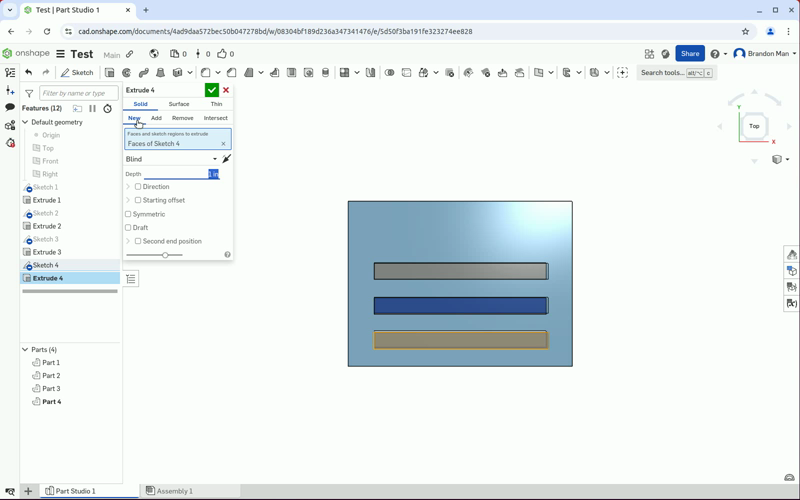
text(-20.942)
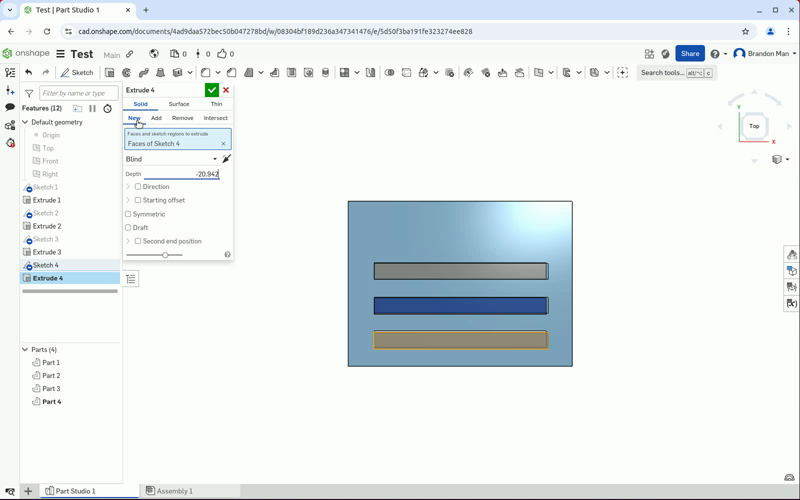
key(enter)
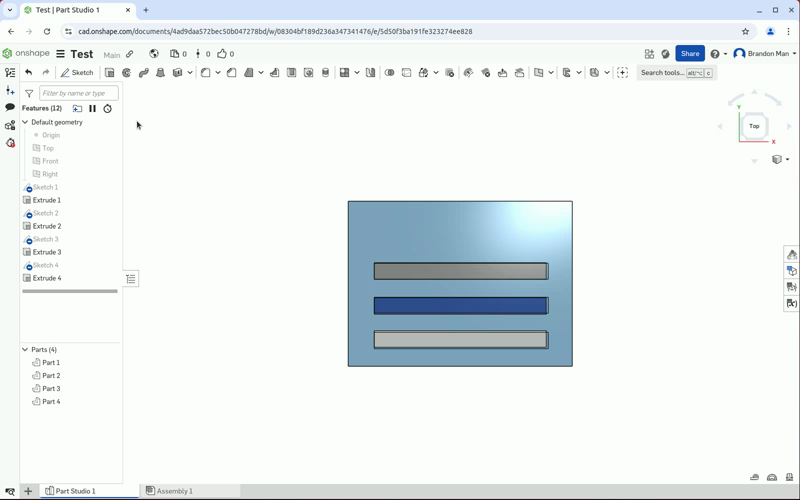
key(shift+h)
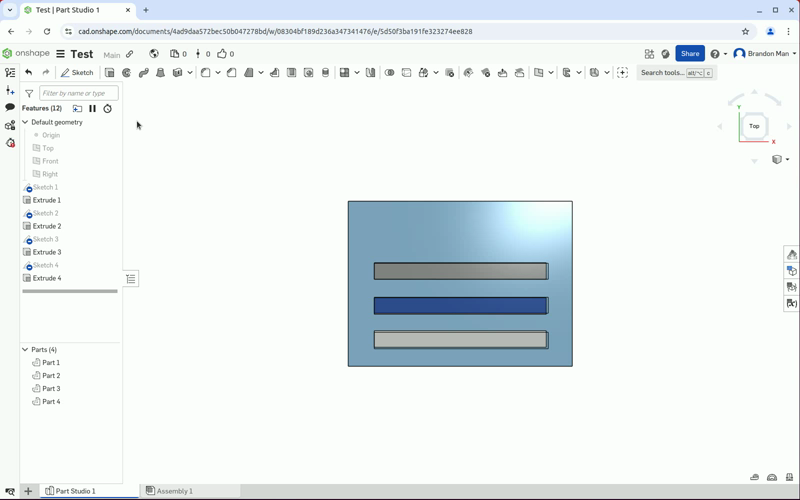
key(shift+h)
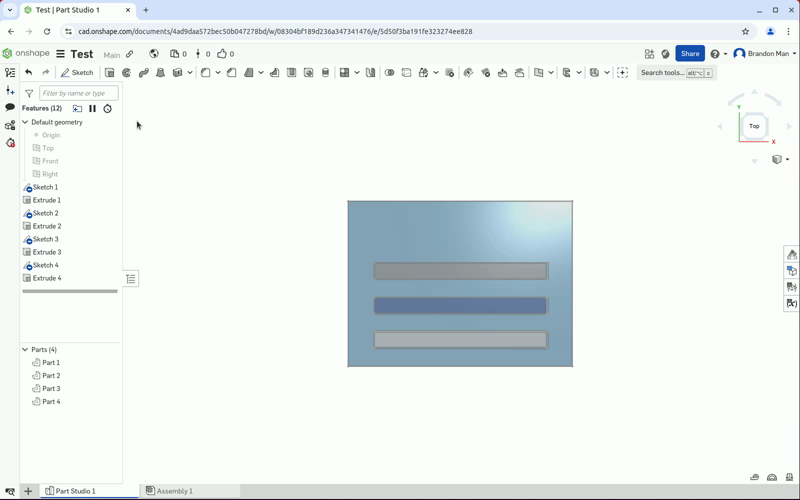
key(shift+7)
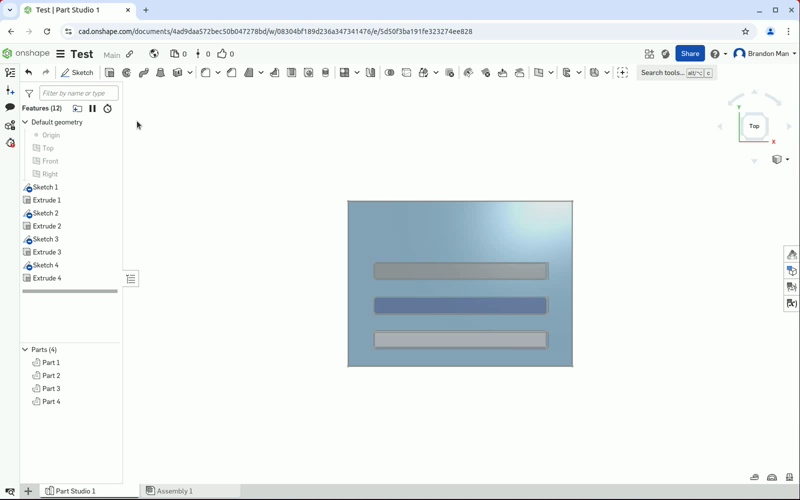
key(up, 3)
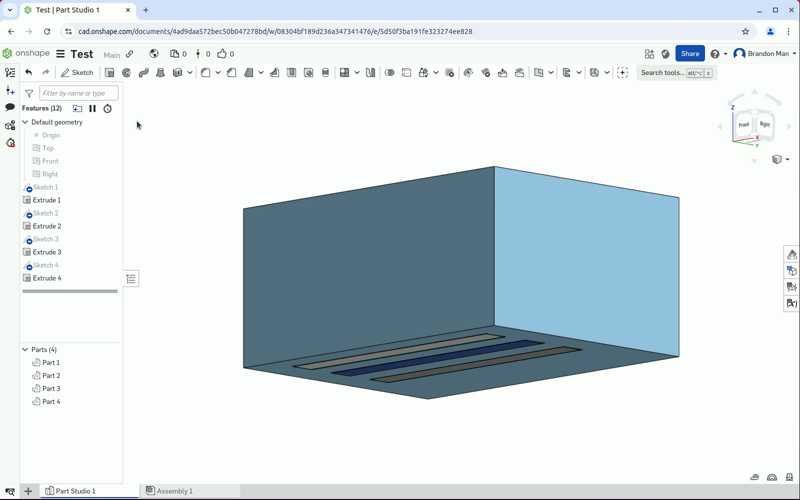
key(left, 3)
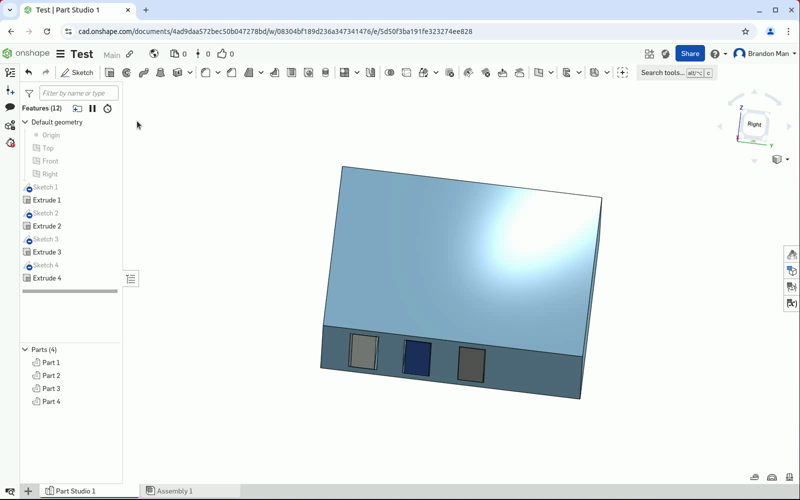
key(right, 3)
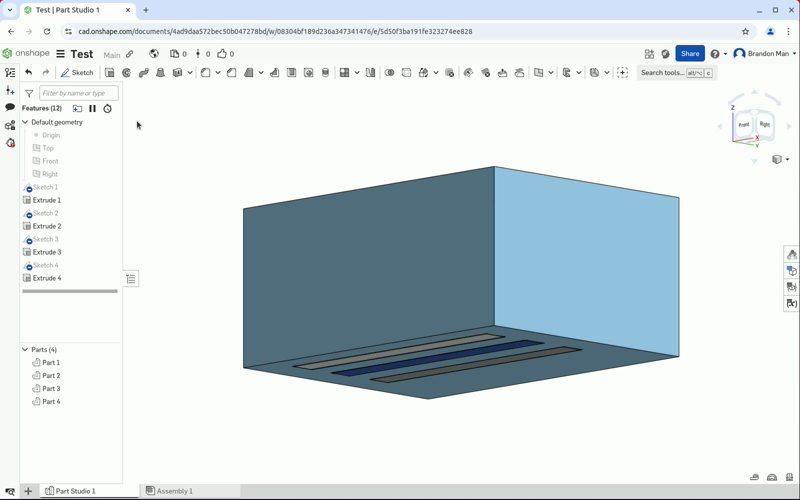
key(down, 3)
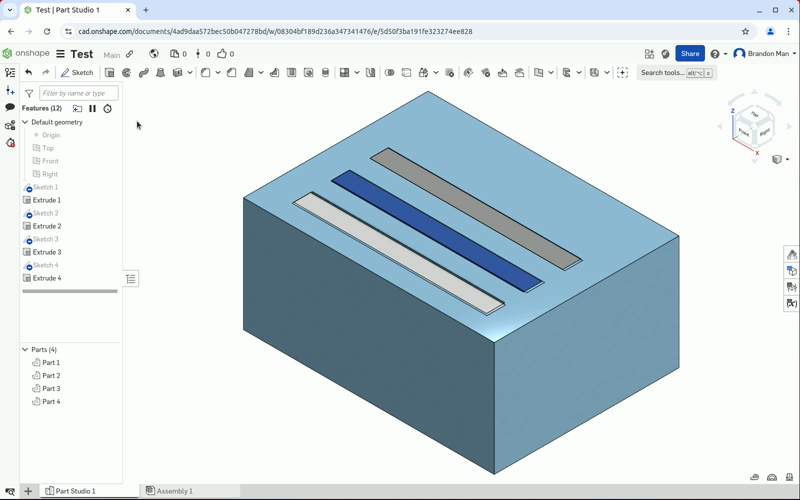
mouse_move(73, 189)
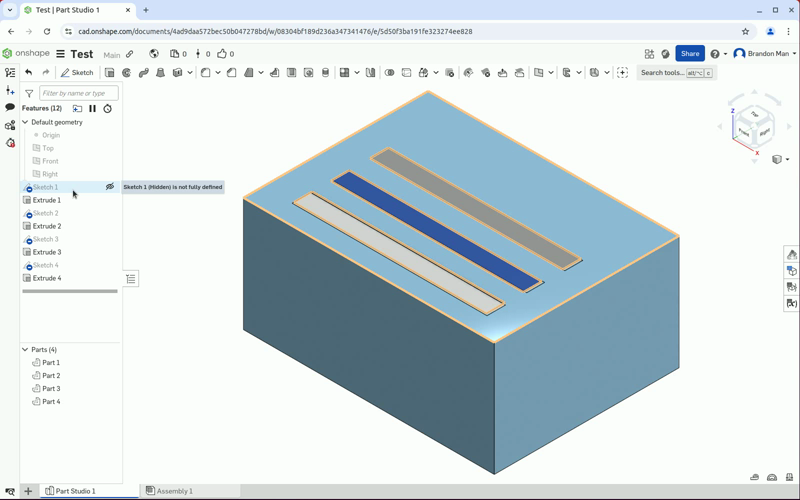
click(73, 189)